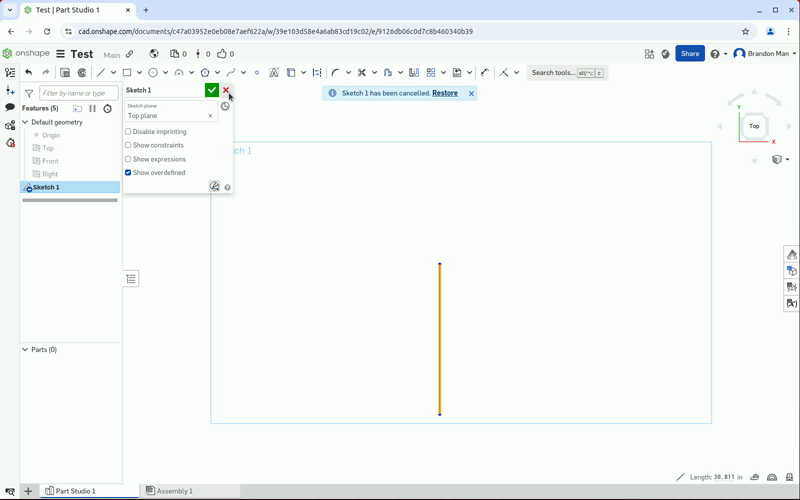
key(shift+h)
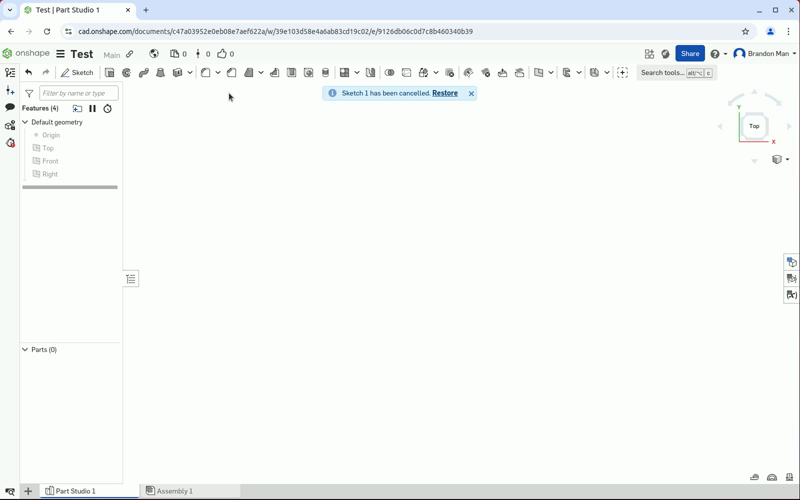
mouse_move(73, 352)
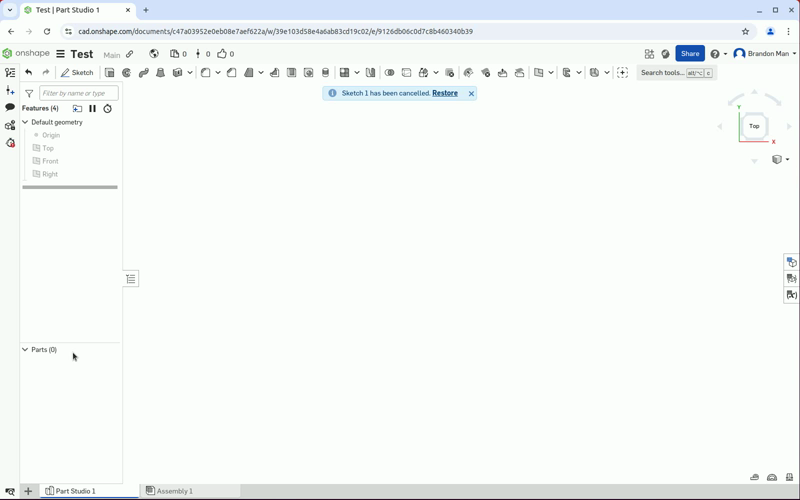
key(y)
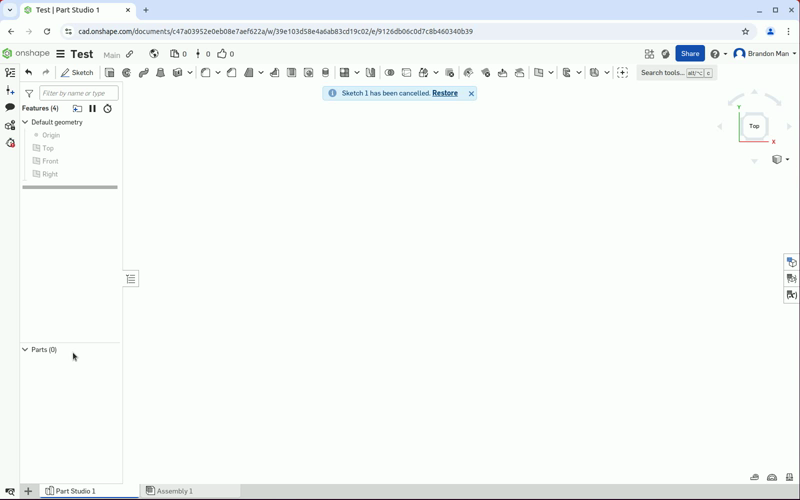
key(shift+p)
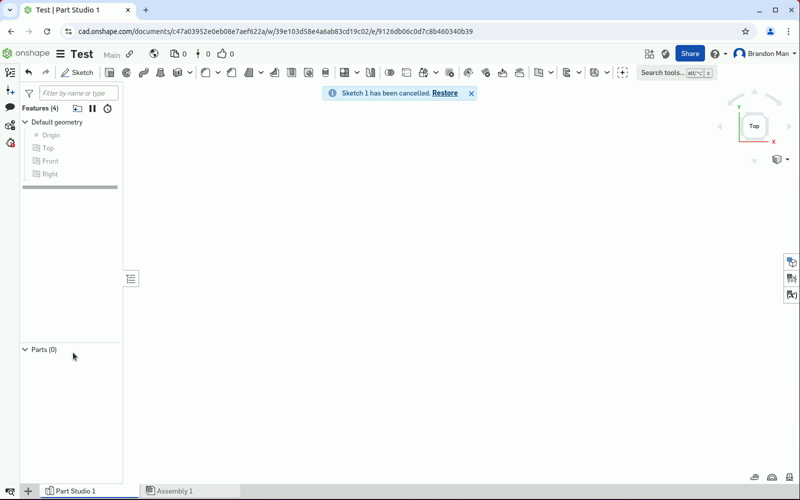
key(space)
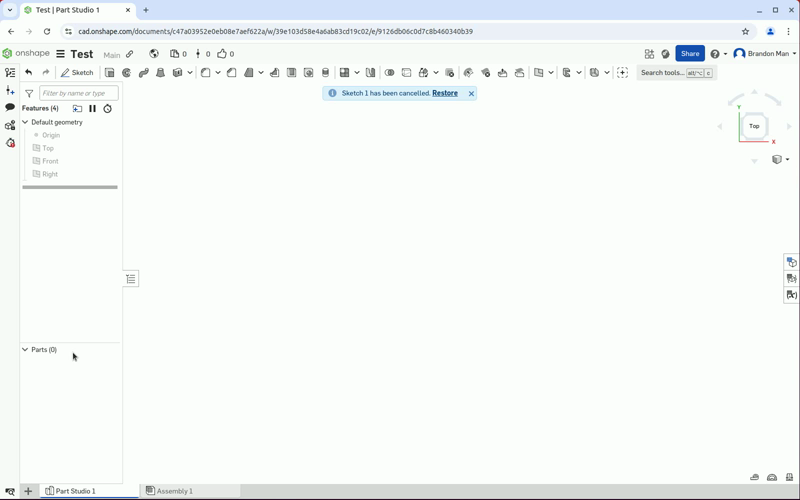
key_down(shift)
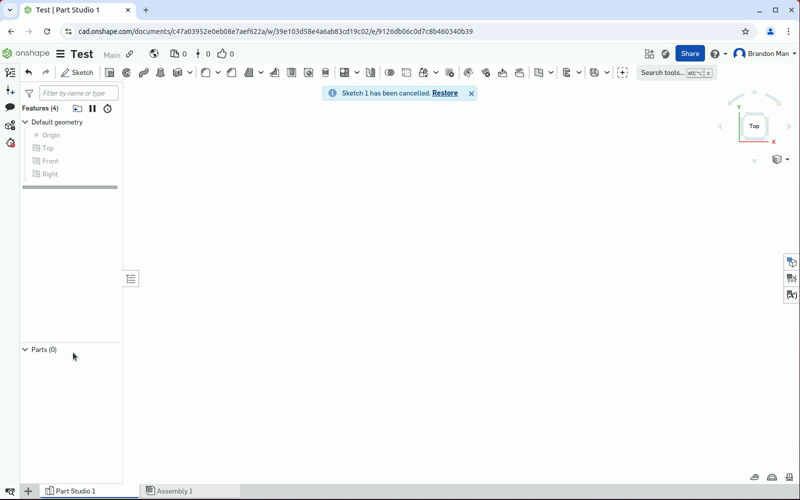
key(up)
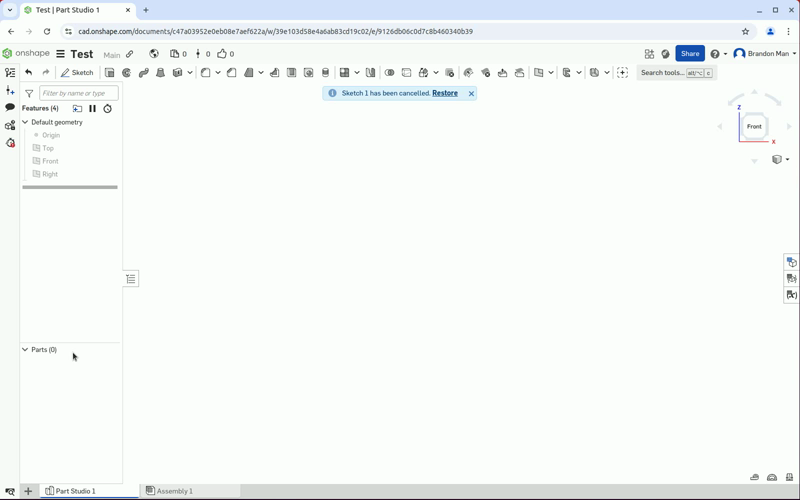
key_up(shift)
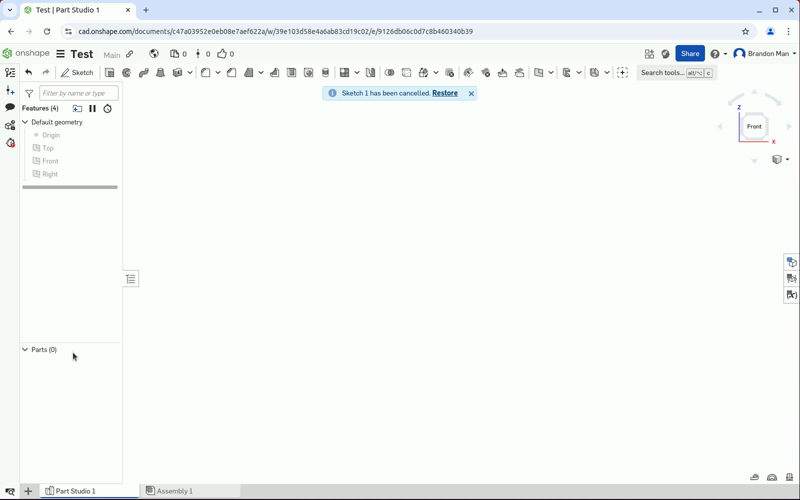
mouse_move(73, 352)
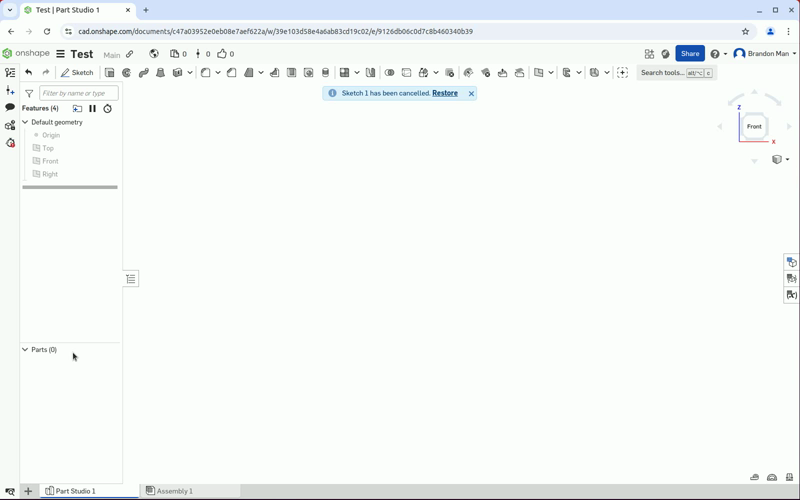
key(shift+y)
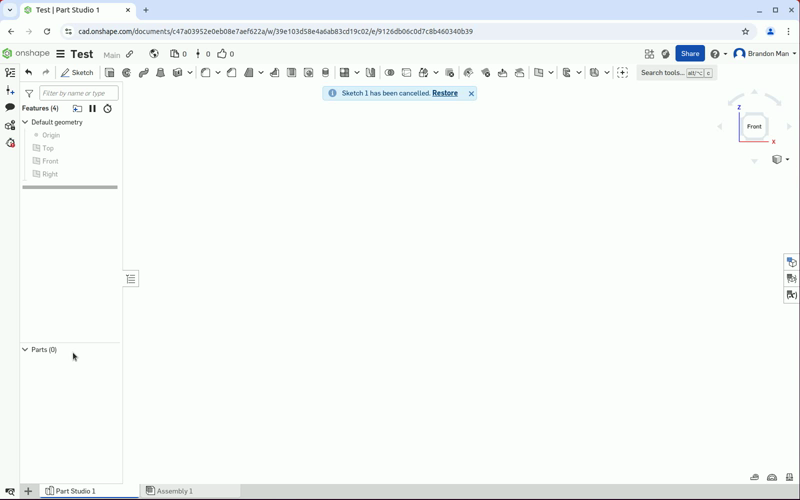
key(shift+s)
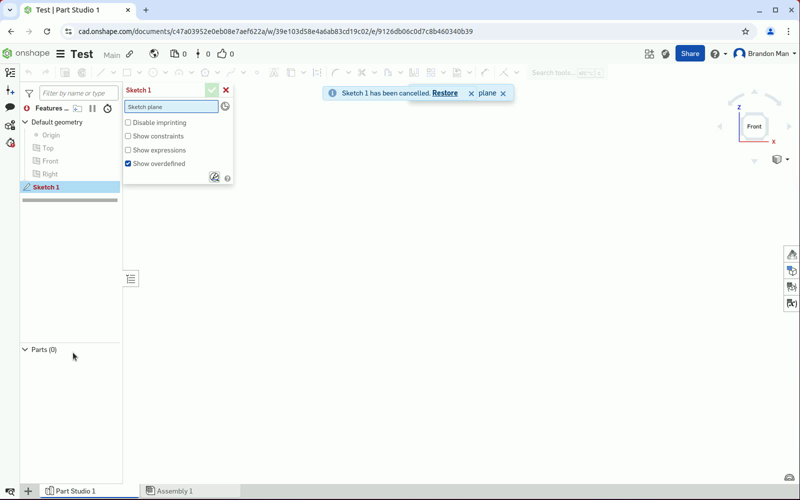
mouse_move(73, 163)
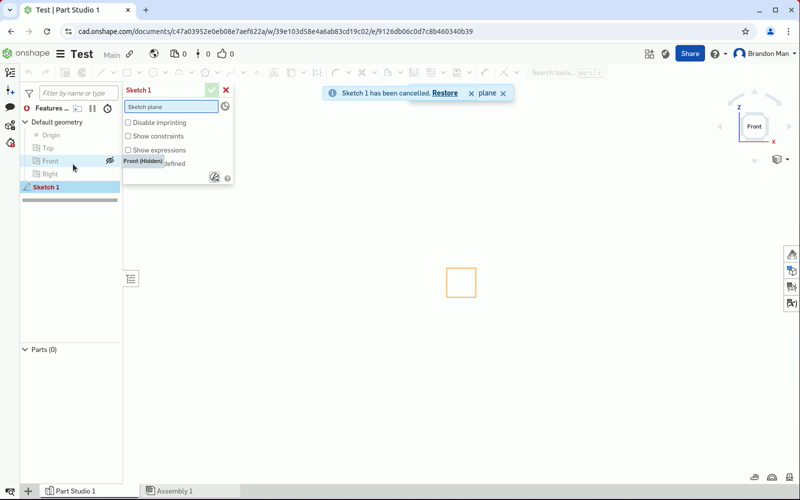
click(73, 163)
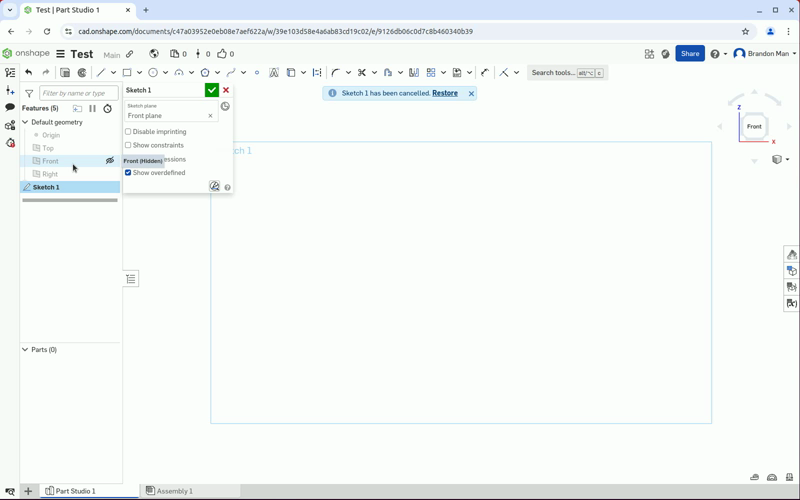
mouse_move(73, 352)
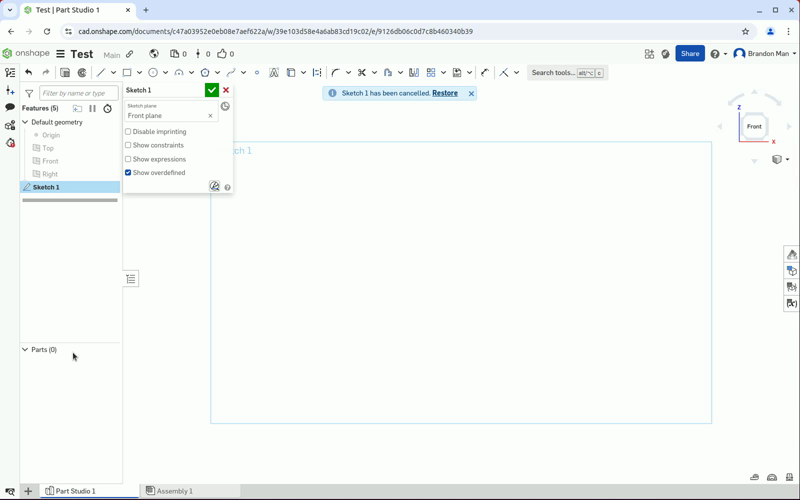
key(y)
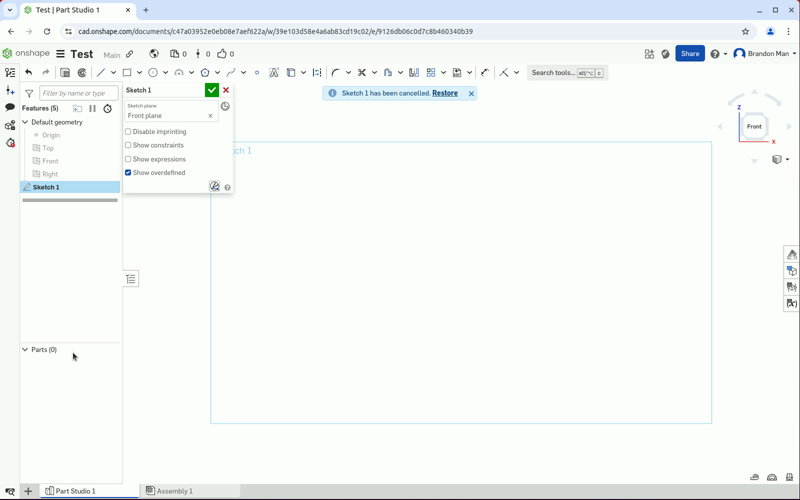
key(l)
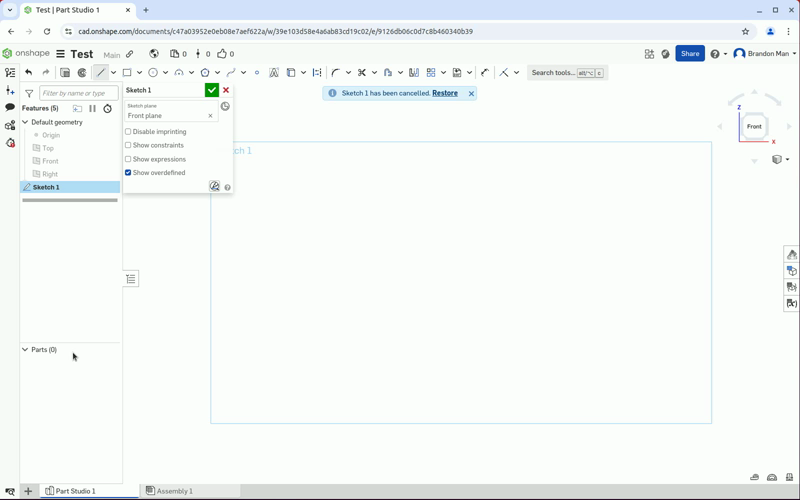
key_down(shift)
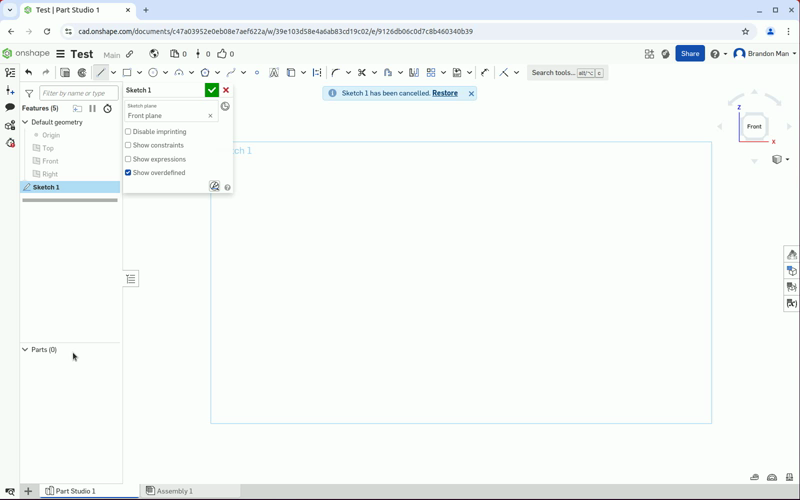
mouse_move(388, 282)
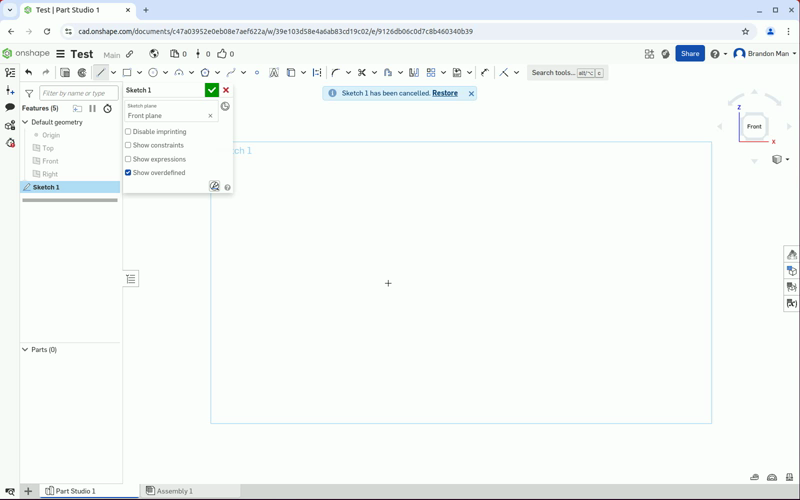
click(388, 282)
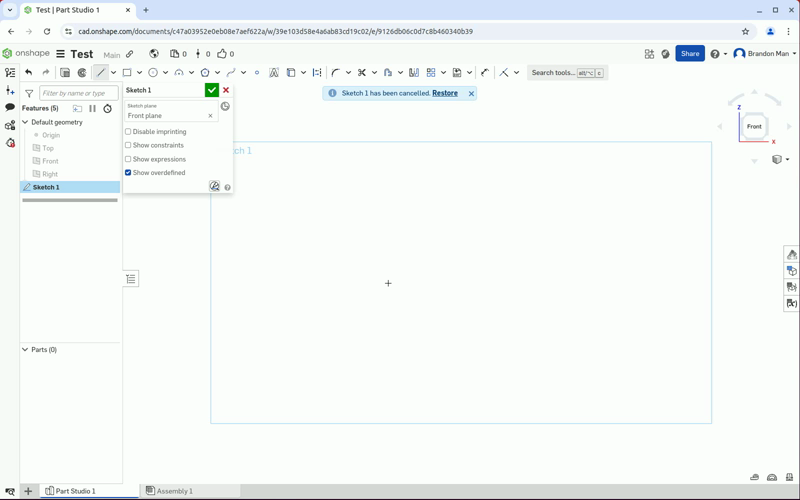
key_up(shift)
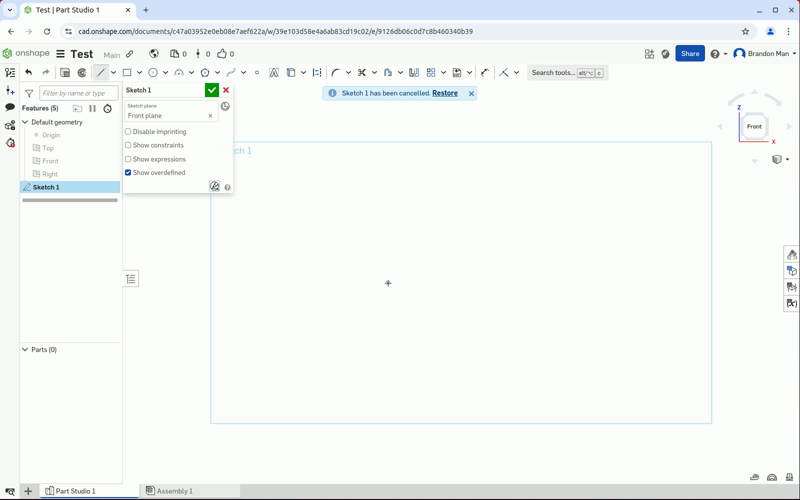
key_down(shift)
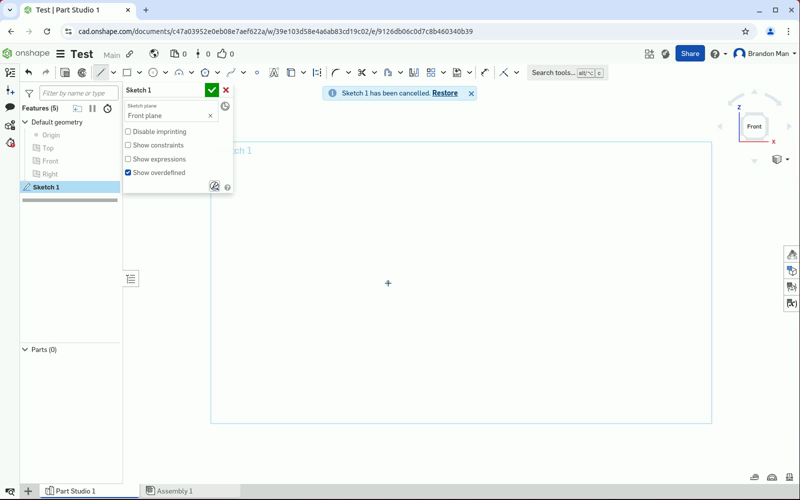
mouse_move(461, 282)
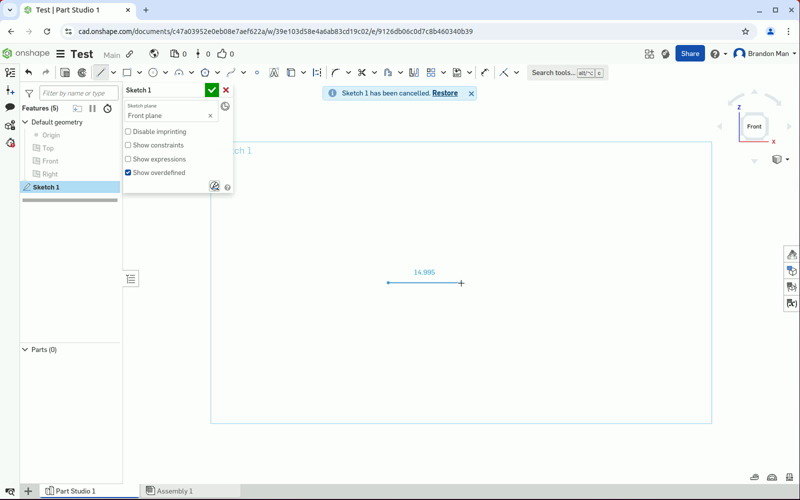
click(461, 282)
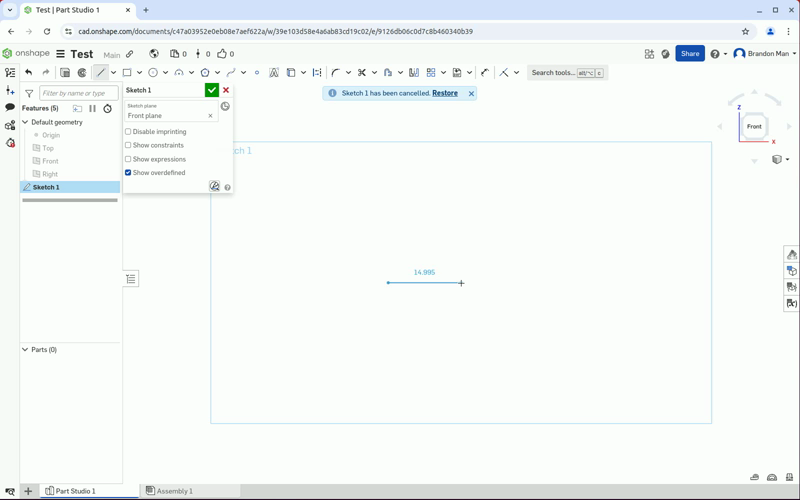
key_up(shift)
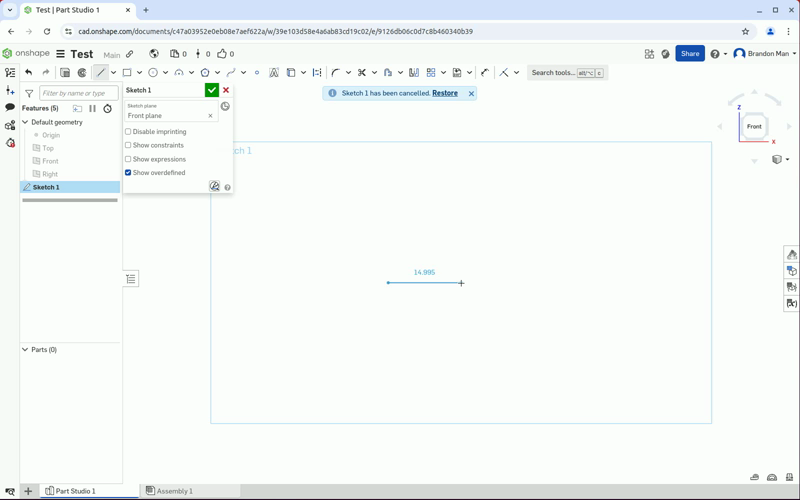
key_down(shift)
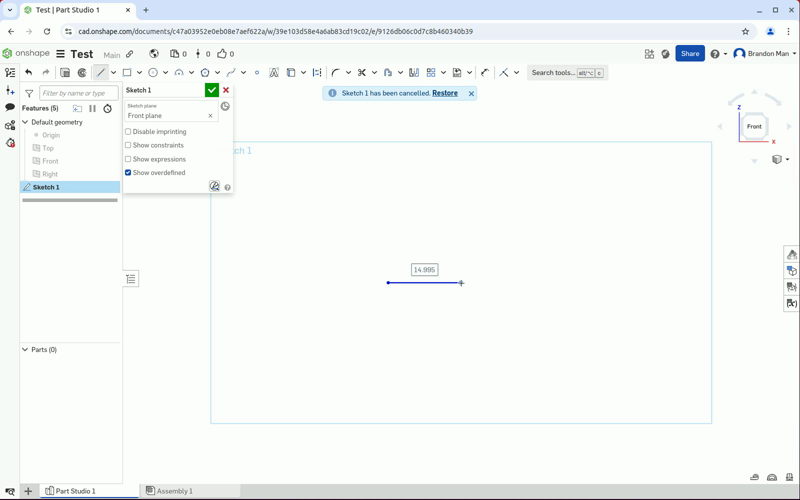
mouse_move(461, 191)
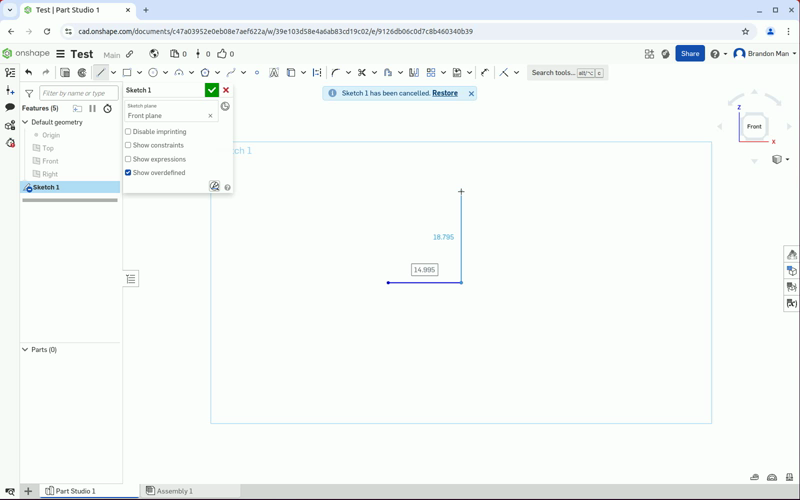
click(461, 191)
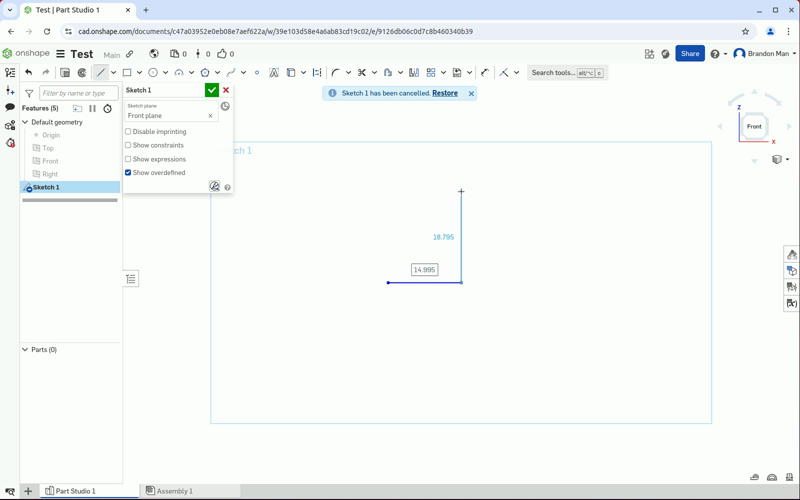
key_up(shift)
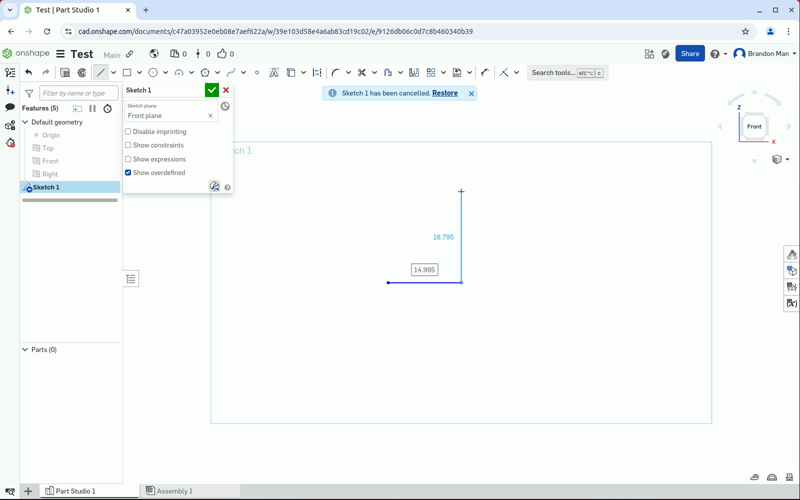
key_down(shift)
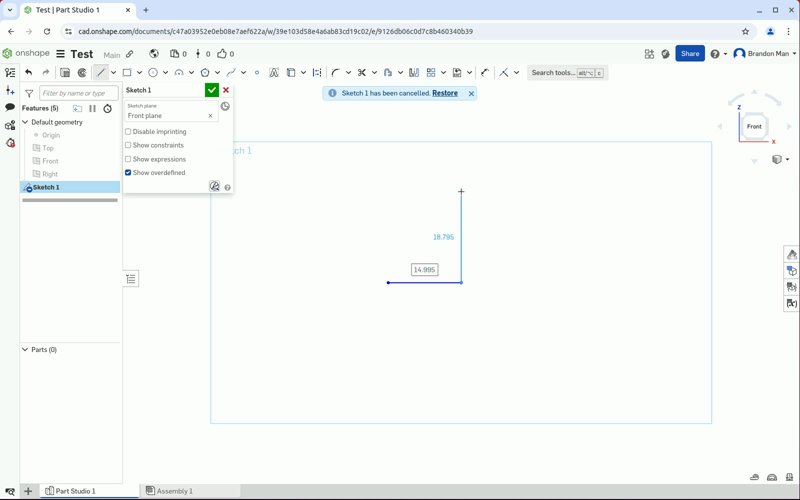
mouse_move(388, 191)
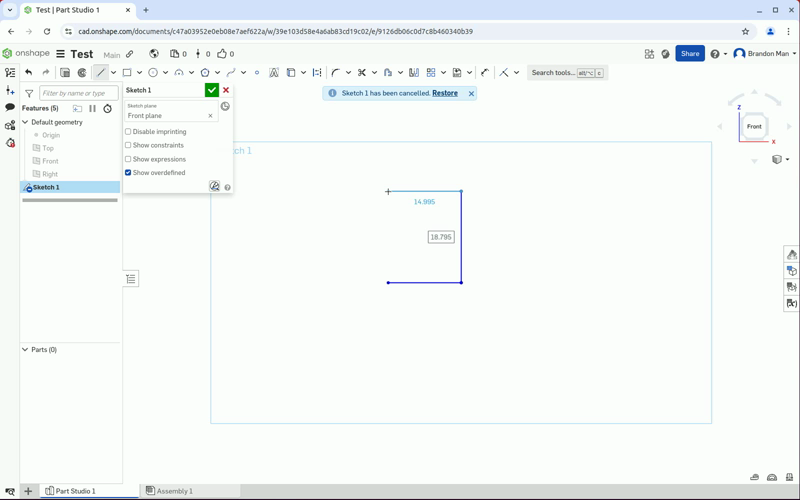
click(388, 191)
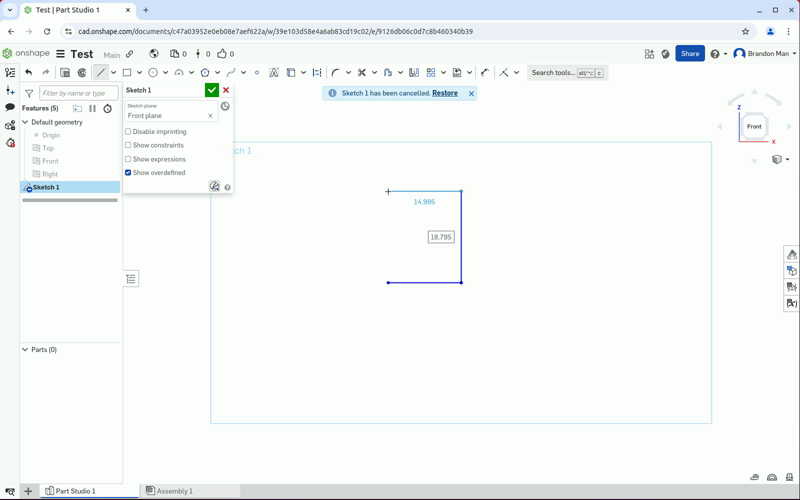
key_up(shift)
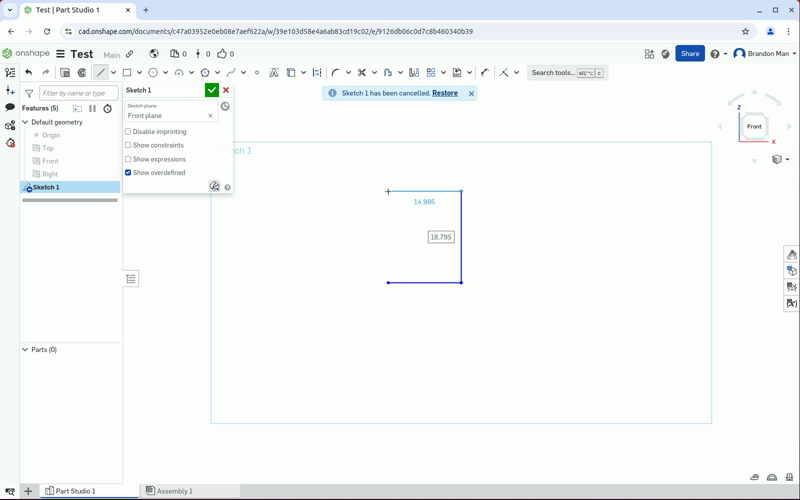
key_down(shift)
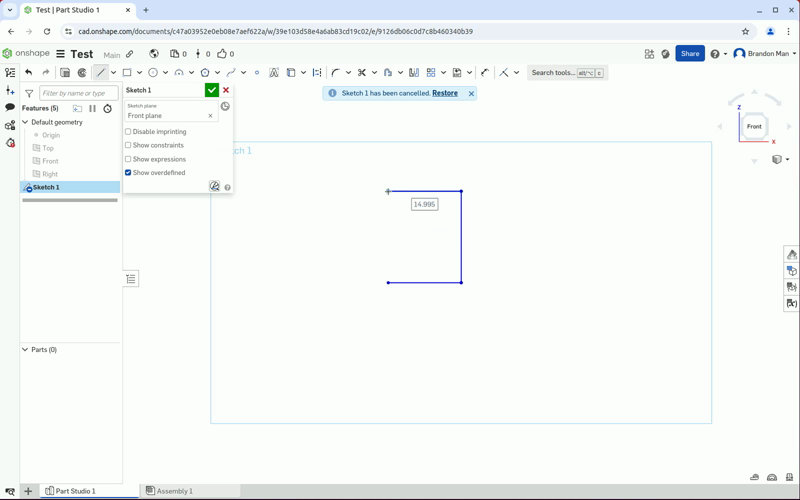
mouse_move(388, 282)
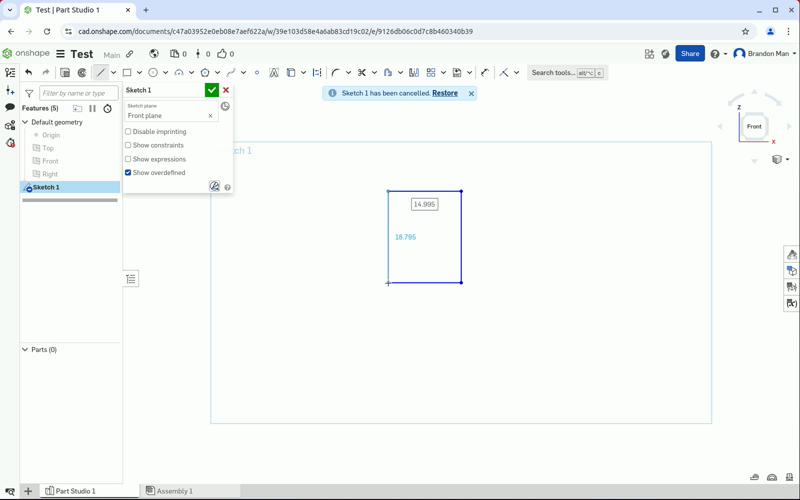
key_up(shift)
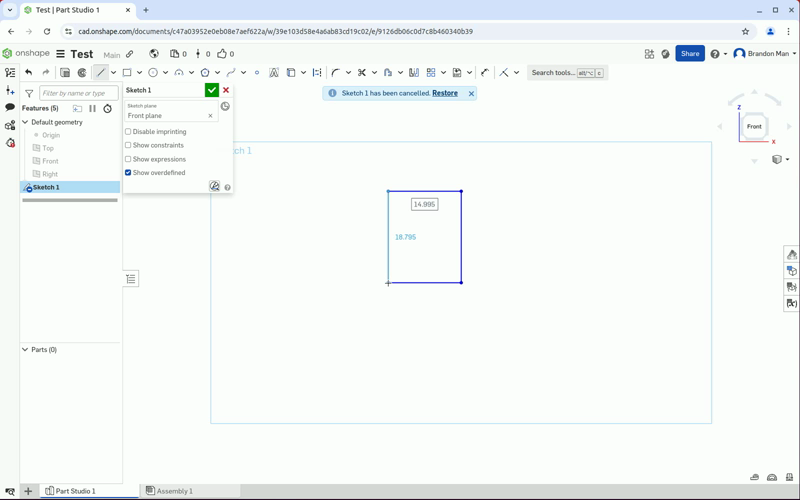
click(388, 282)
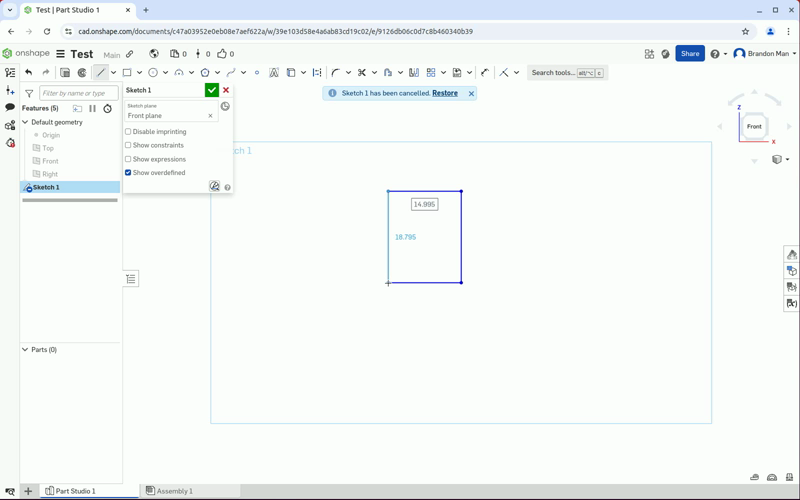
key(esc)
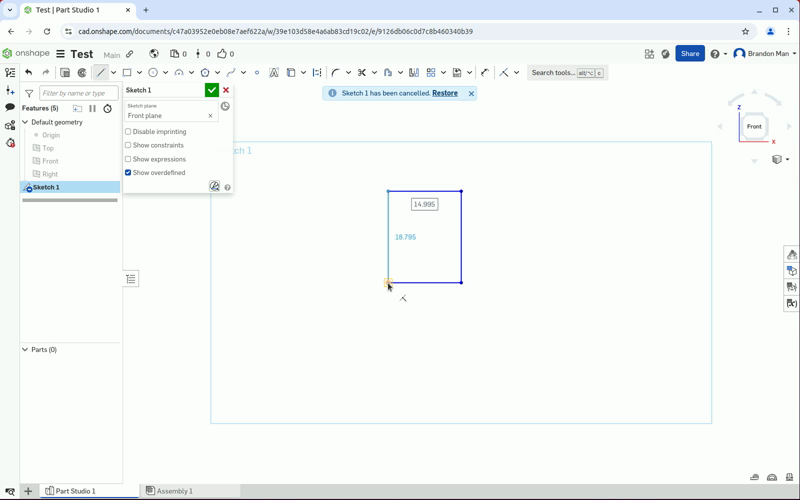
mouse_move(439, 241)
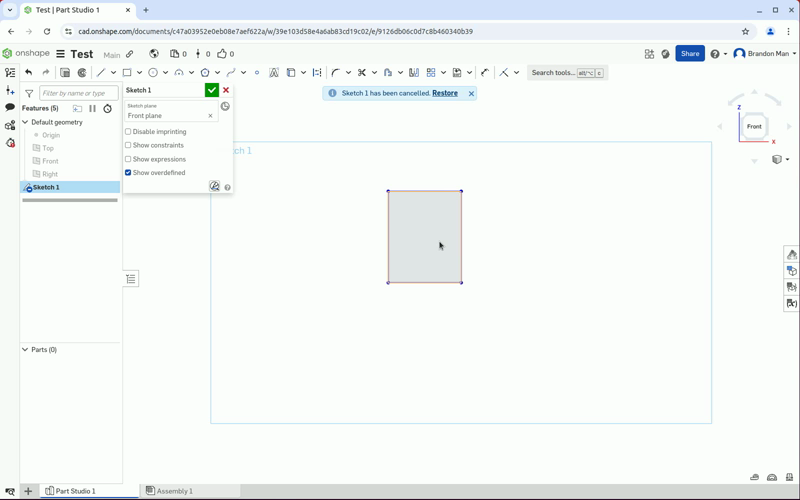
click(439, 241)
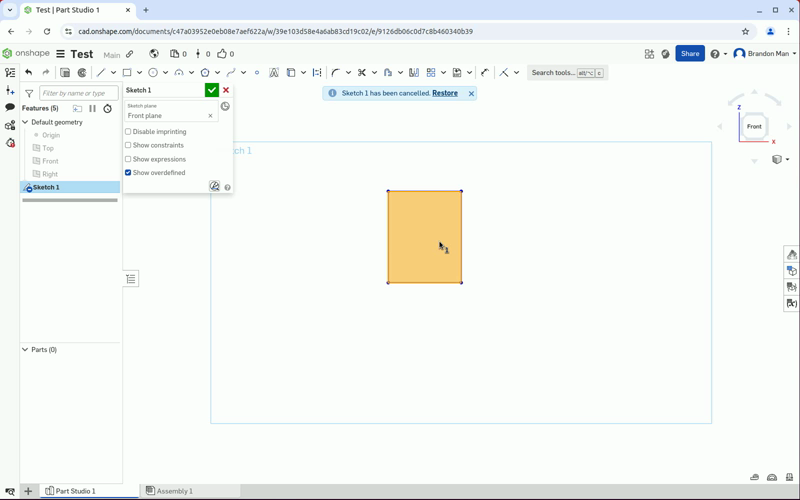
mouse_move(73, 352)
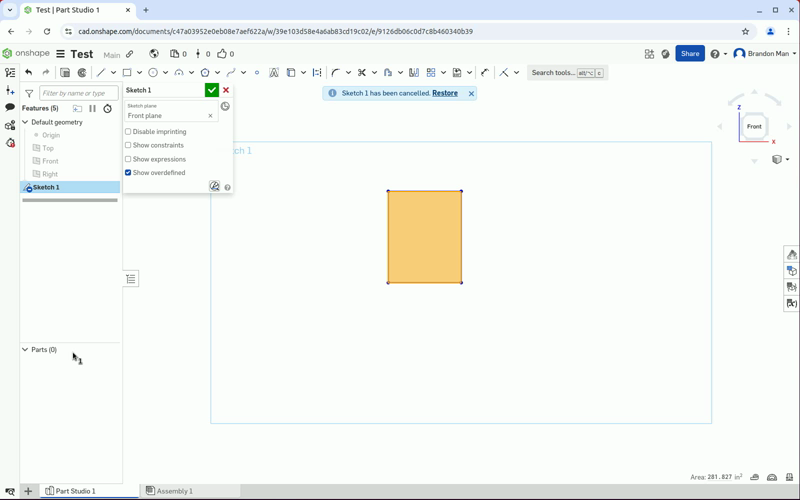
key(shift+y)
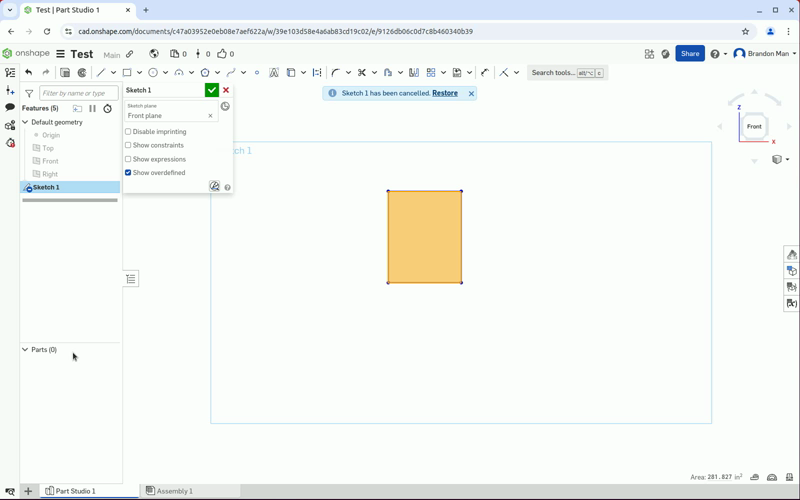
key(shift+e)
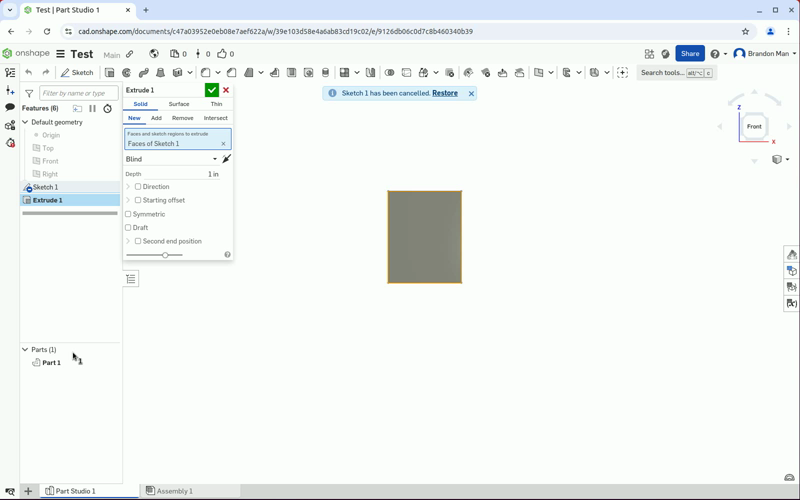
mouse_move(143, 106)
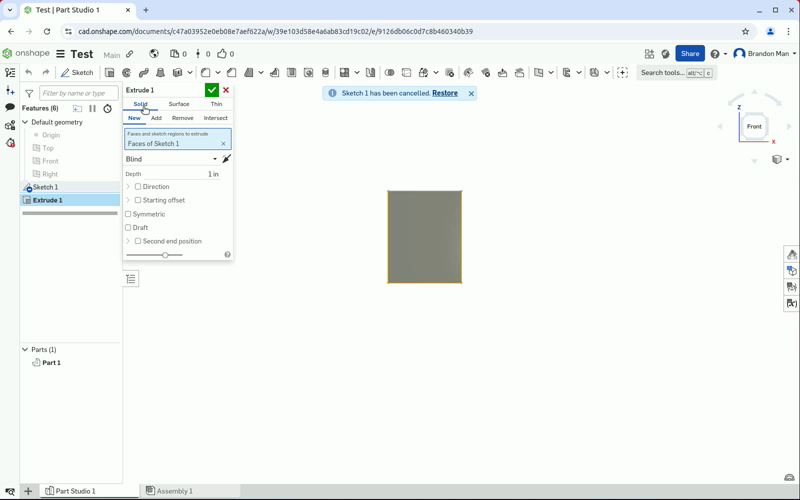
click(143, 106)
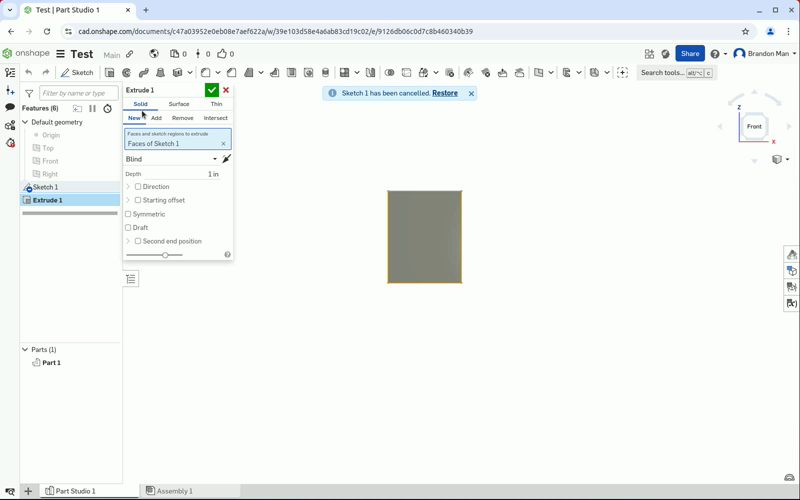
mouse_move(137, 120)
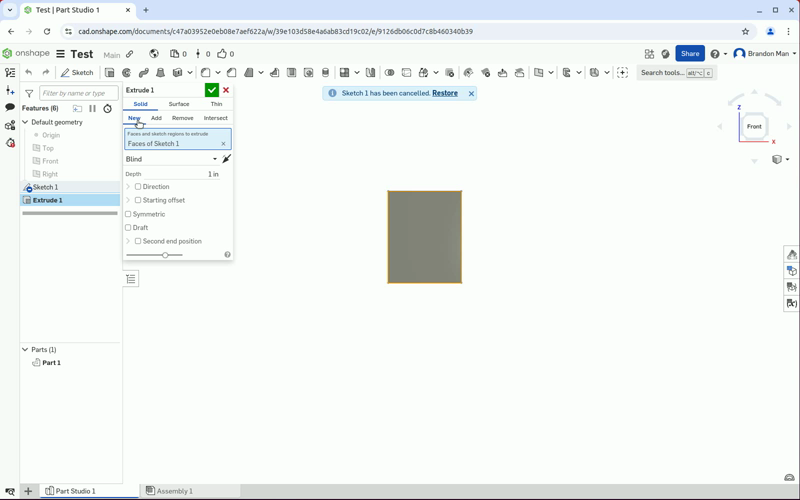
click(137, 120)
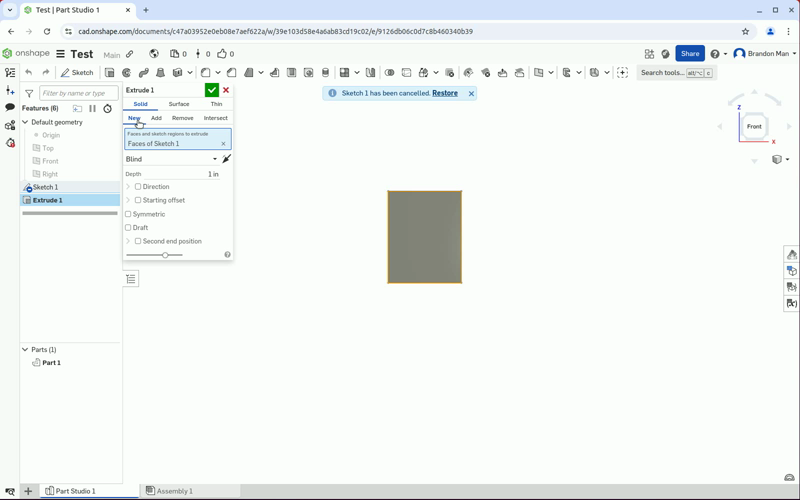
key(tab, 4)
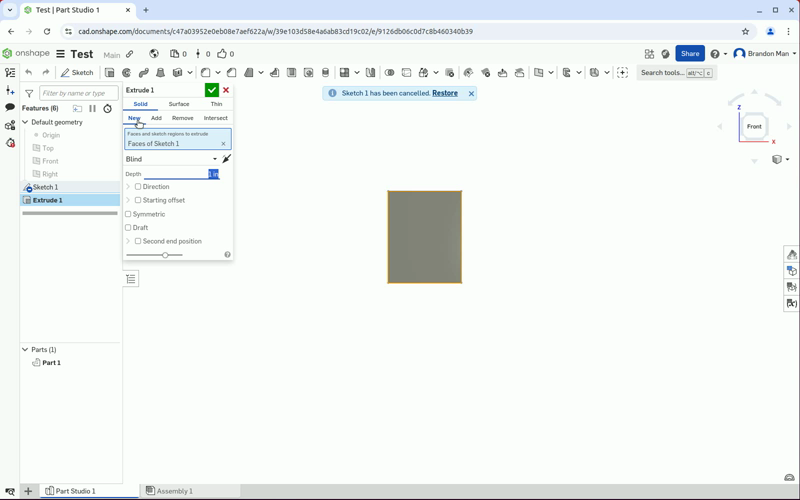
text(14.924)
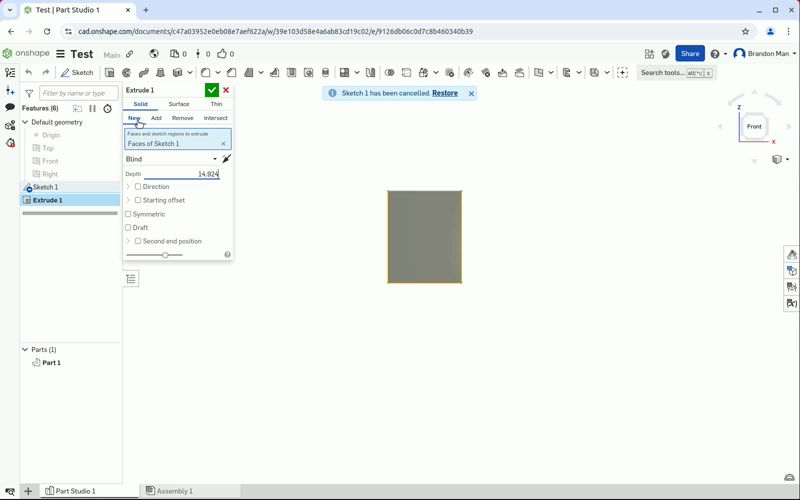
key(enter)
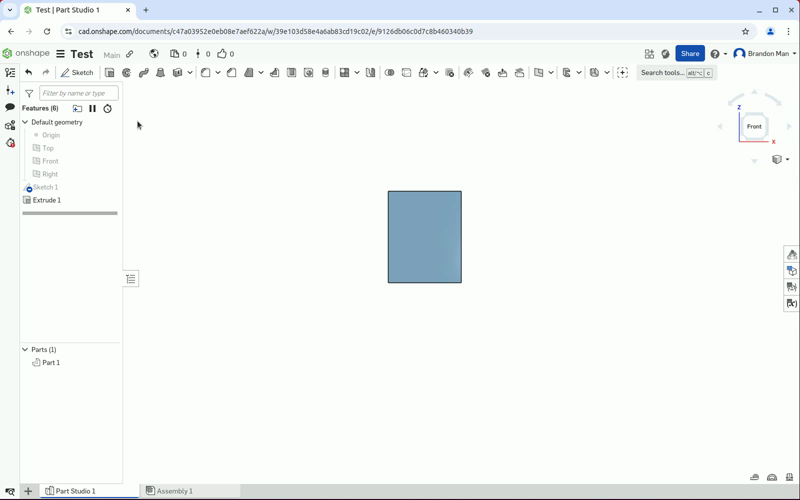
key(shift+h)
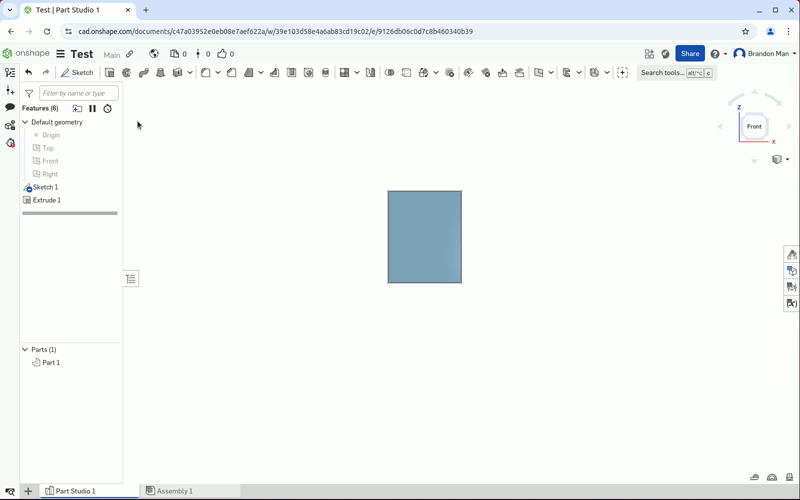
key(shift+h)
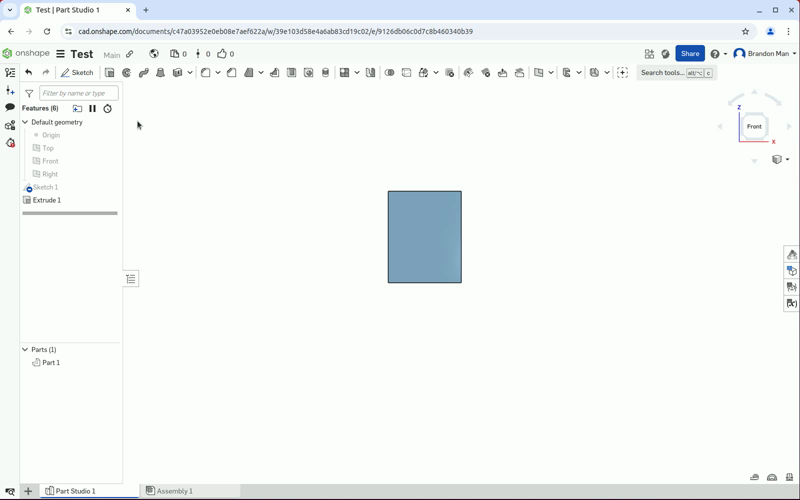
mouse_move(73, 189)
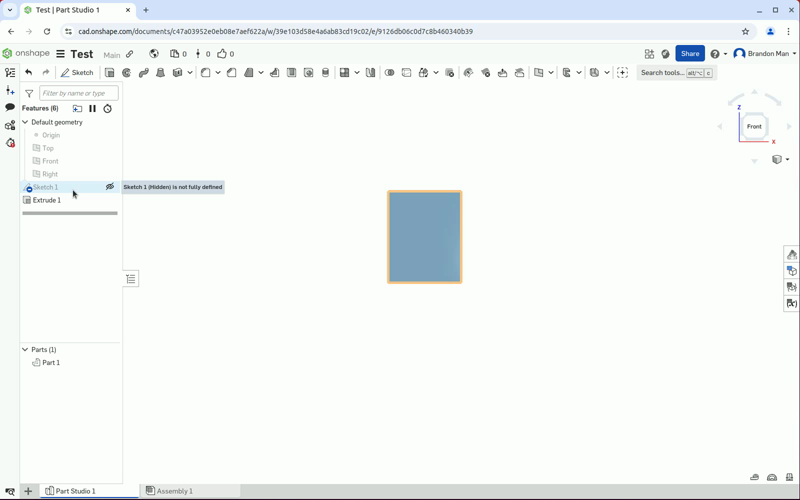
click(73, 189)
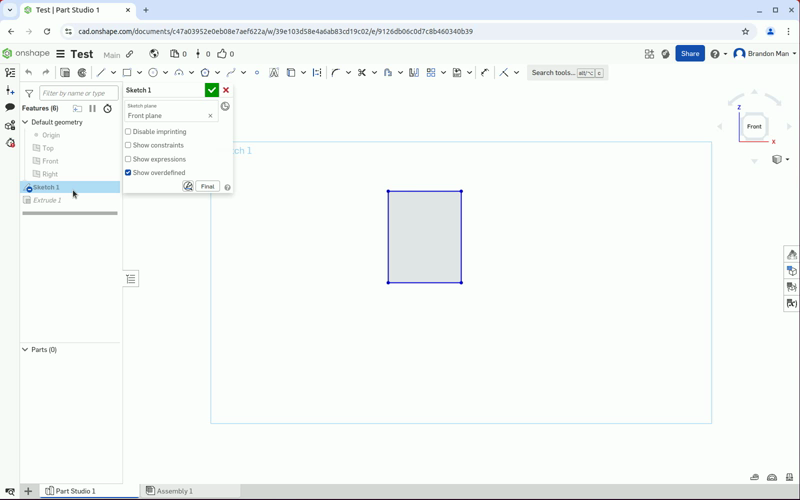
mouse_move(229, 92)
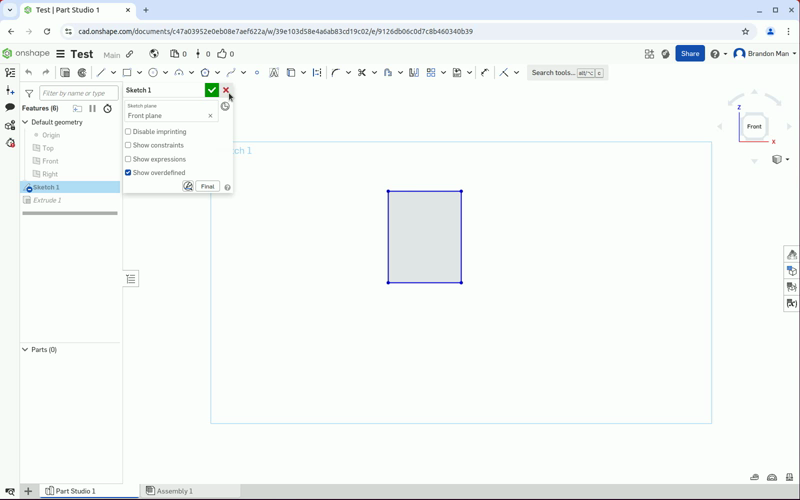
click(229, 92)
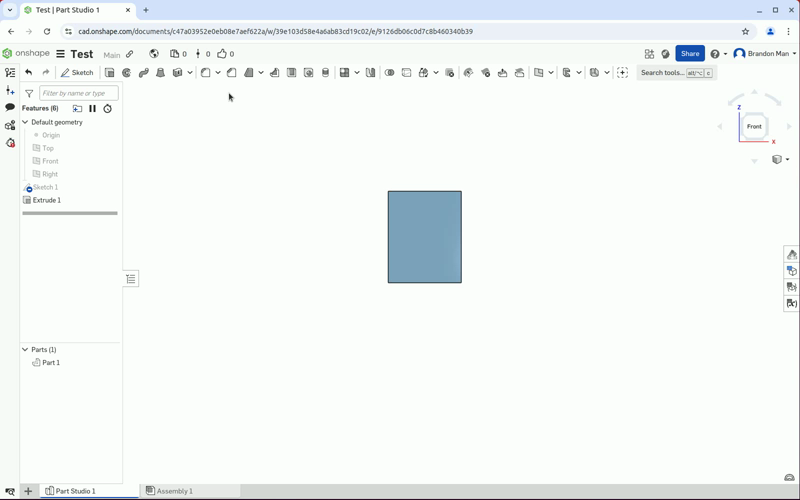
mouse_move(73, 352)
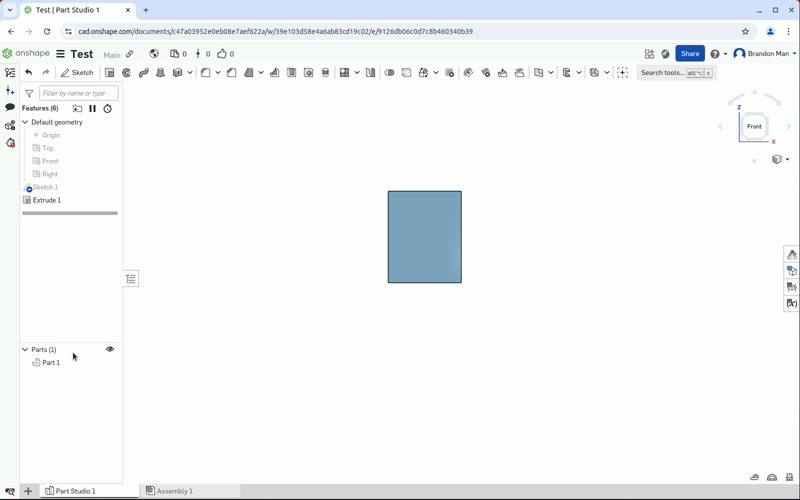
key(y)
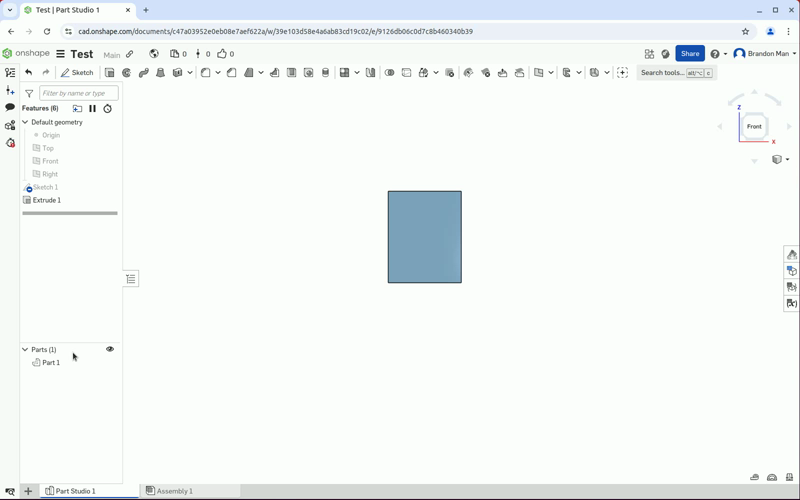
key(shift+p)
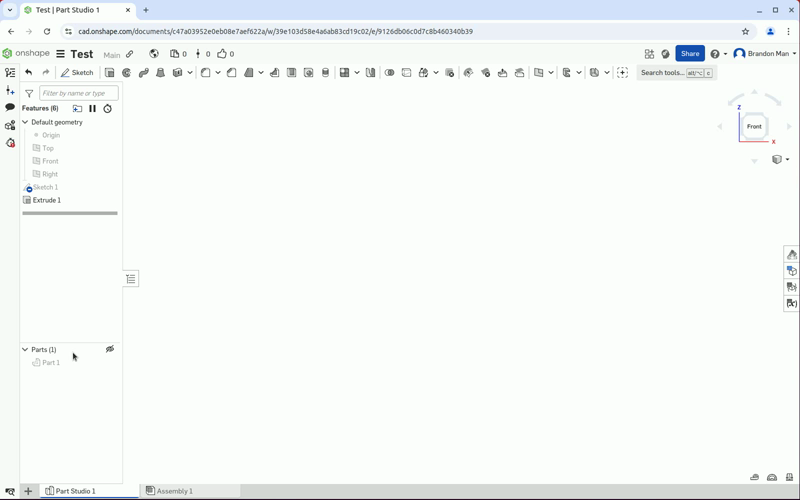
key(space)
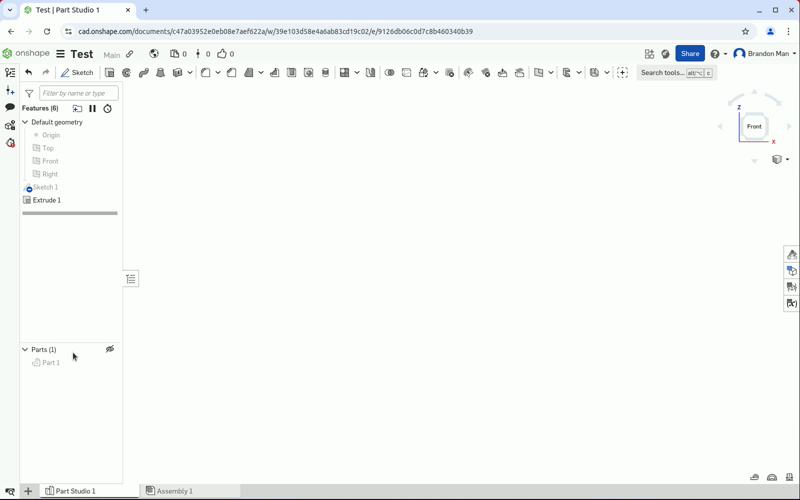
key_down(shift)
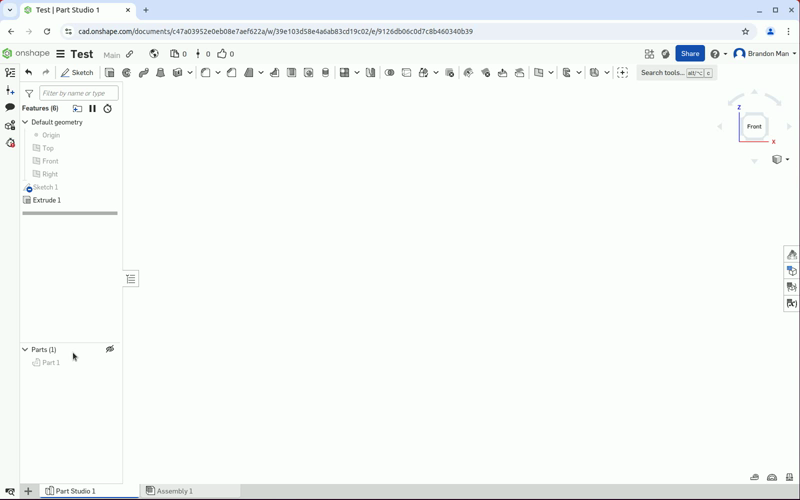
key(left)
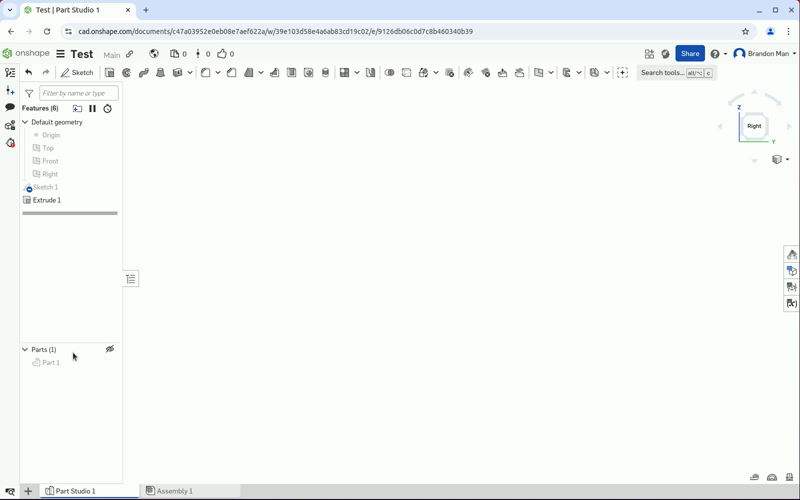
key_up(shift)
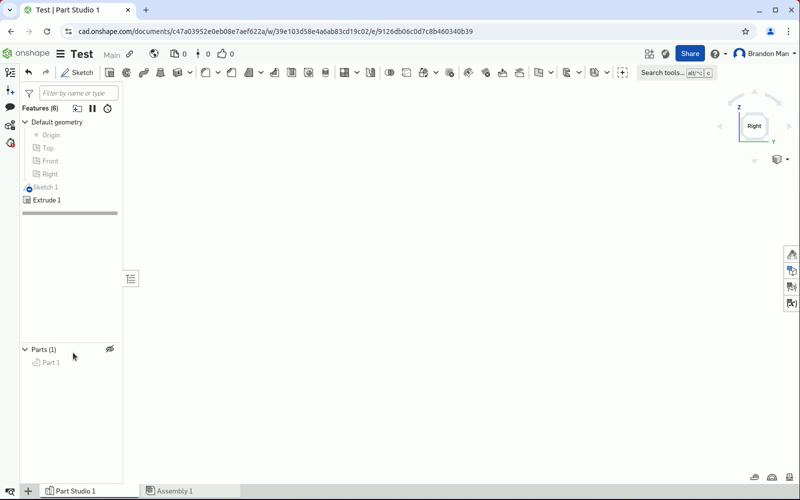
mouse_move(73, 352)
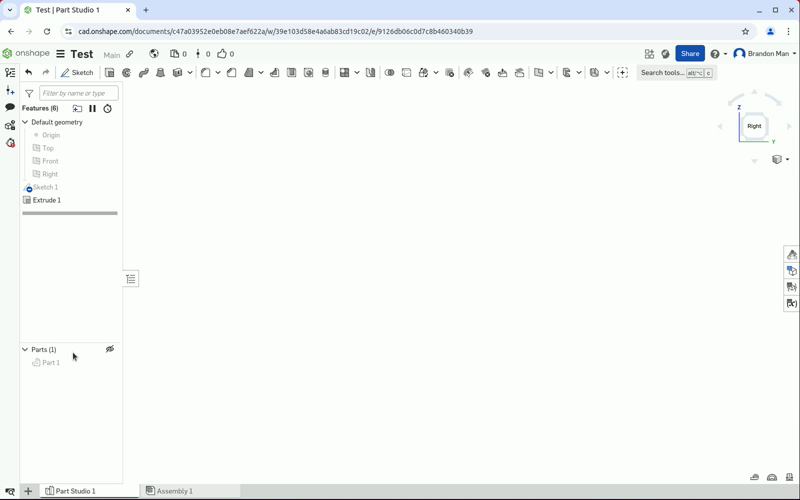
key(shift+y)
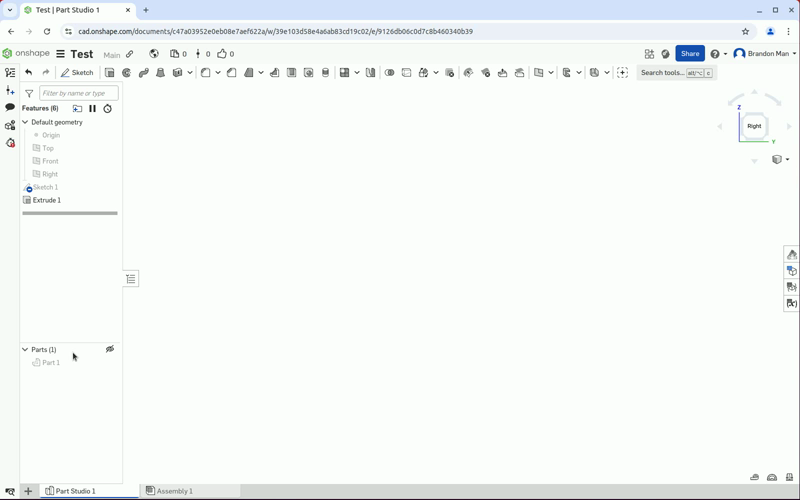
key(shift+s)
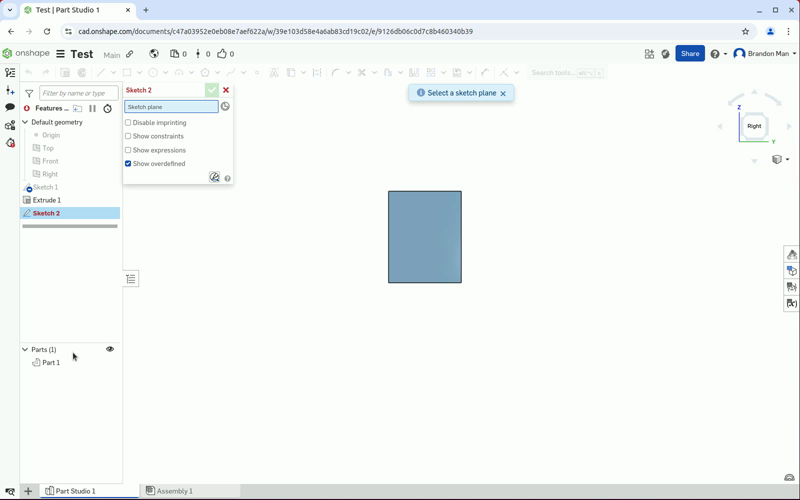
mouse_move(73, 176)
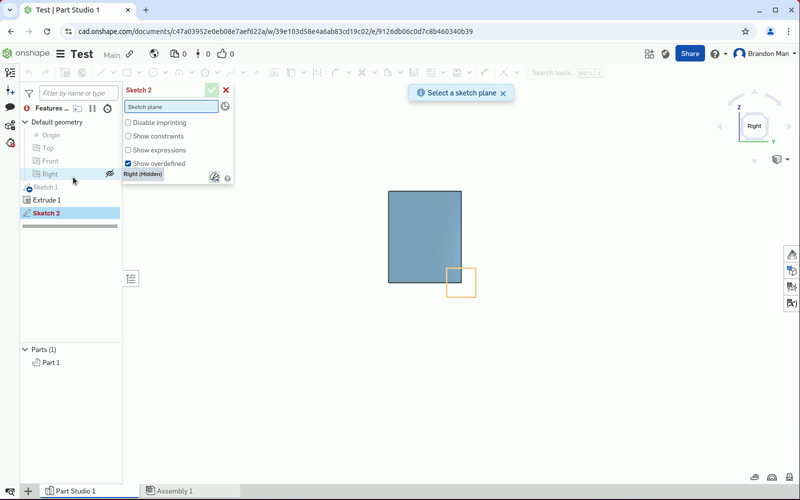
click(73, 176)
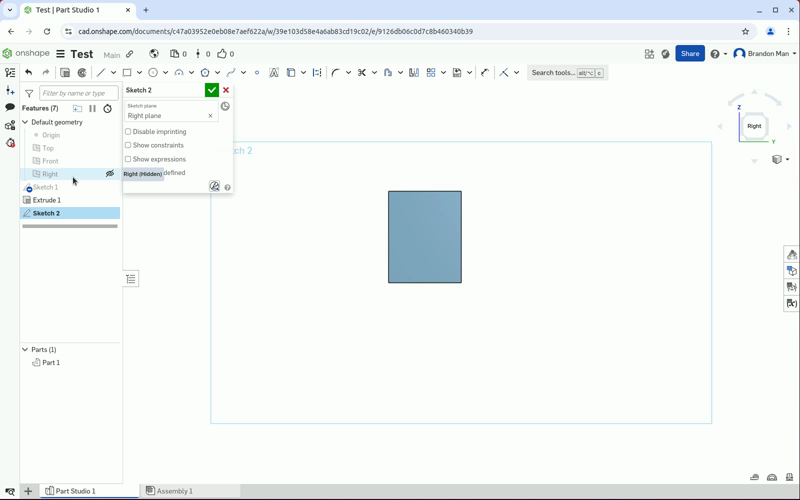
mouse_move(73, 352)
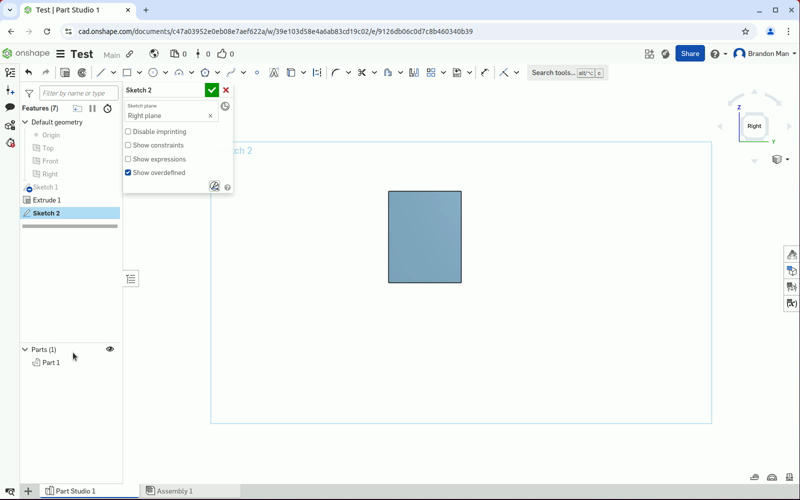
key(y)
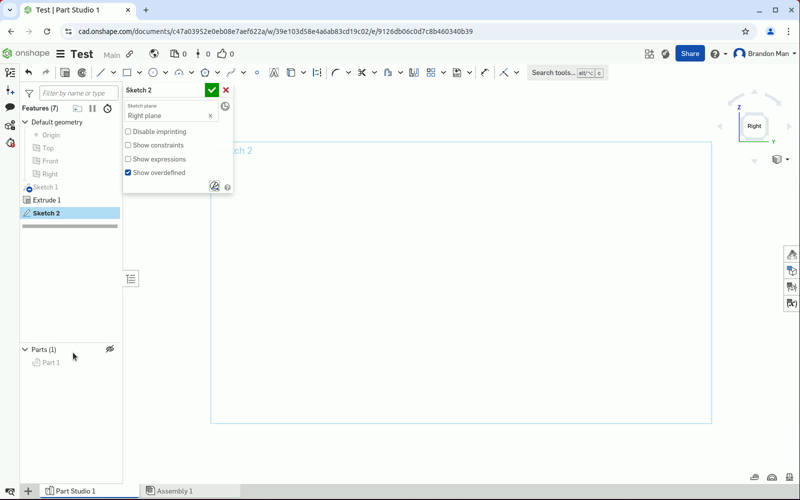
key(l)
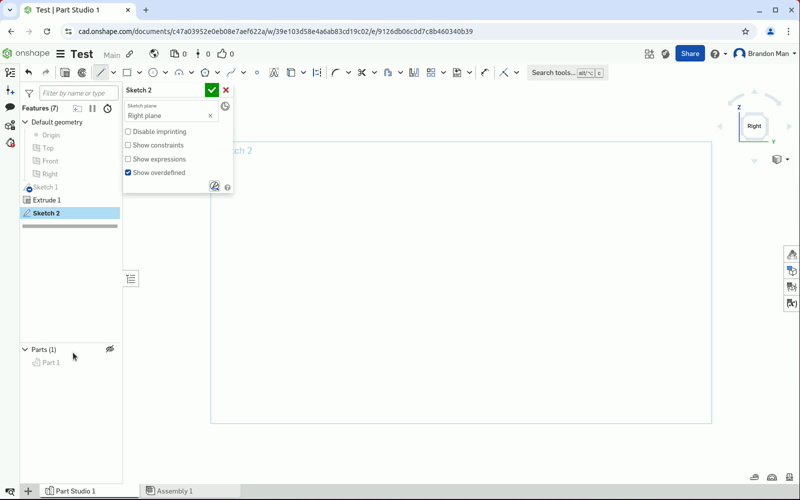
key_down(shift)
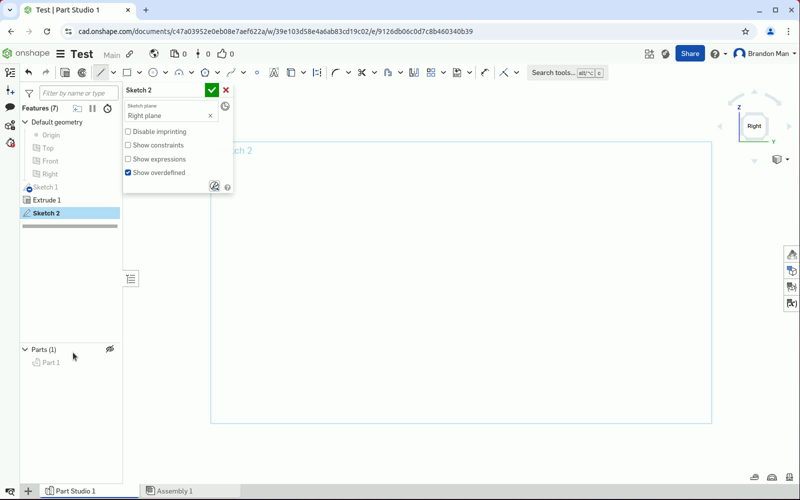
mouse_move(410, 273)
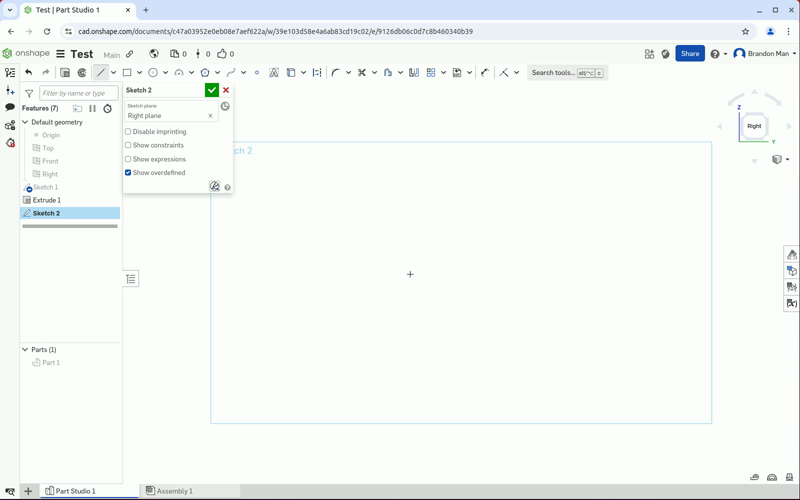
click(410, 273)
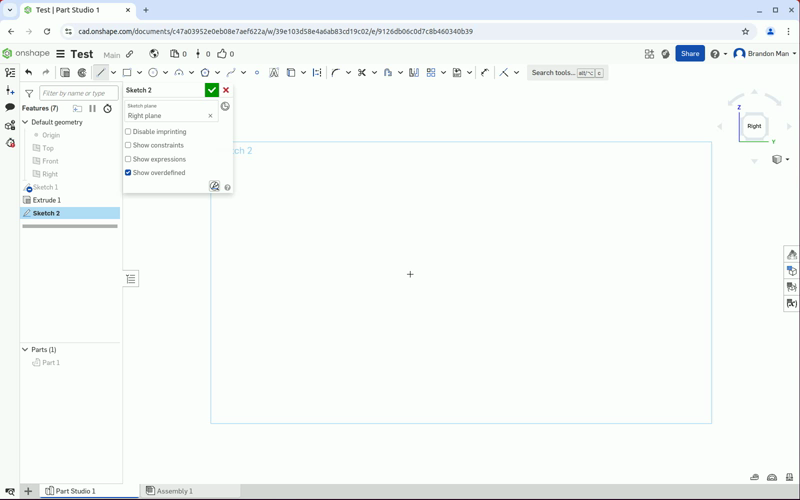
key_up(shift)
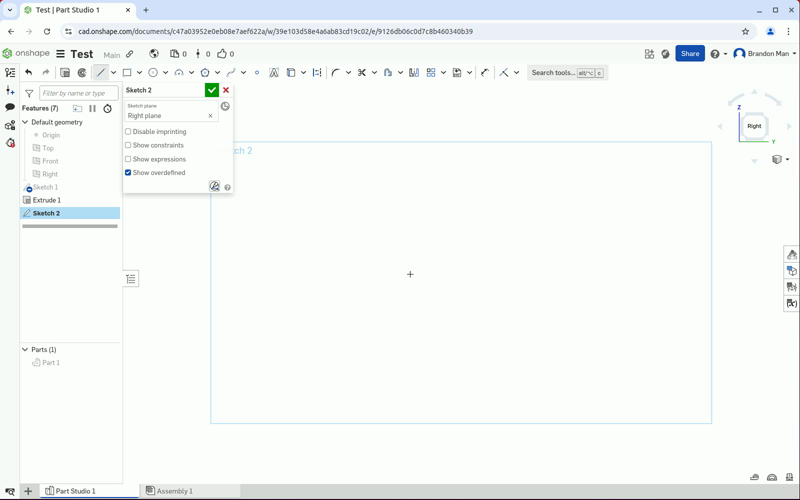
key_down(shift)
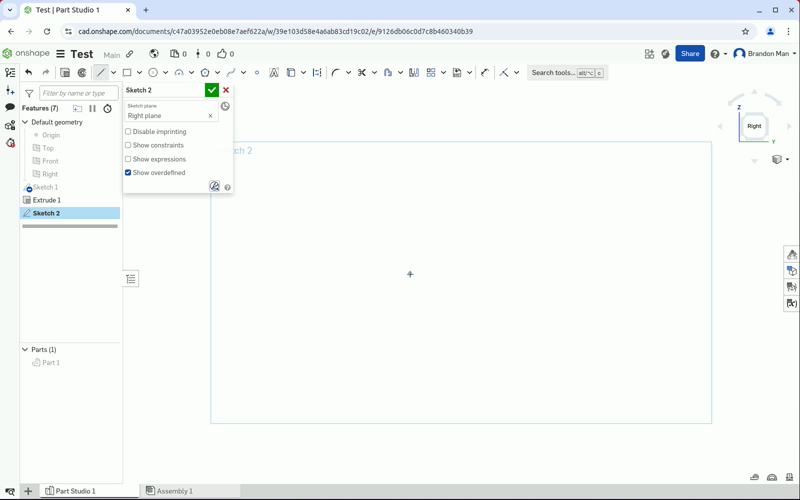
mouse_move(440, 273)
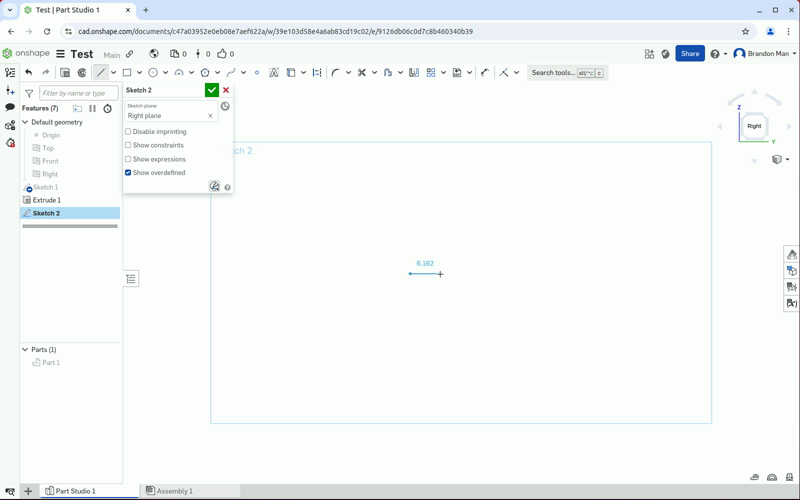
mouse_move(447, 273)
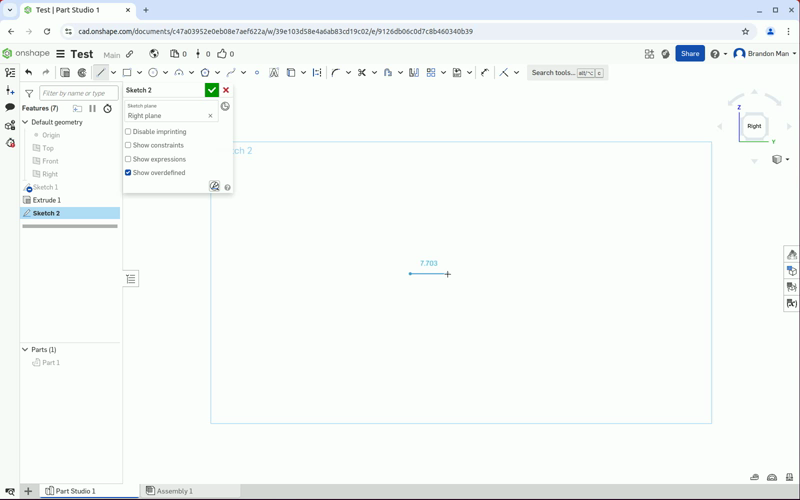
click(447, 273)
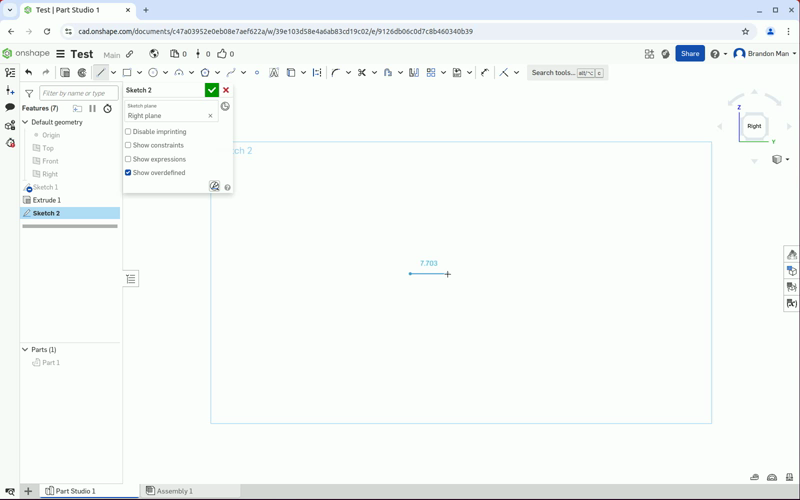
key_up(shift)
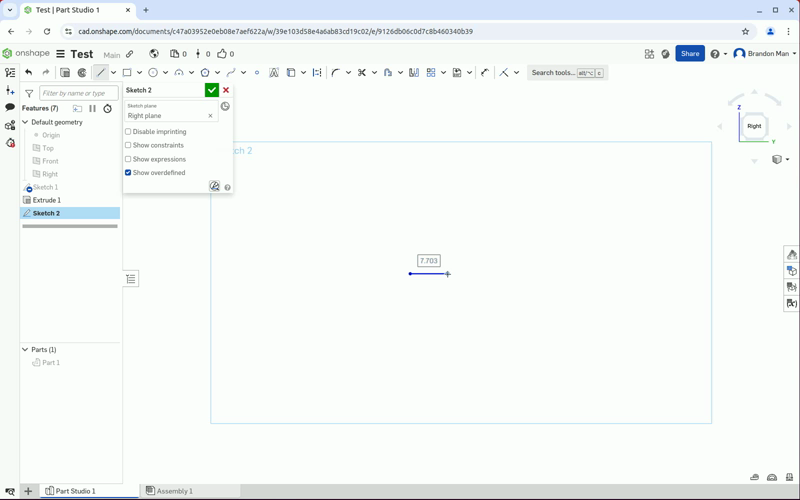
key_down(shift)
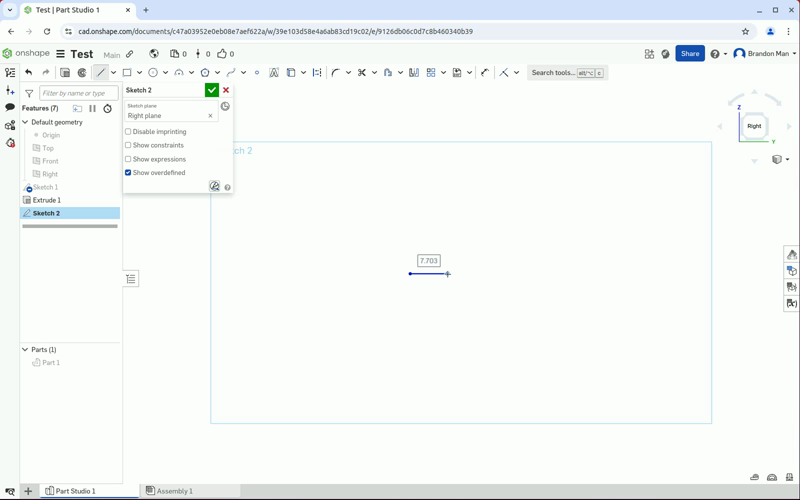
mouse_move(477, 273)
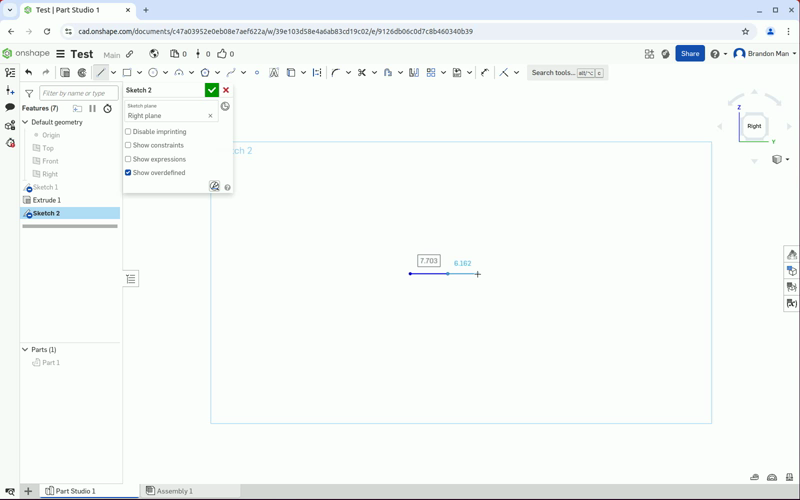
mouse_move(447, 269)
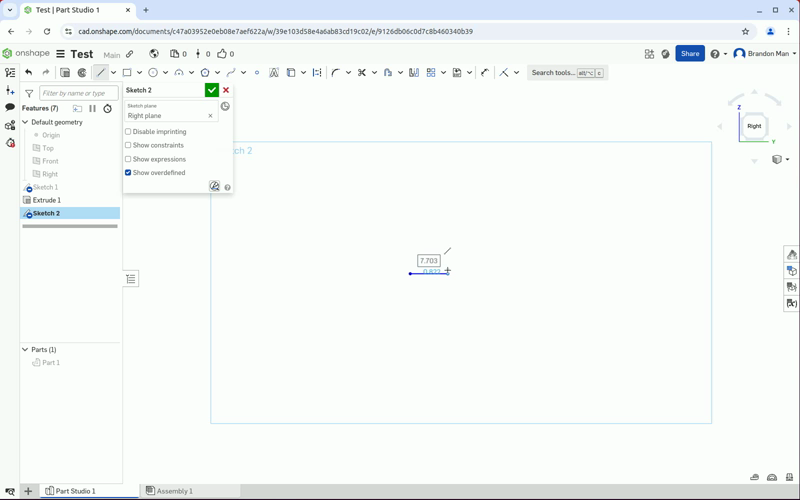
scroll(6)
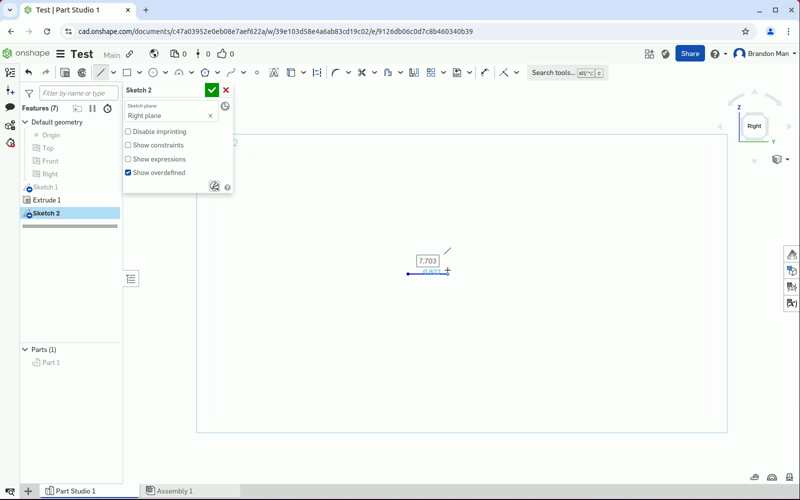
scroll(6)
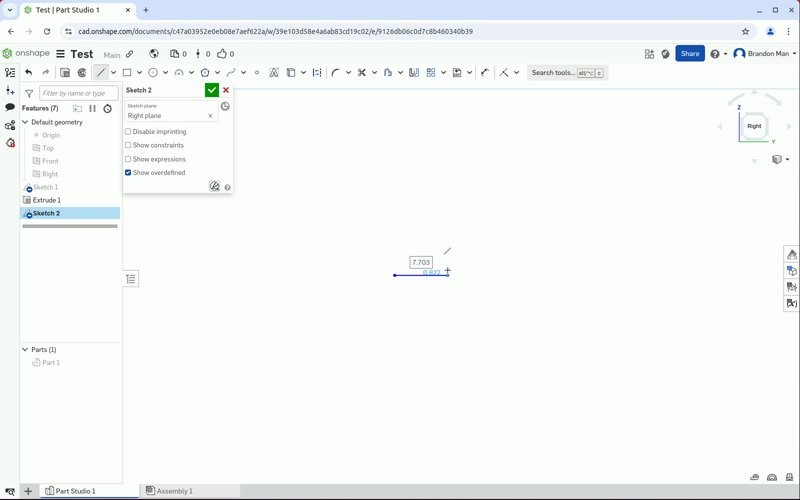
scroll(6)
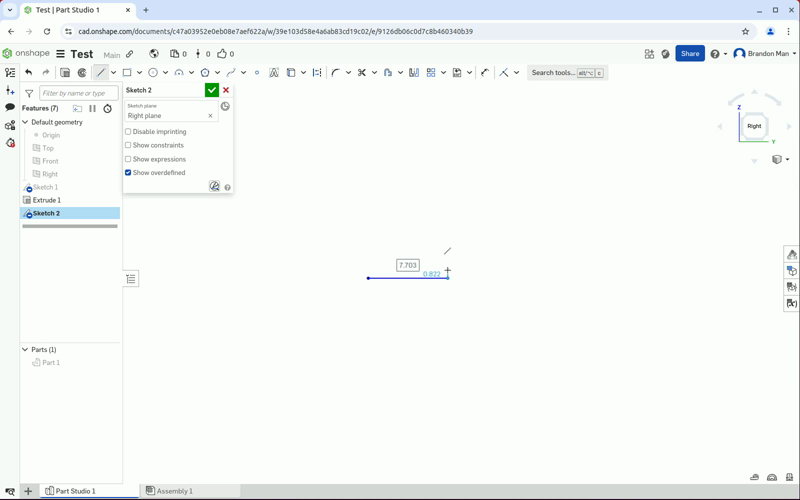
scroll(6)
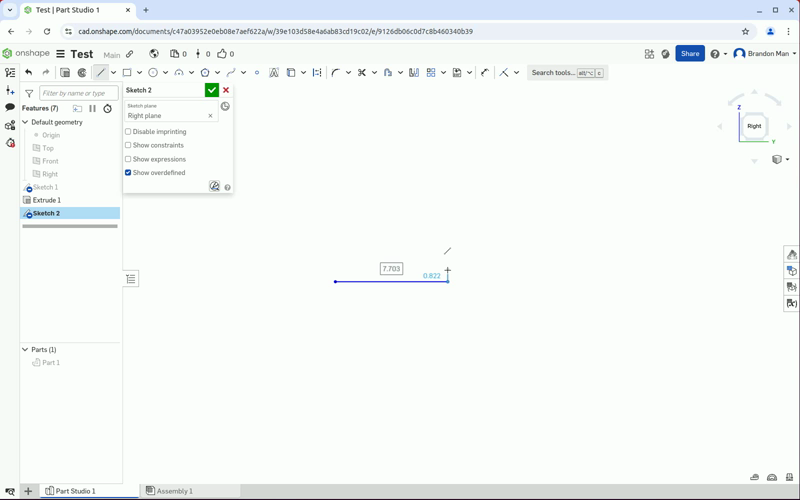
scroll(6)
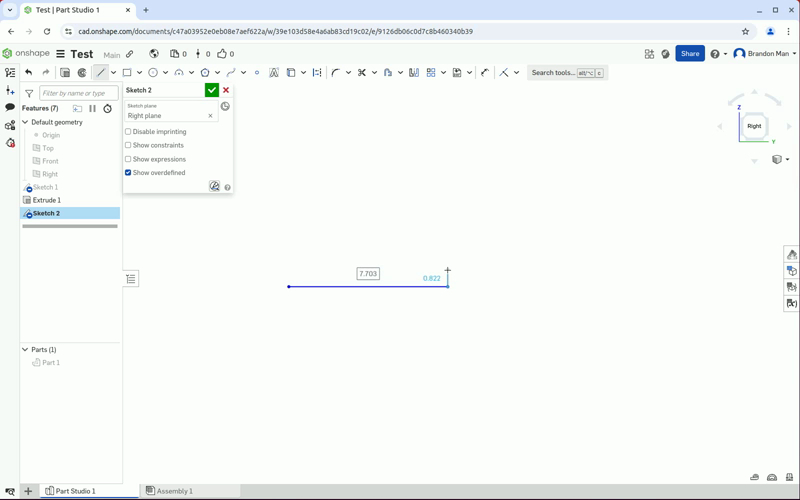
scroll(6)
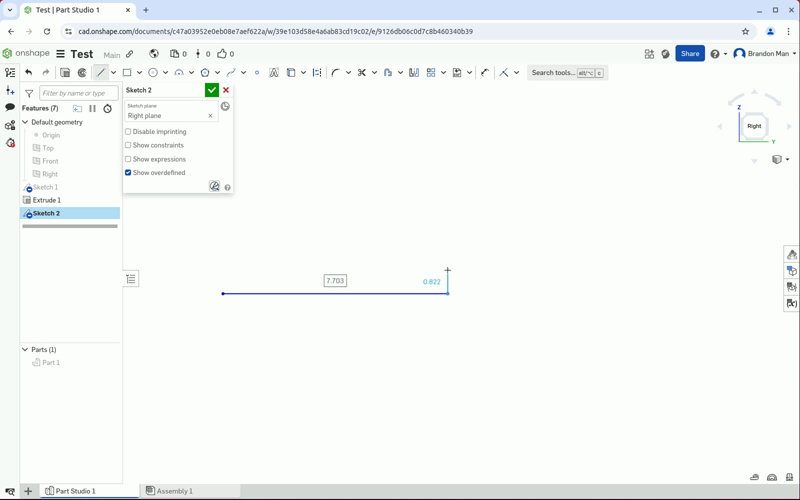
scroll(6)
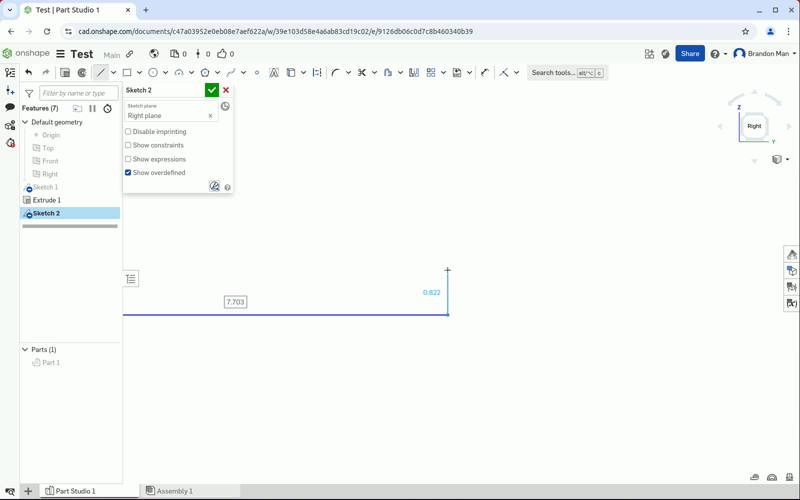
click(447, 269)
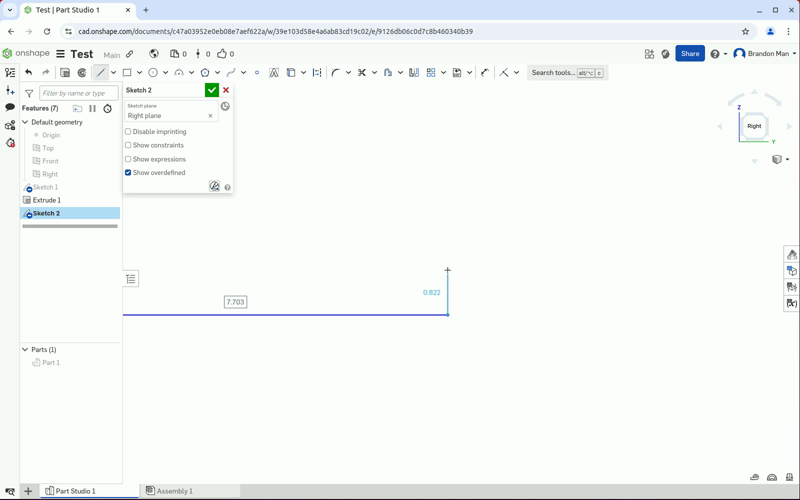
scroll(-6)
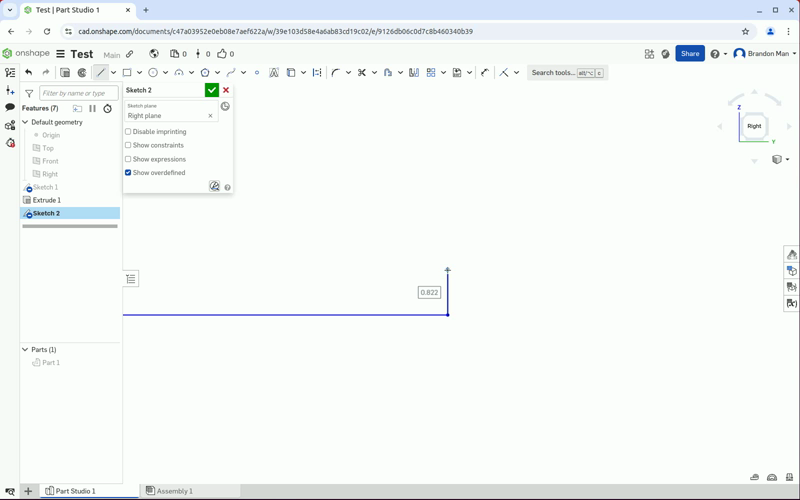
scroll(-6)
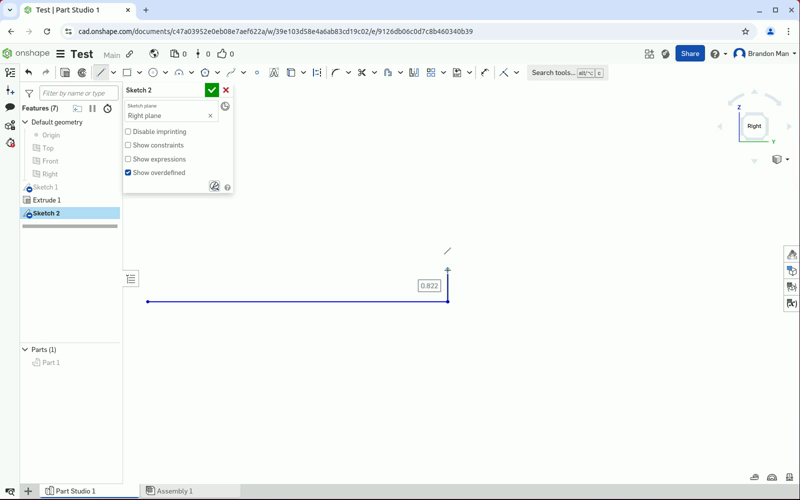
scroll(-6)
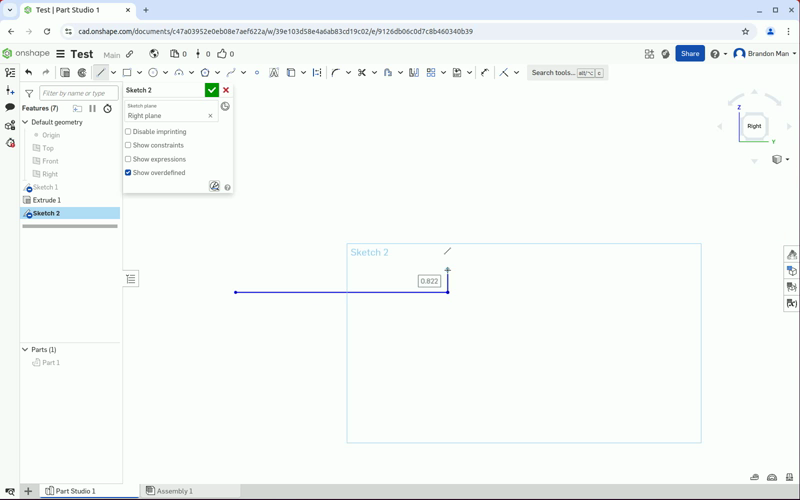
scroll(-6)
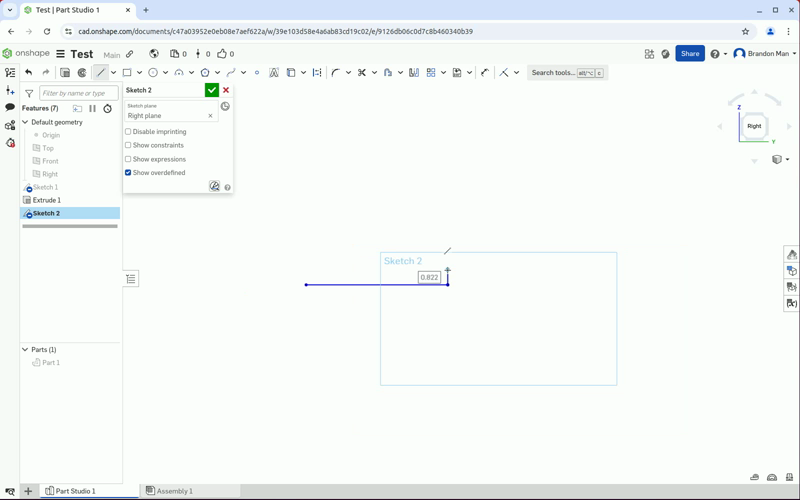
scroll(-6)
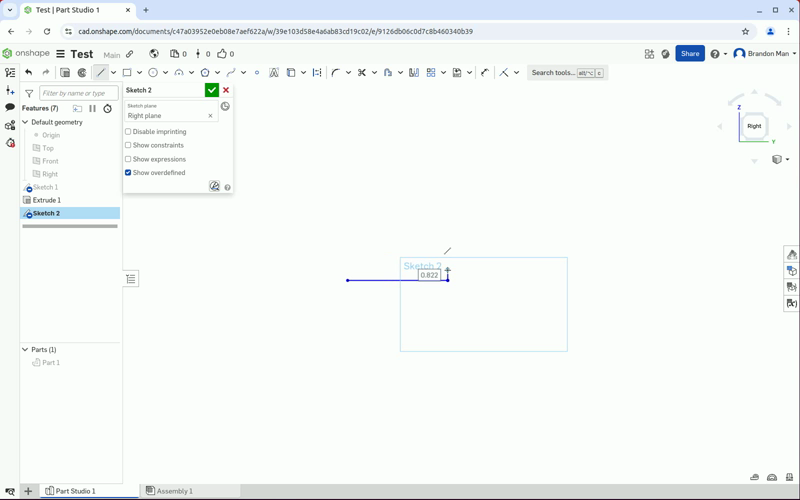
scroll(-6)
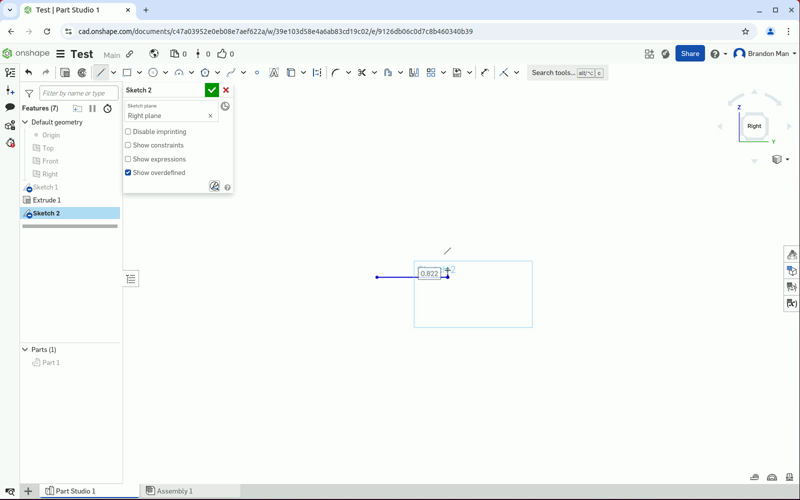
scroll(-6)
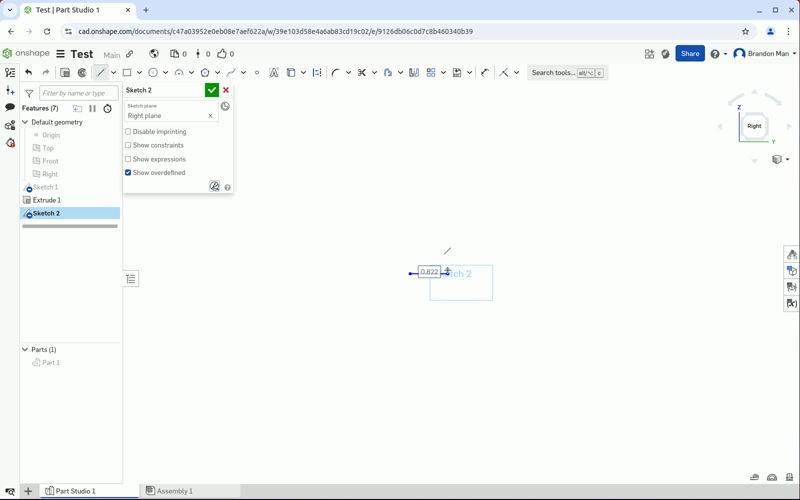
key_up(shift)
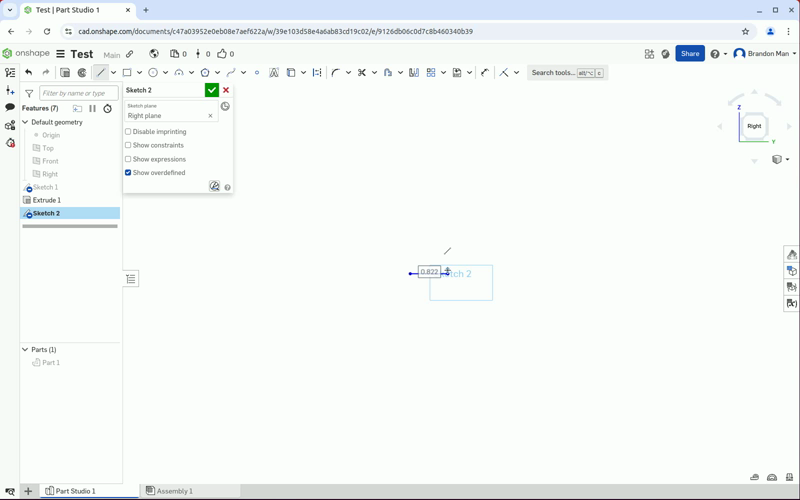
key_down(shift)
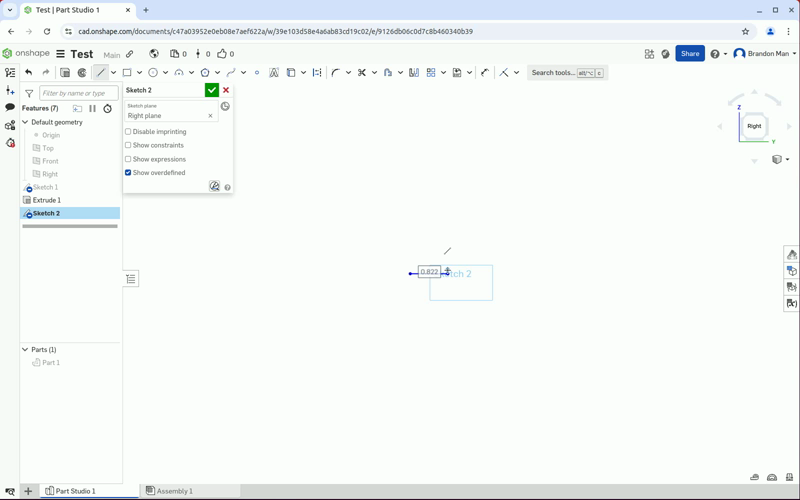
mouse_move(477, 269)
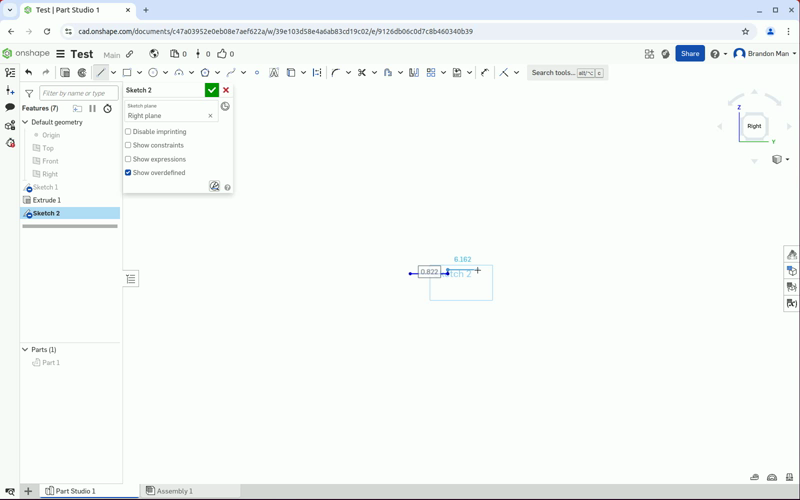
mouse_move(410, 269)
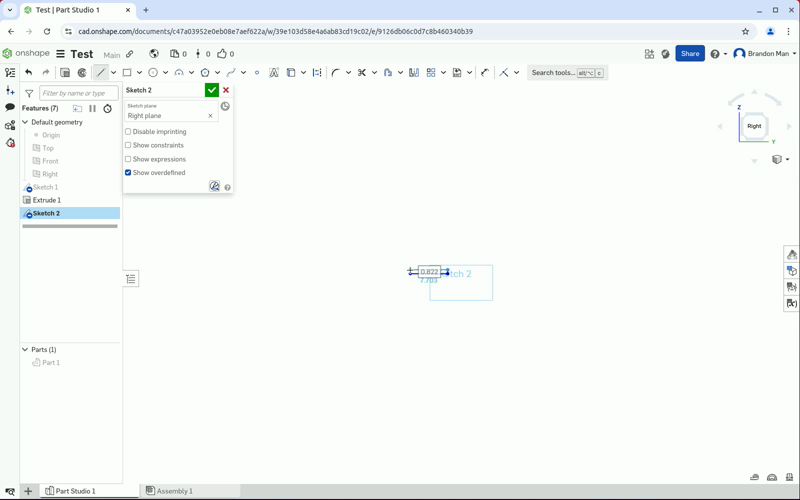
scroll(6)
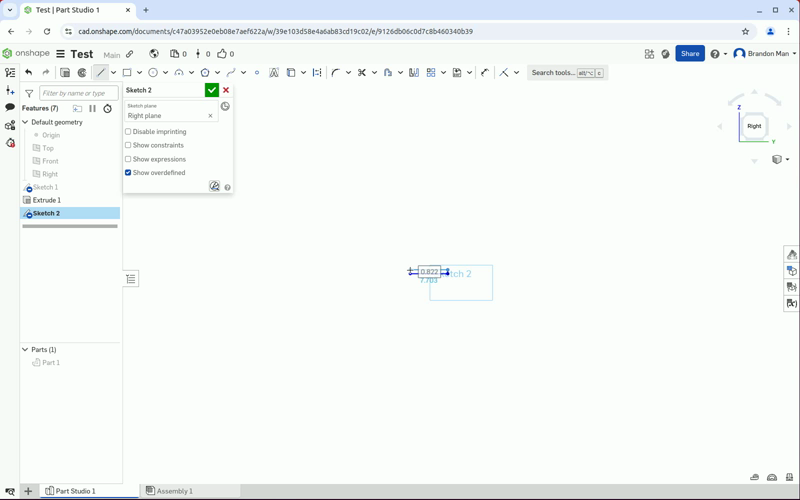
scroll(6)
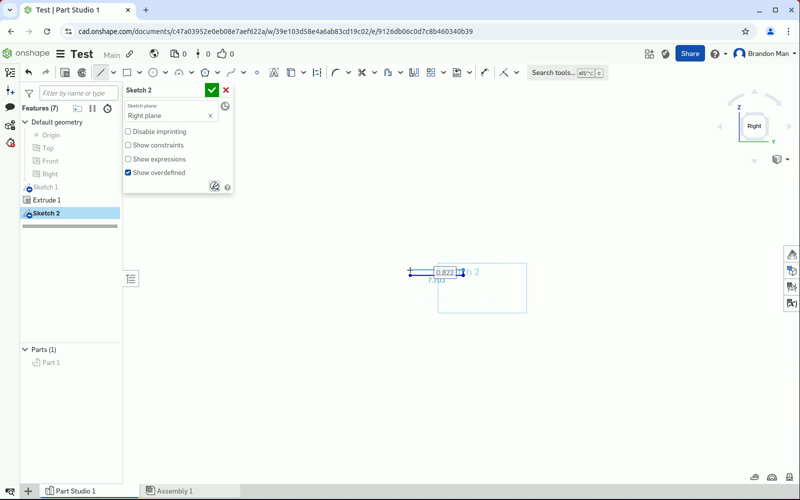
scroll(6)
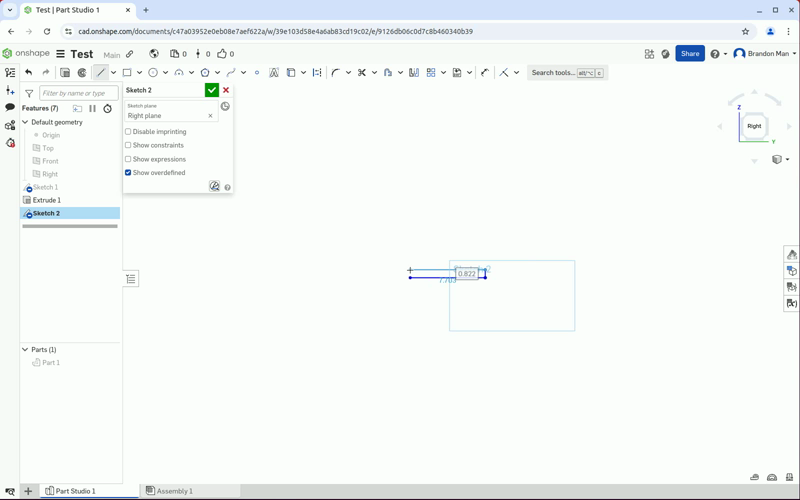
scroll(6)
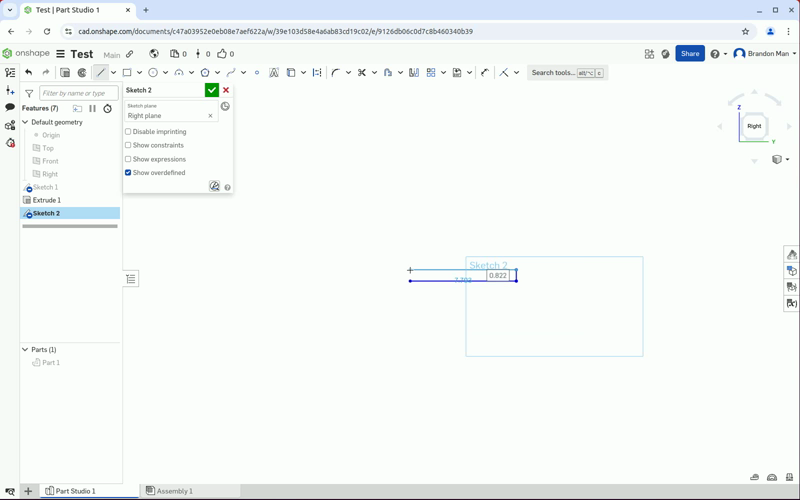
scroll(6)
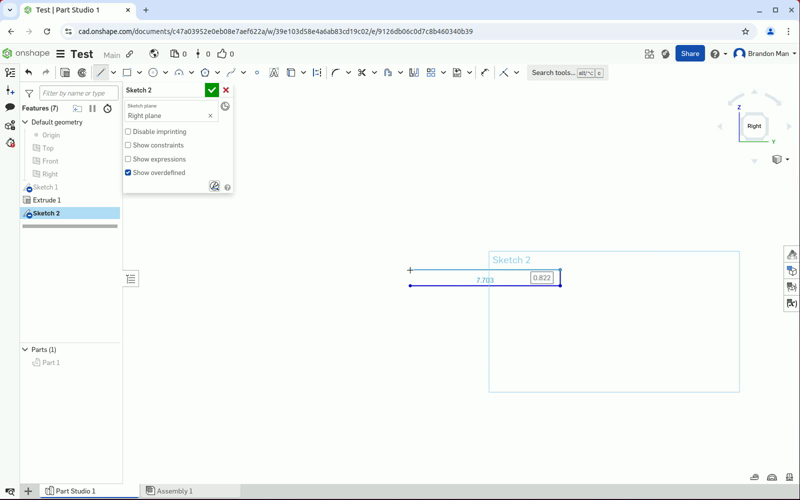
scroll(6)
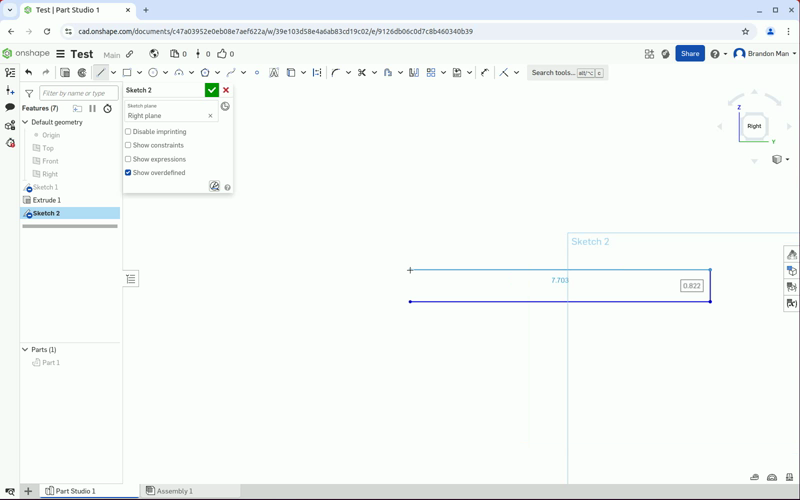
scroll(6)
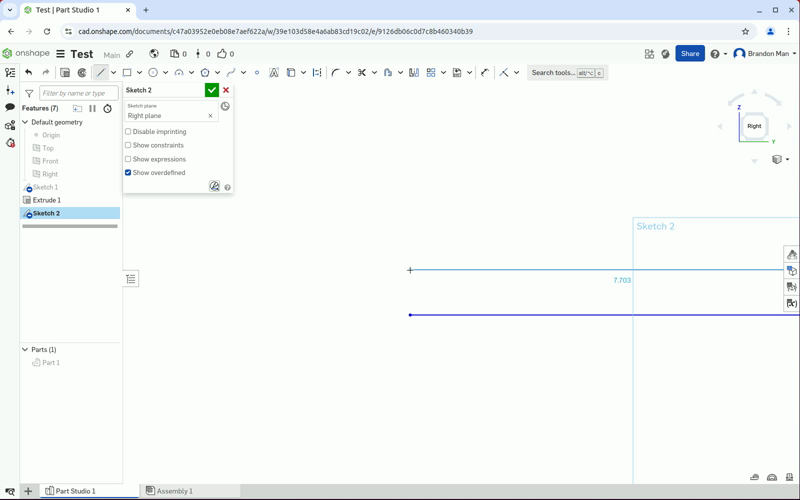
click(410, 269)
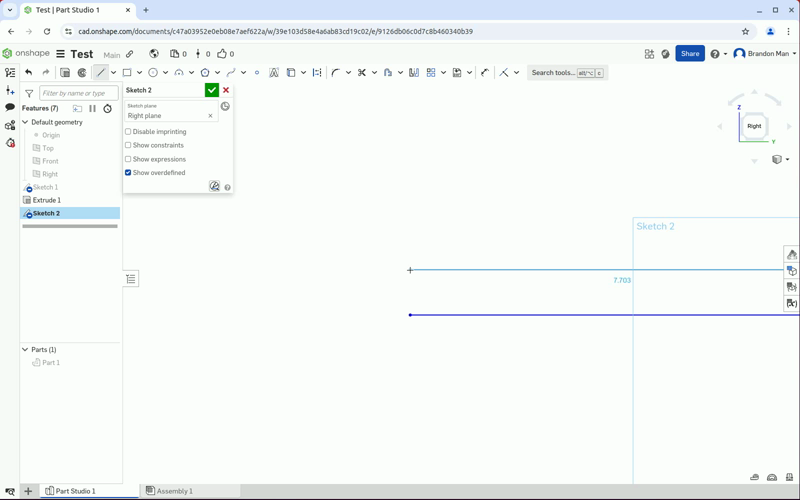
scroll(-6)
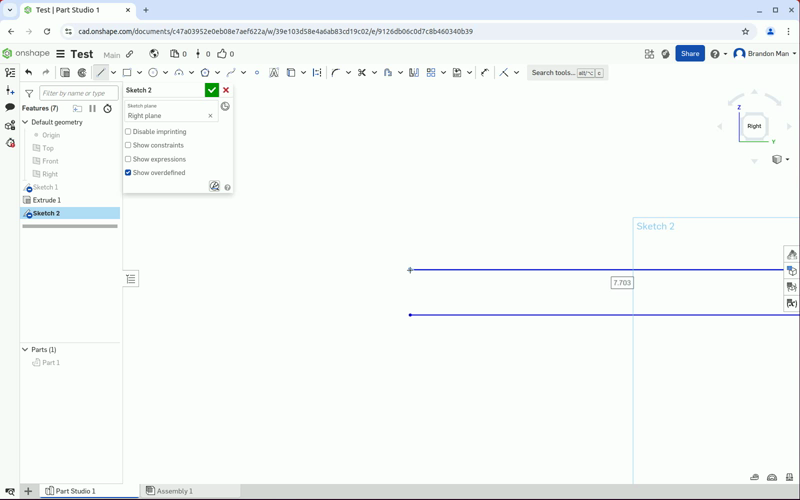
scroll(-6)
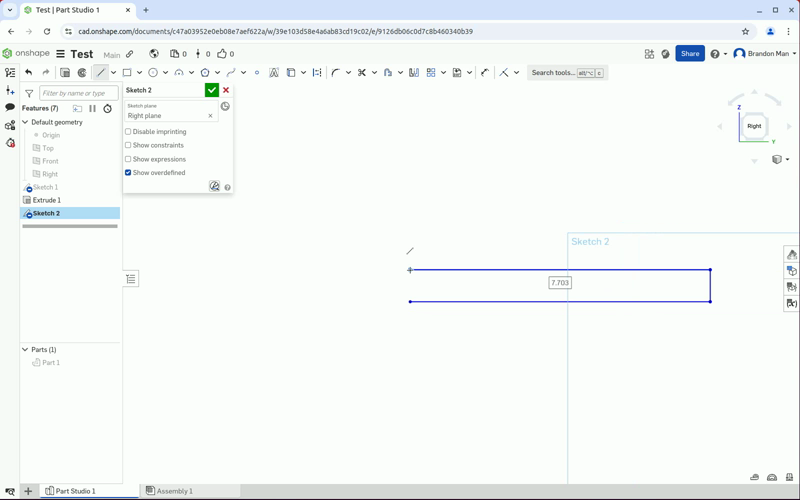
scroll(-6)
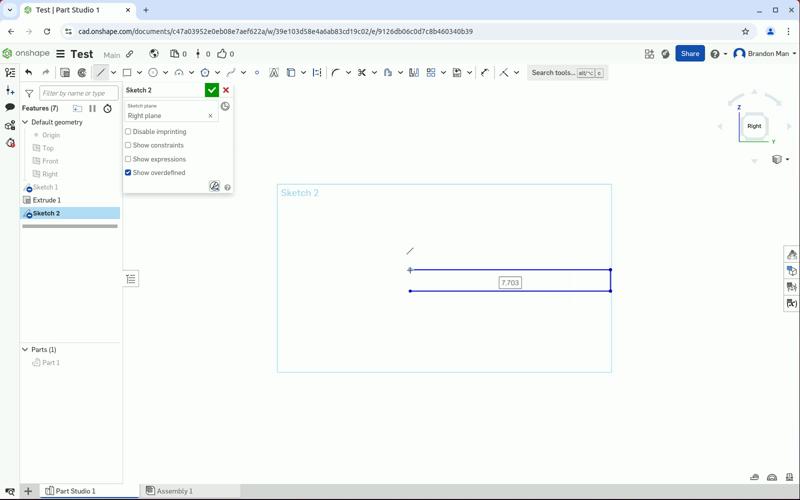
scroll(-6)
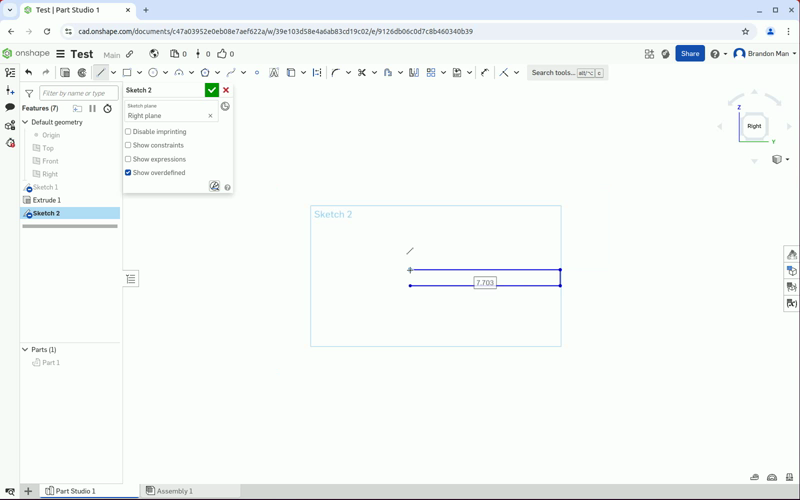
scroll(-6)
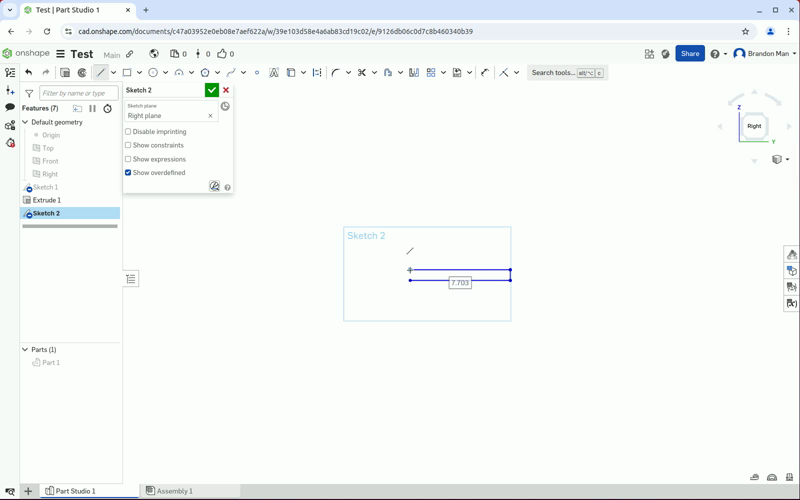
scroll(-6)
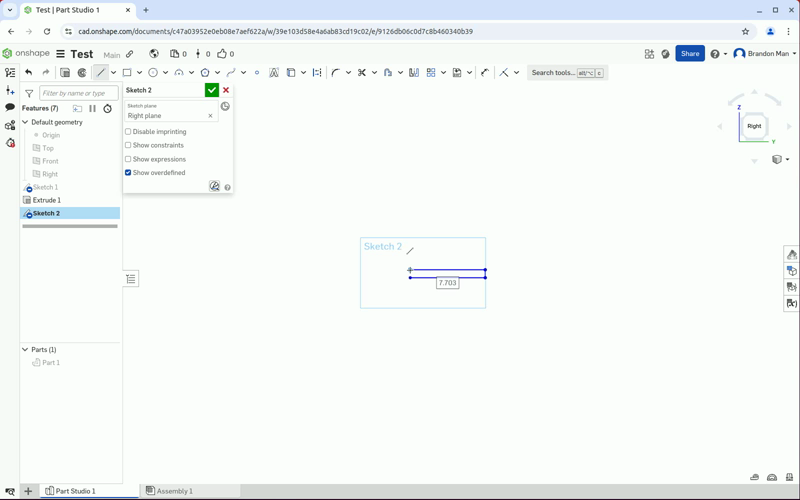
scroll(-6)
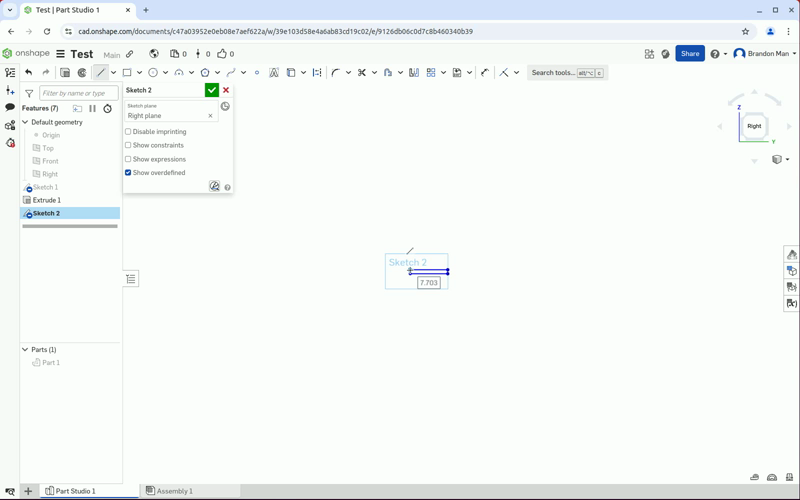
key_up(shift)
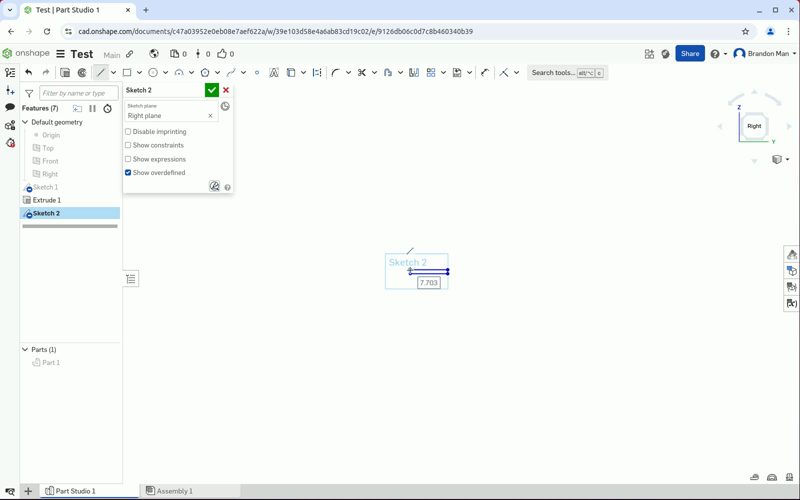
mouse_move(440, 269)
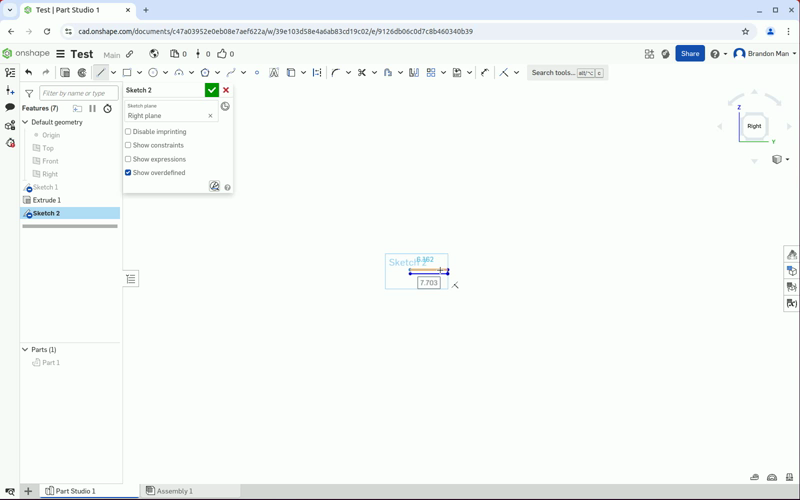
key_down(shift)
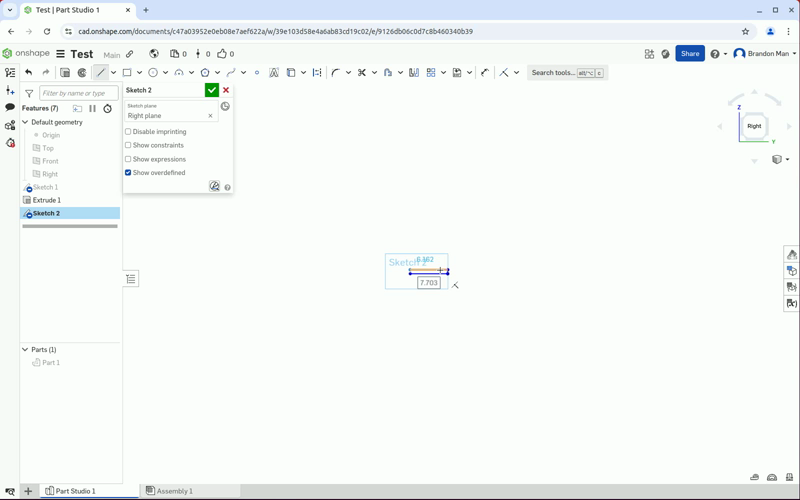
mouse_move(410, 273)
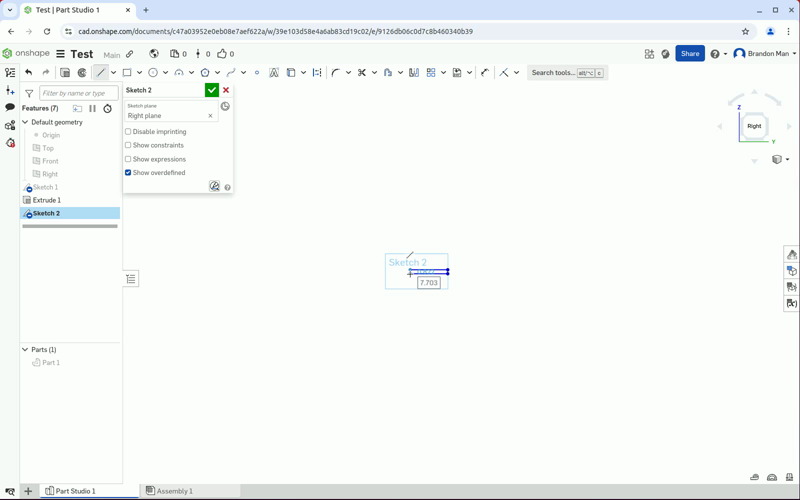
scroll(6)
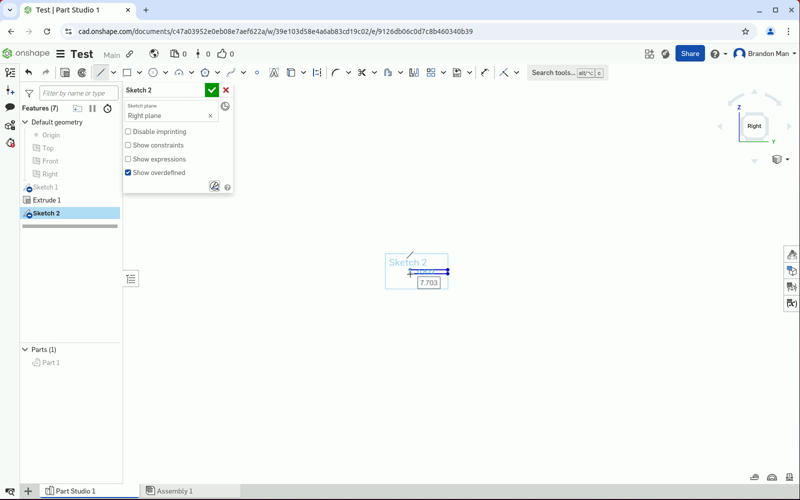
scroll(6)
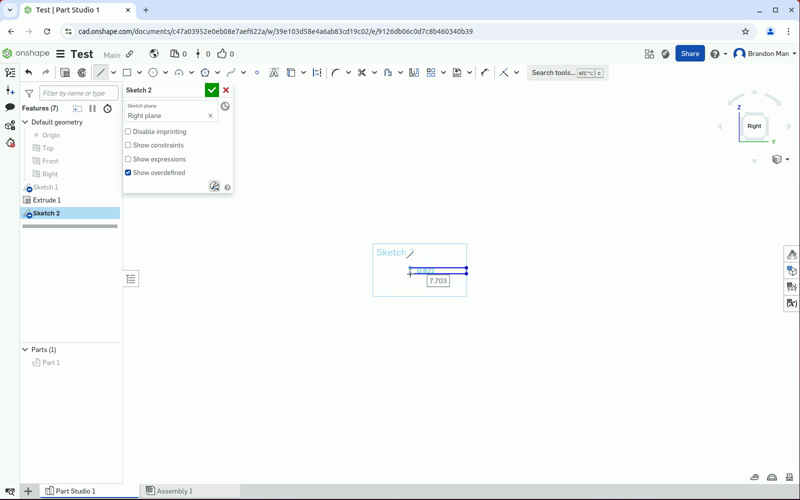
scroll(6)
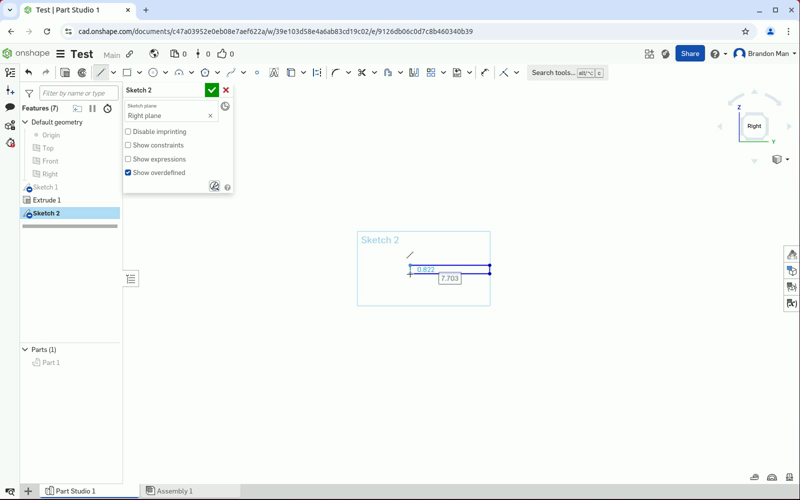
scroll(6)
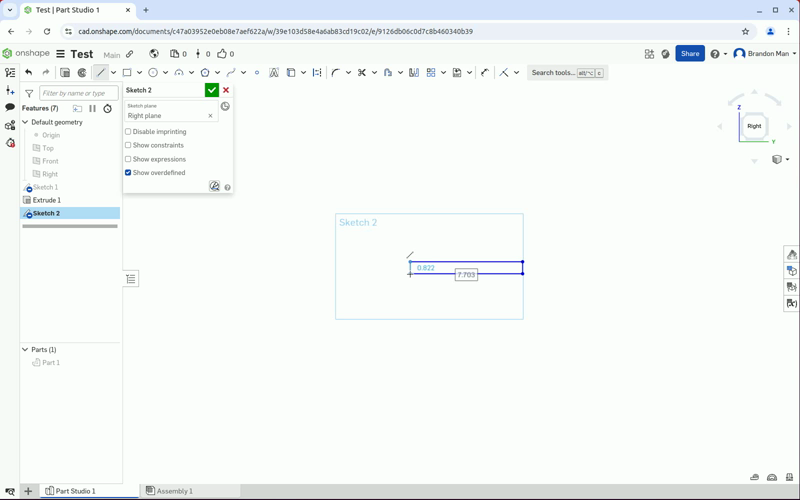
scroll(6)
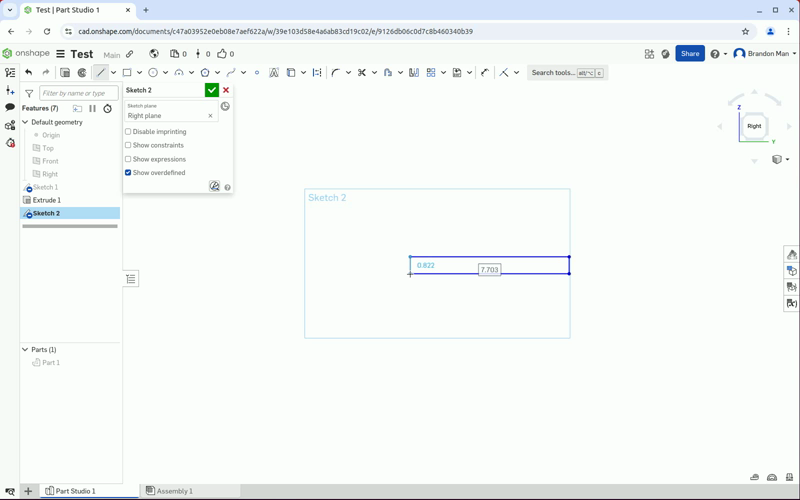
scroll(6)
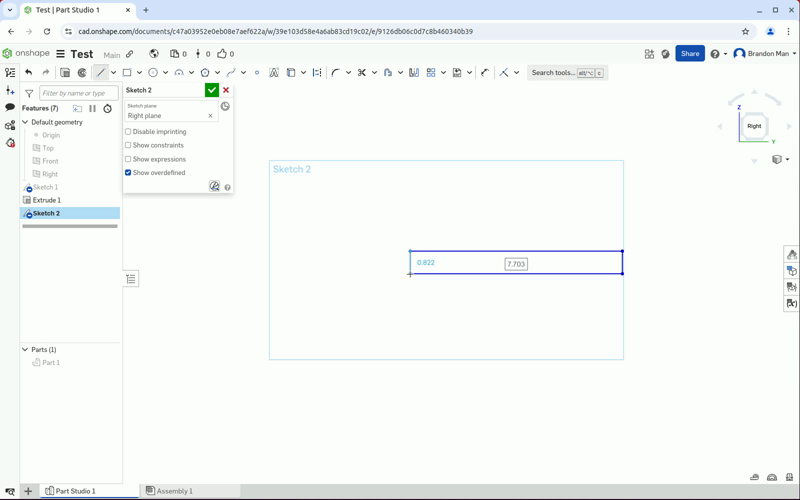
scroll(6)
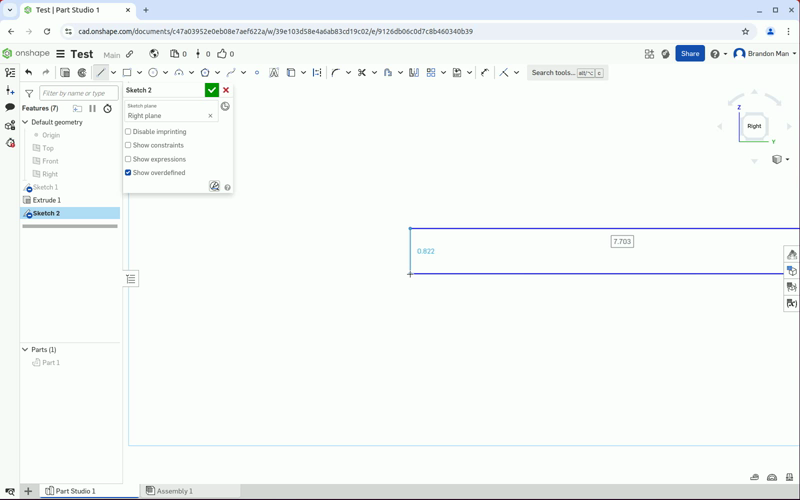
key_up(shift)
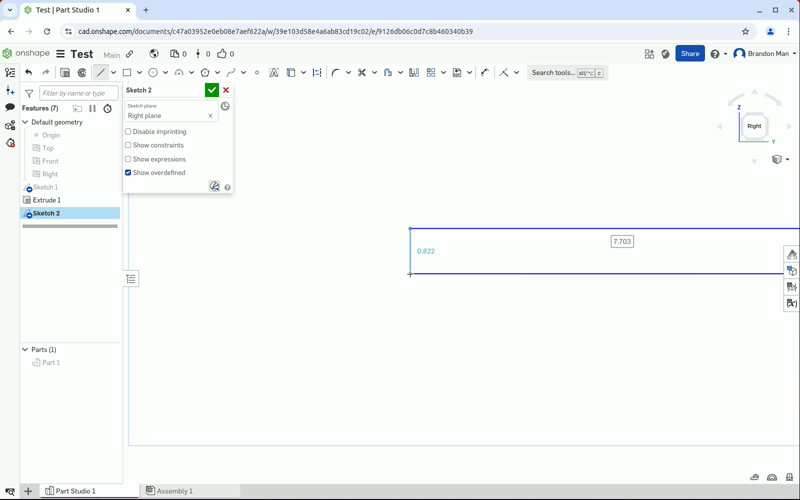
click(410, 273)
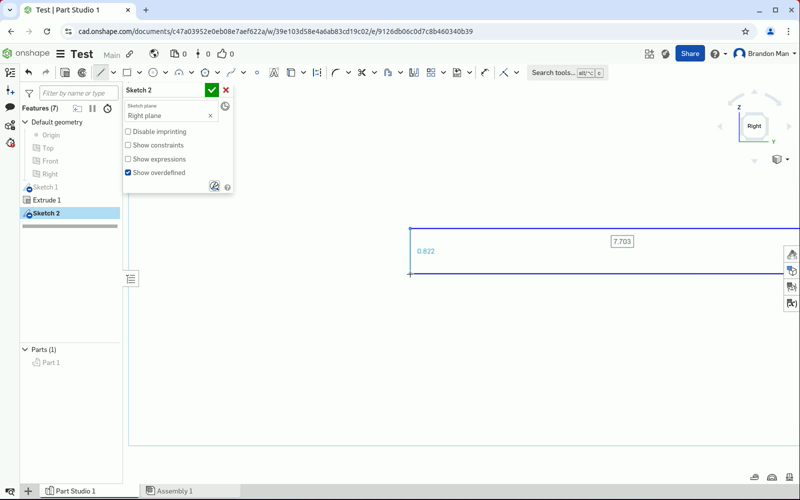
scroll(-6)
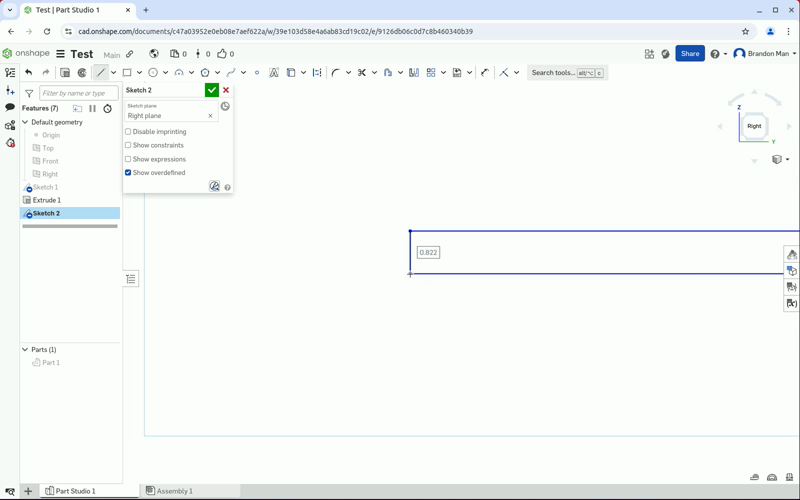
scroll(-6)
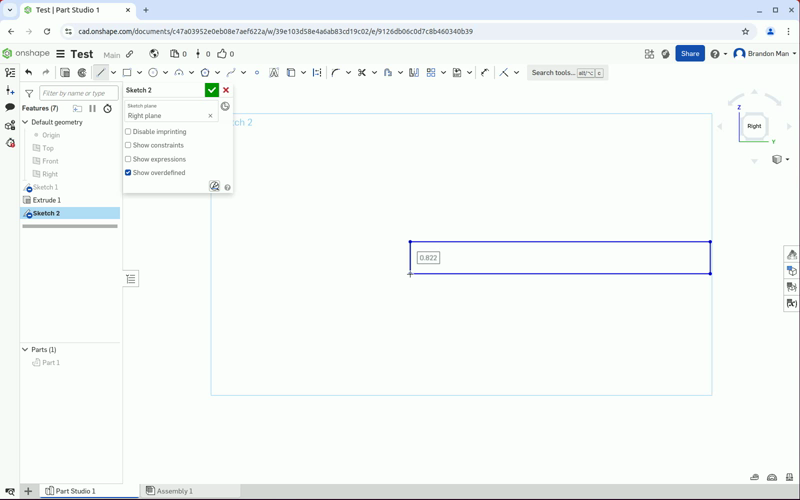
scroll(-6)
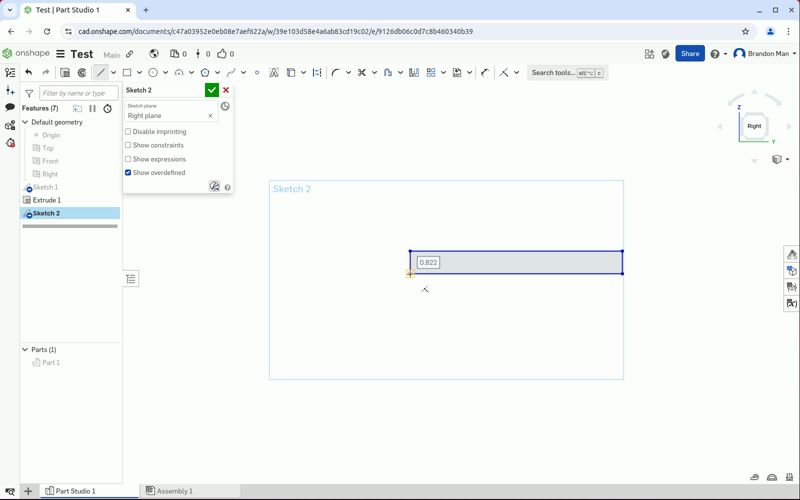
scroll(-6)
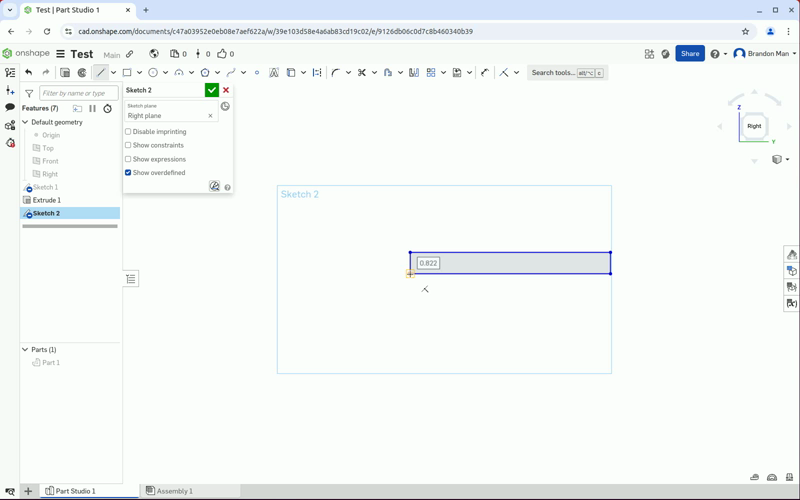
scroll(-6)
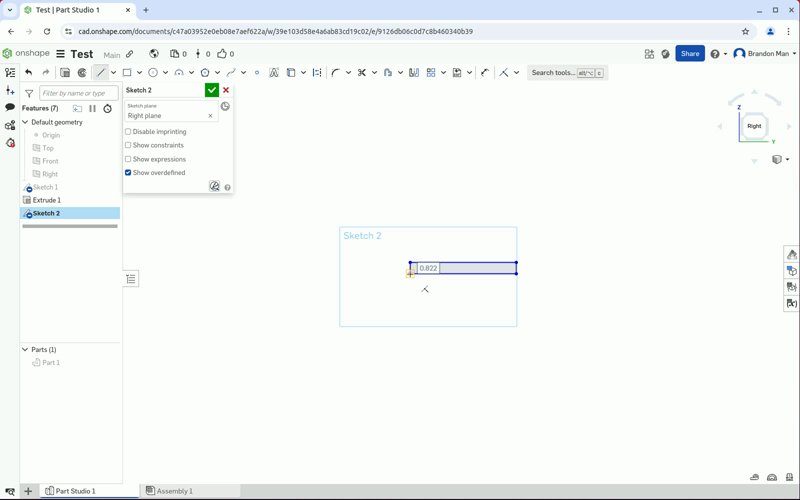
scroll(-6)
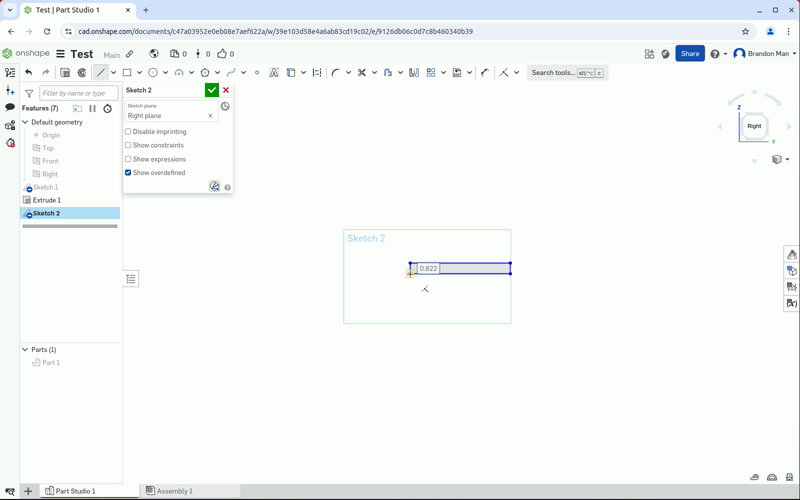
scroll(-6)
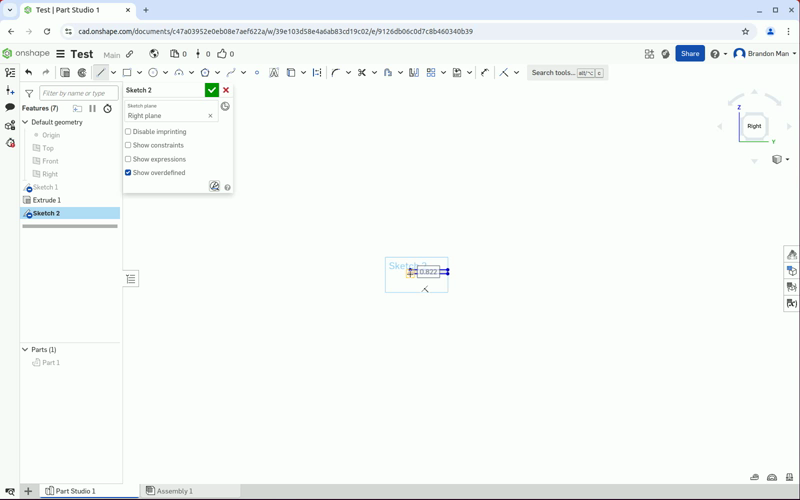
key(esc)
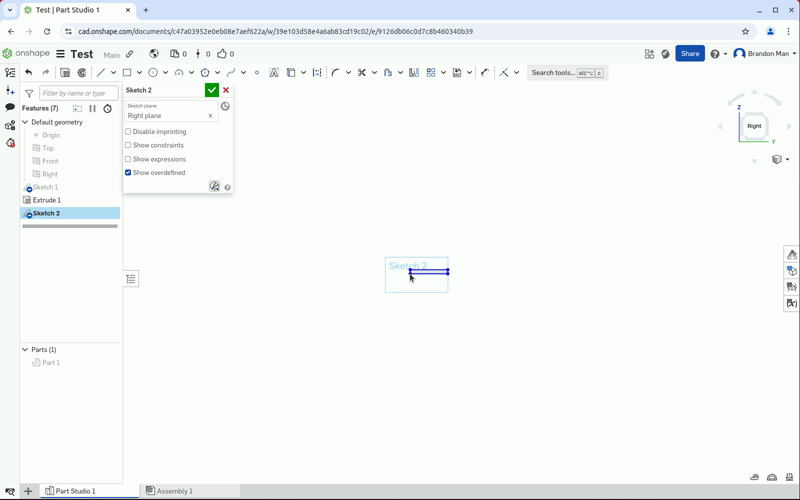
mouse_move(412, 273)
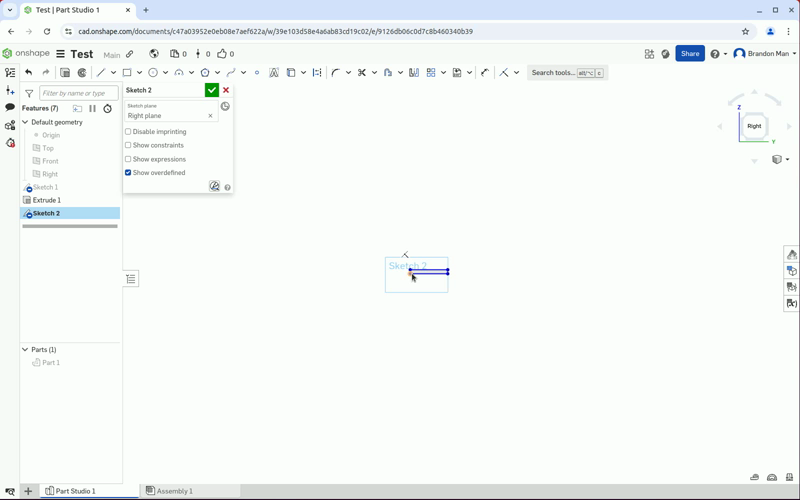
scroll(6)
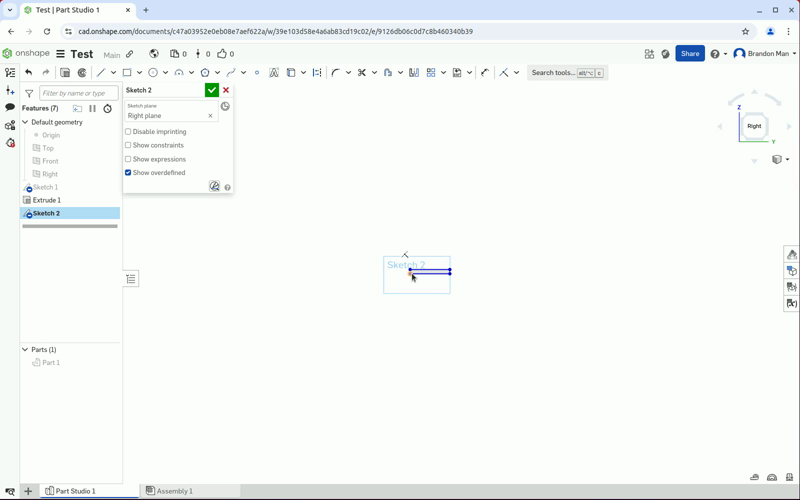
scroll(6)
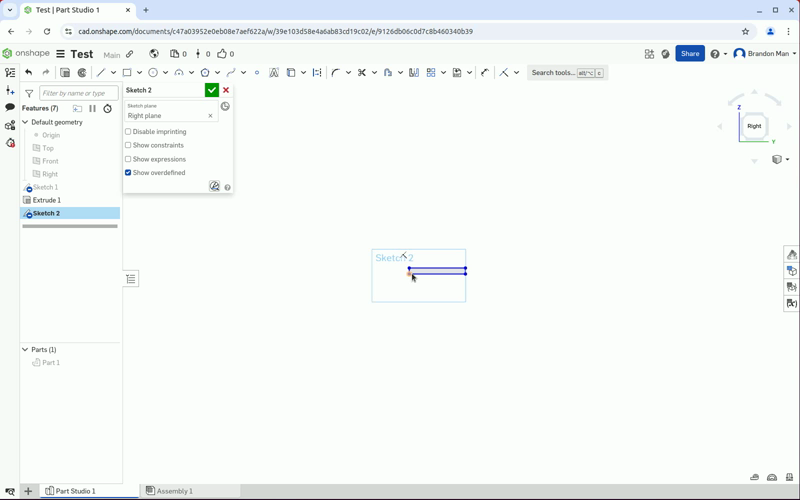
scroll(6)
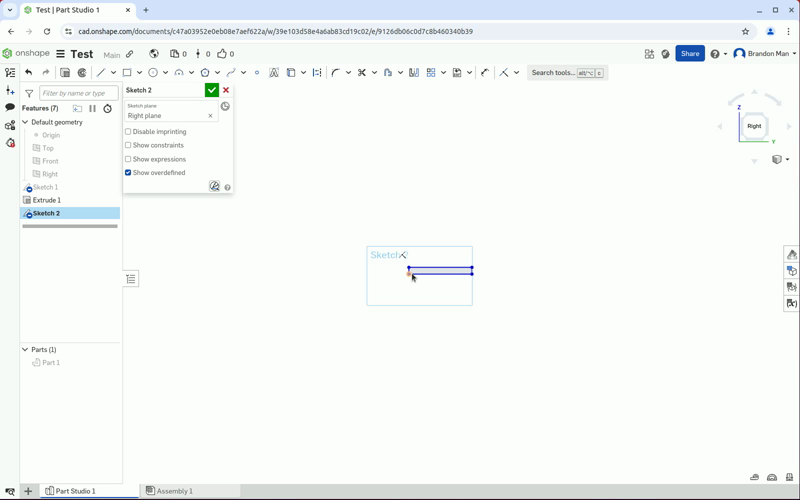
scroll(6)
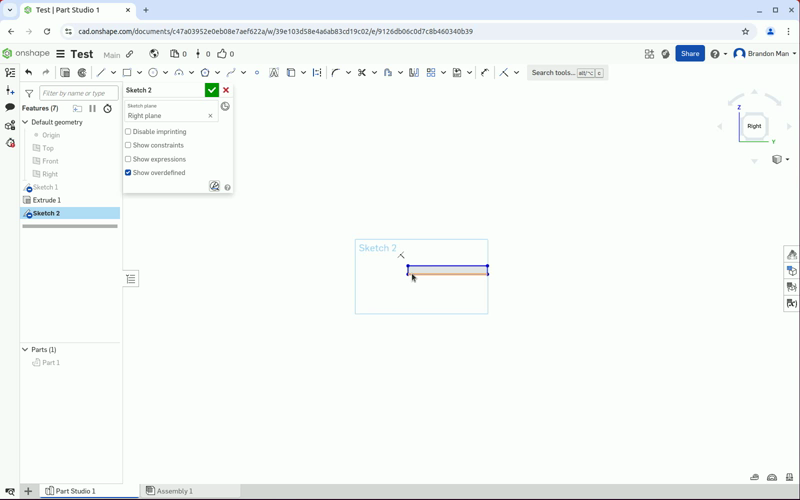
scroll(6)
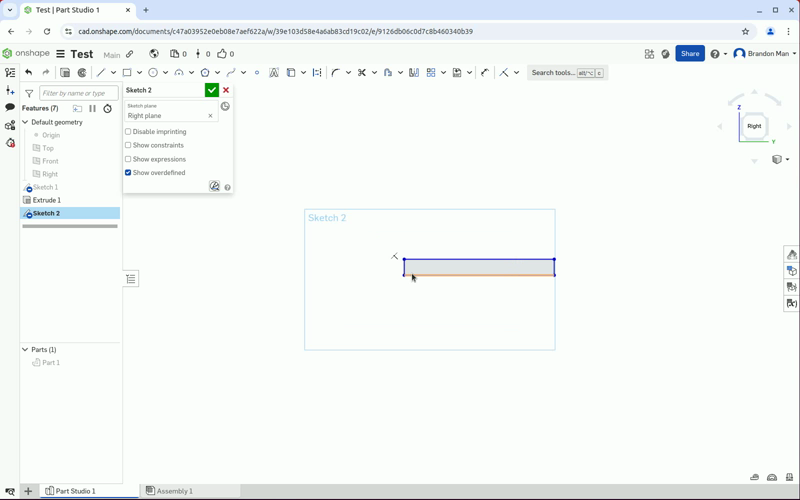
scroll(6)
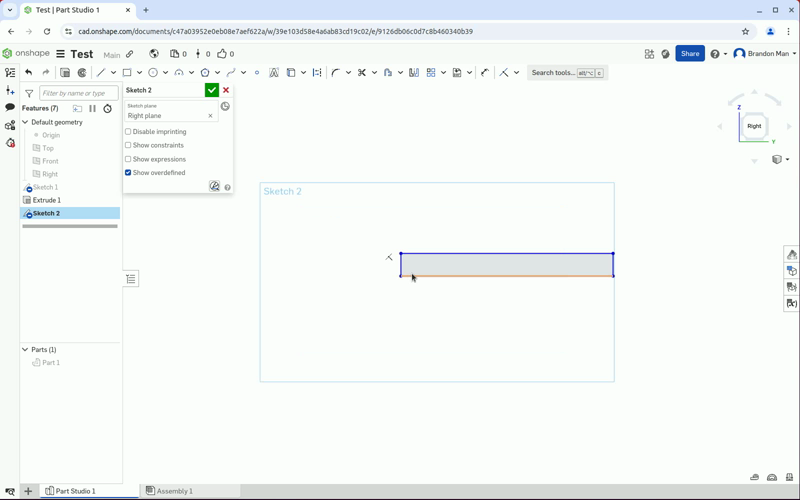
scroll(6)
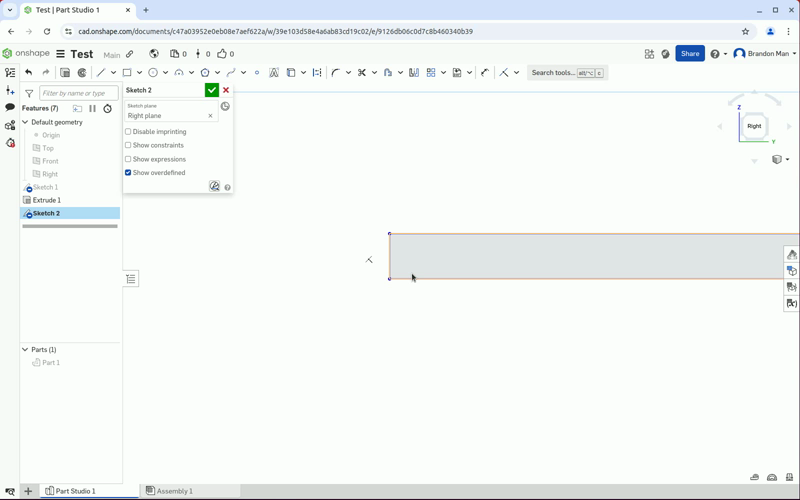
click(412, 273)
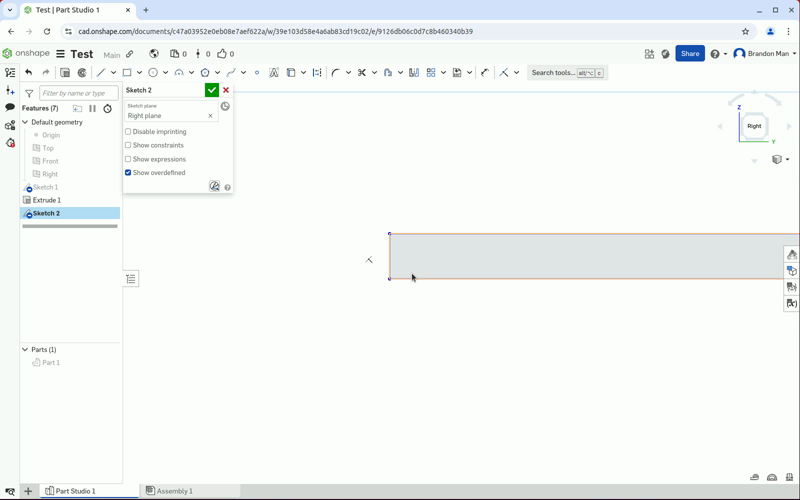
scroll(-6)
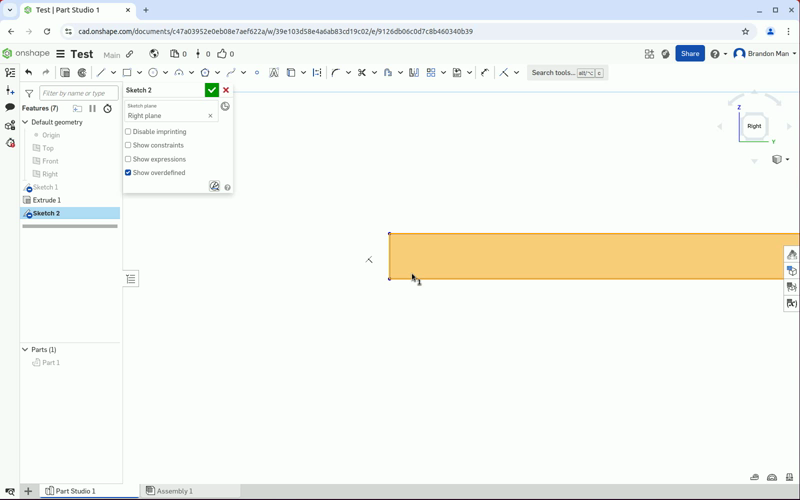
scroll(-6)
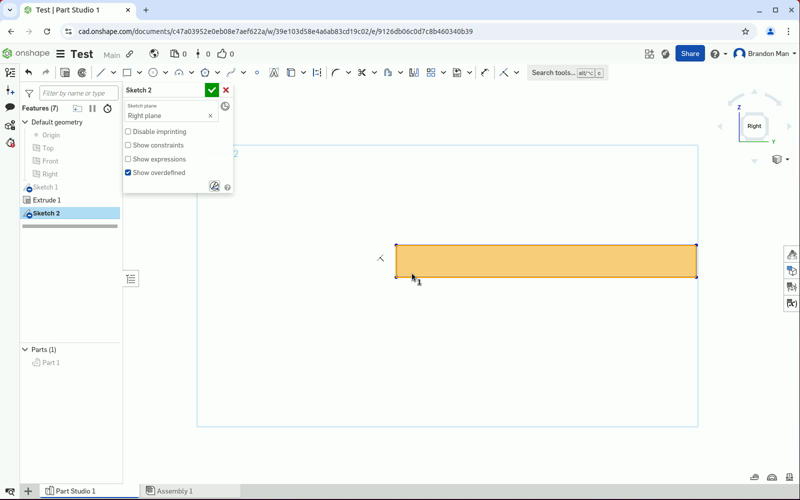
scroll(-6)
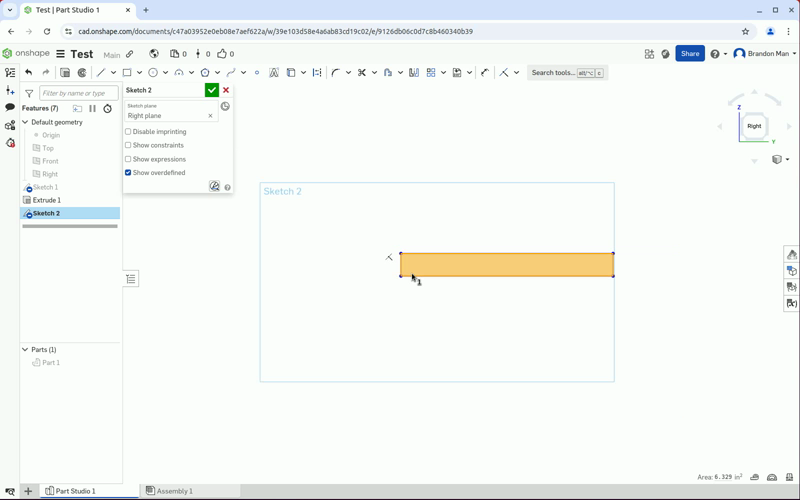
scroll(-6)
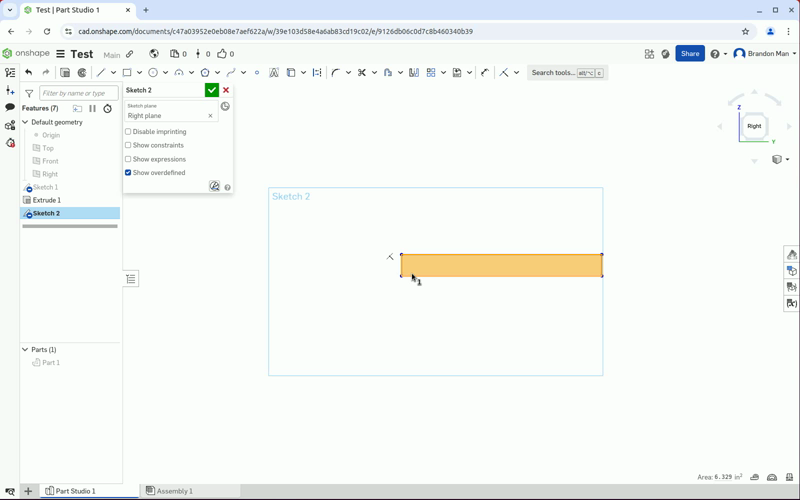
scroll(-6)
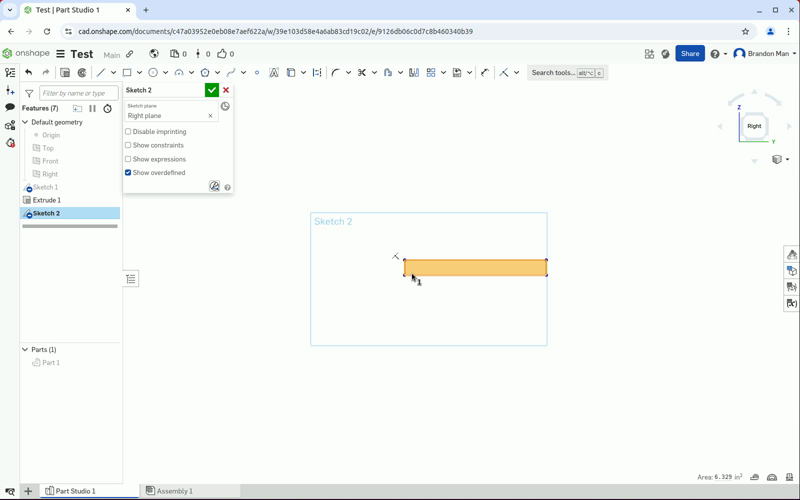
scroll(-6)
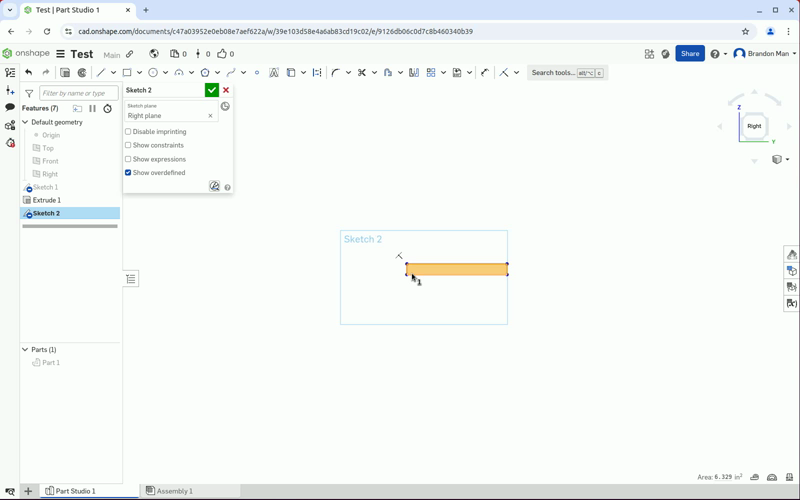
scroll(-6)
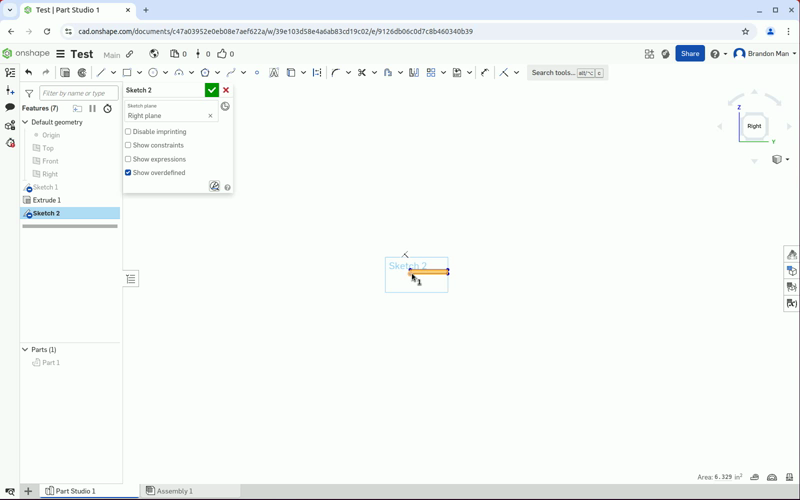
mouse_move(73, 352)
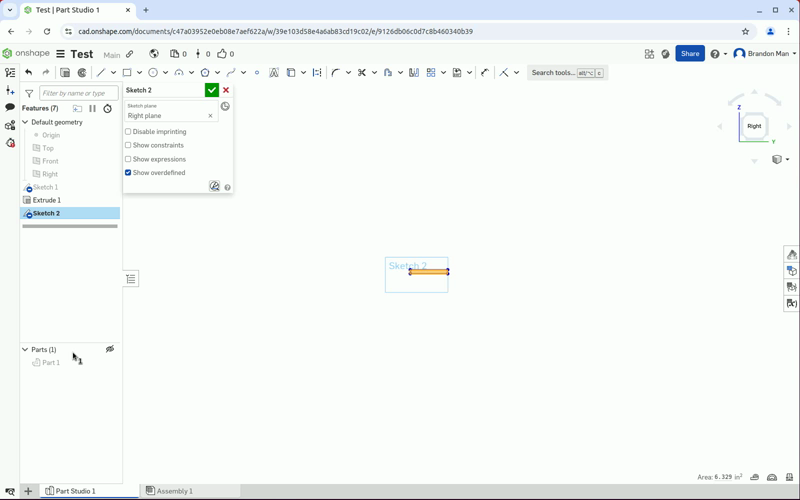
key(shift+y)
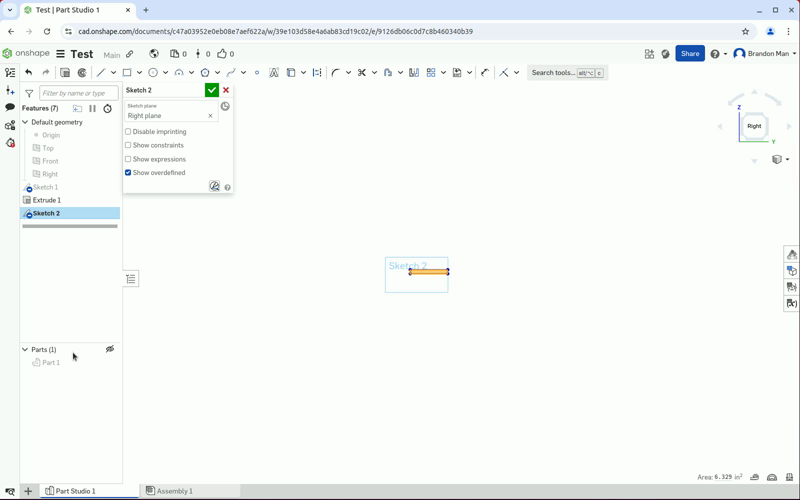
key(shift+e)
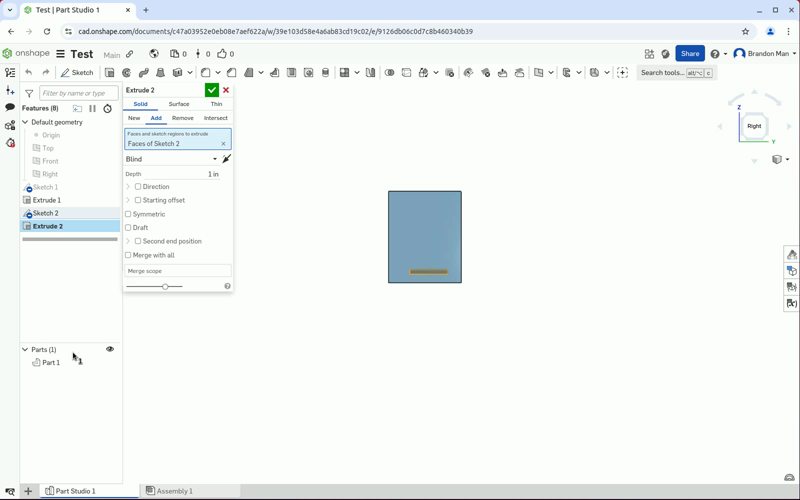
mouse_move(143, 106)
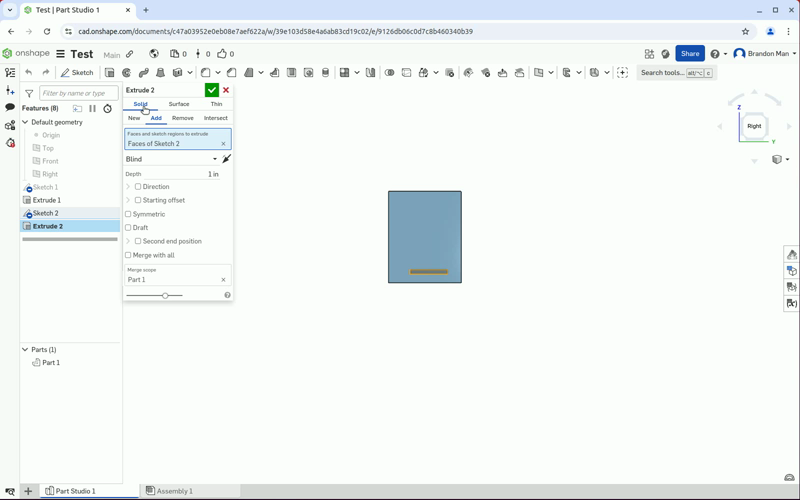
click(143, 106)
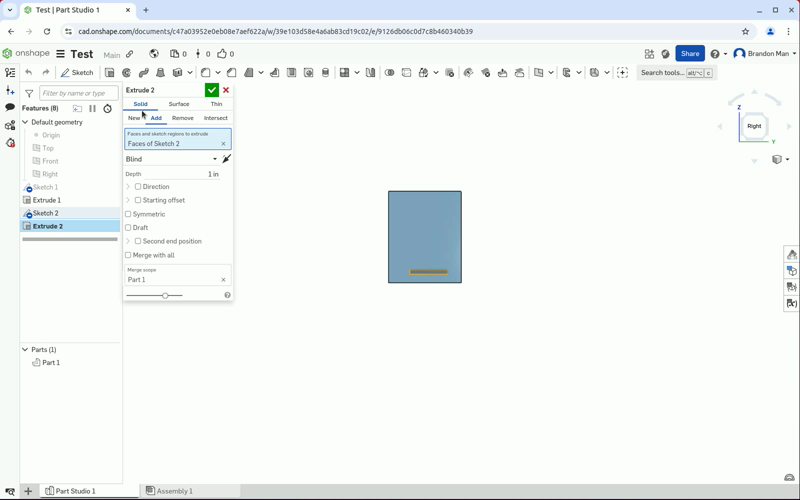
mouse_move(137, 120)
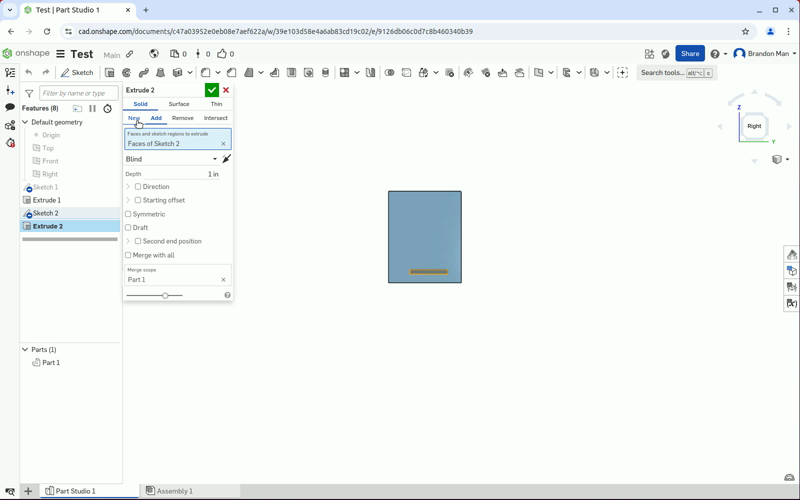
click(137, 120)
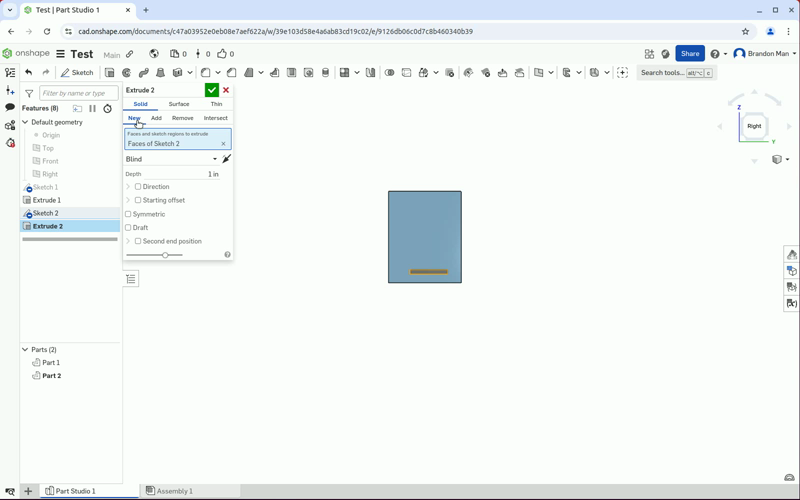
key(tab, 4)
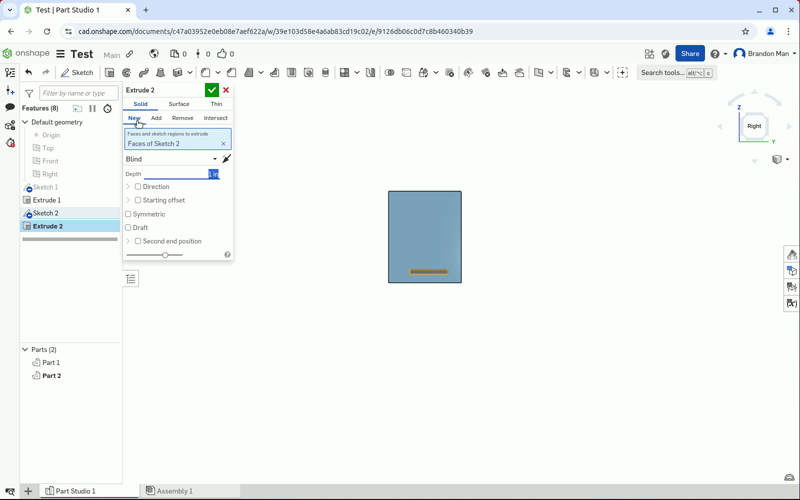
text(3.851)
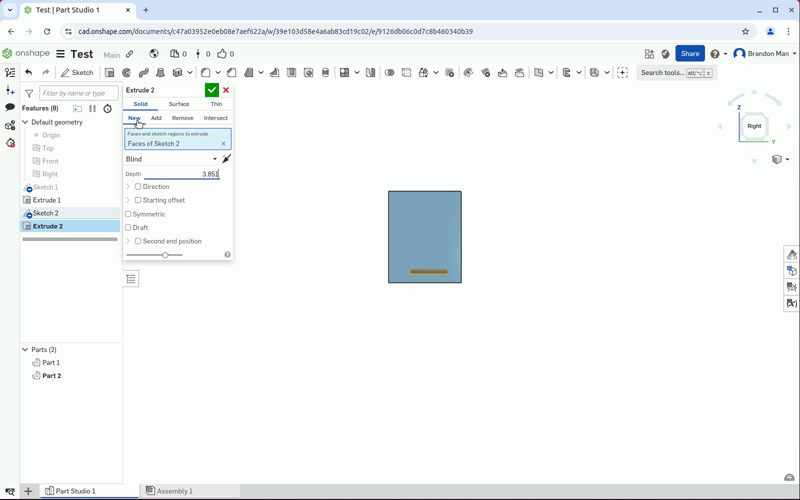
key(enter)
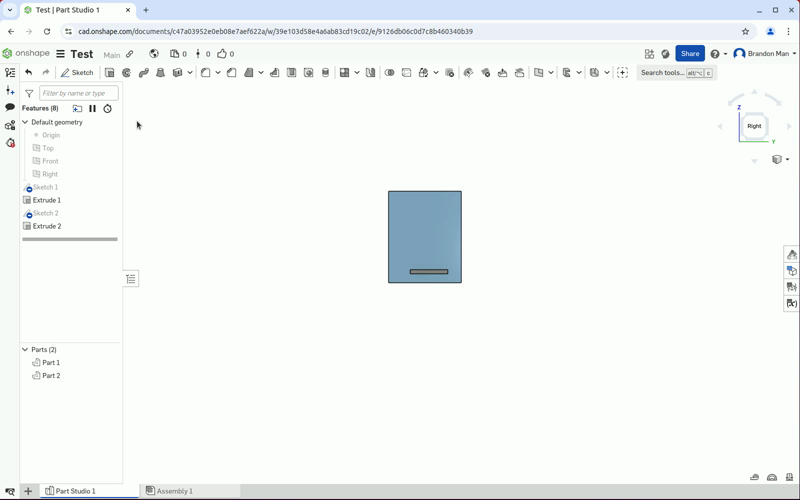
key(shift+h)
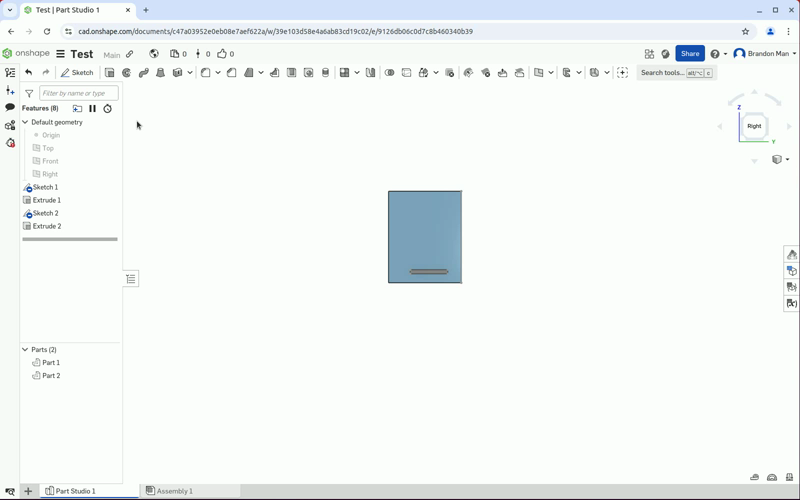
key(shift+h)
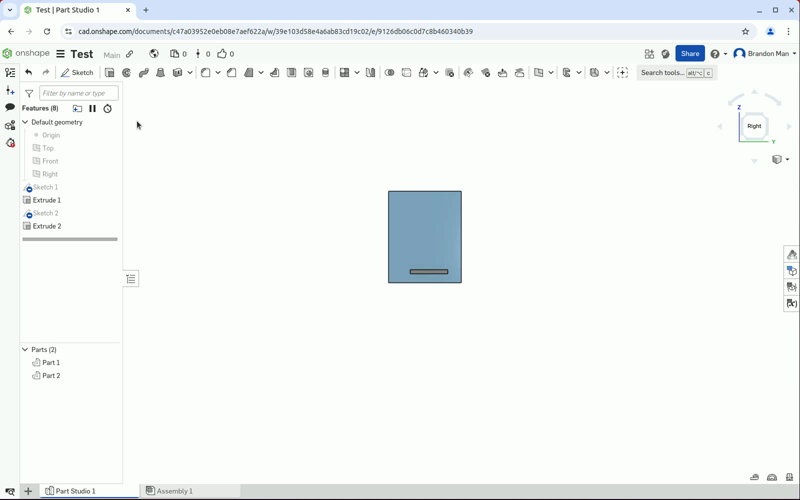
mouse_move(73, 189)
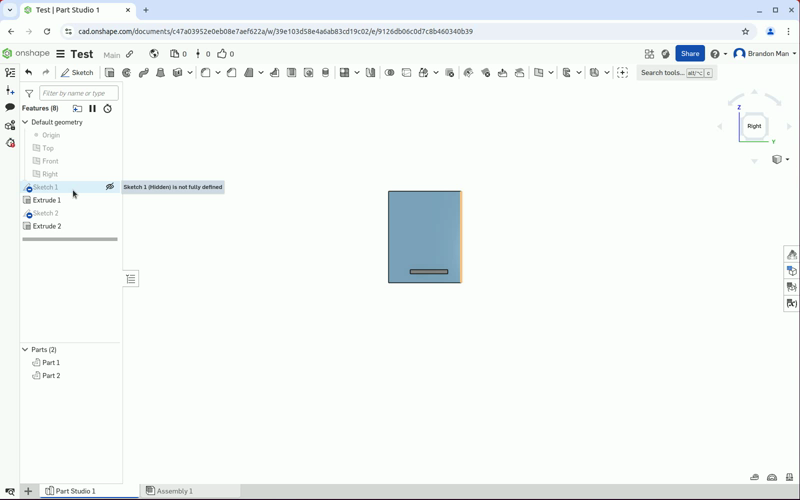
click(73, 189)
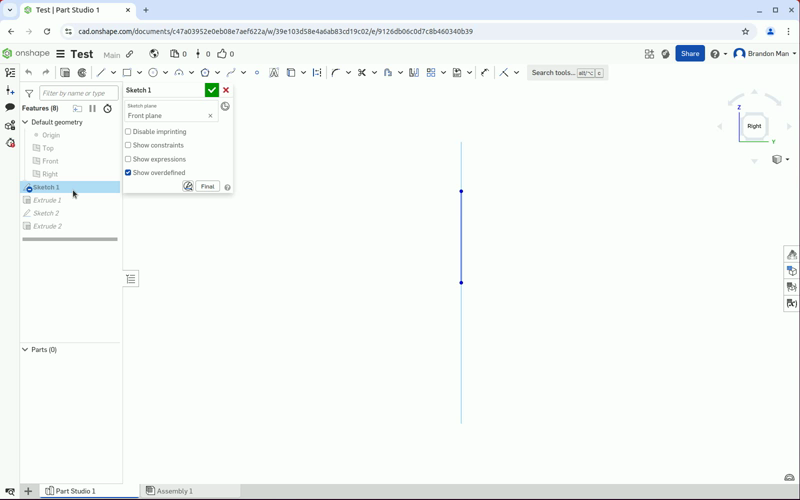
mouse_move(229, 92)
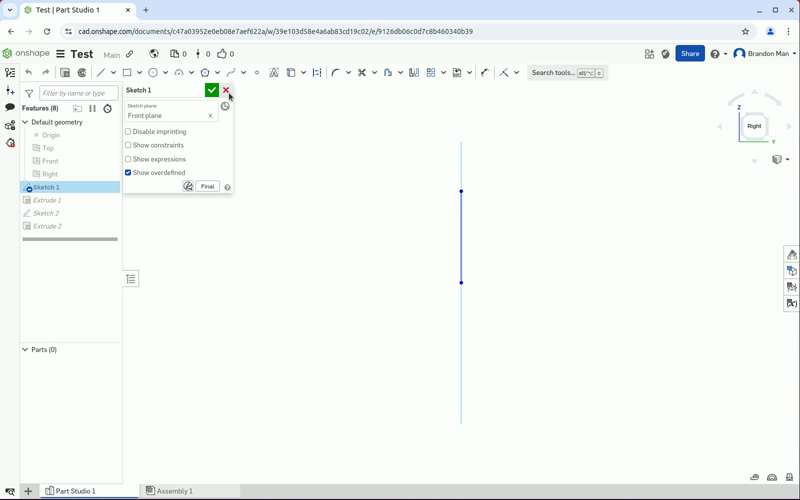
click(229, 92)
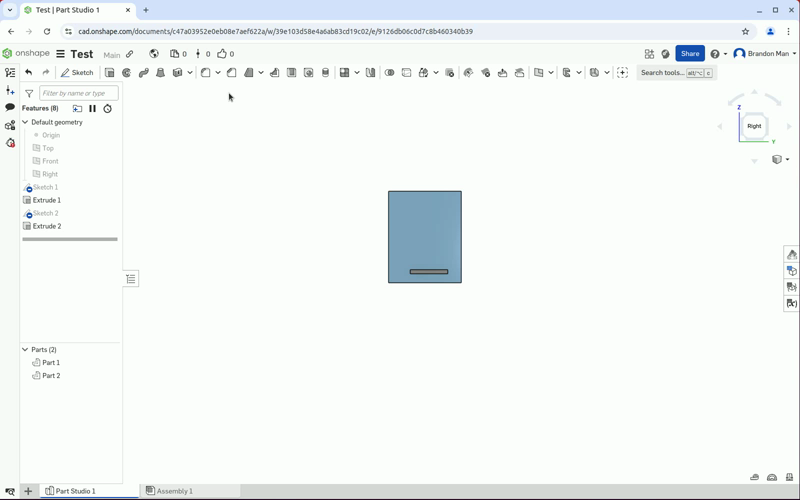
mouse_move(73, 352)
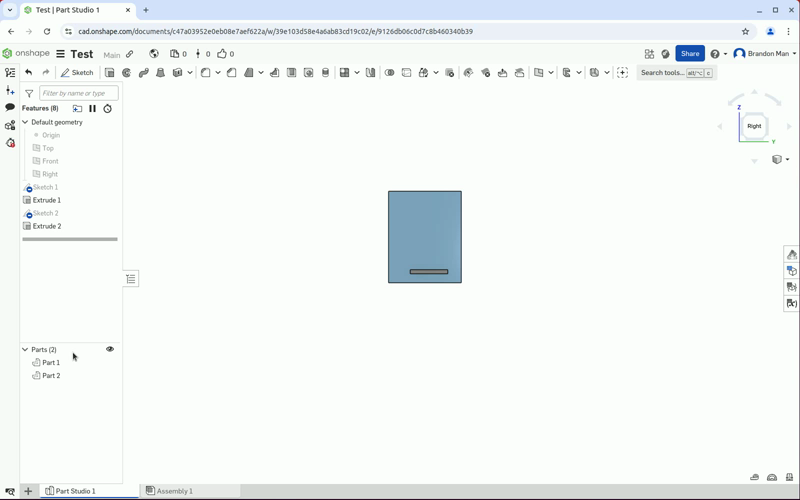
key(y)
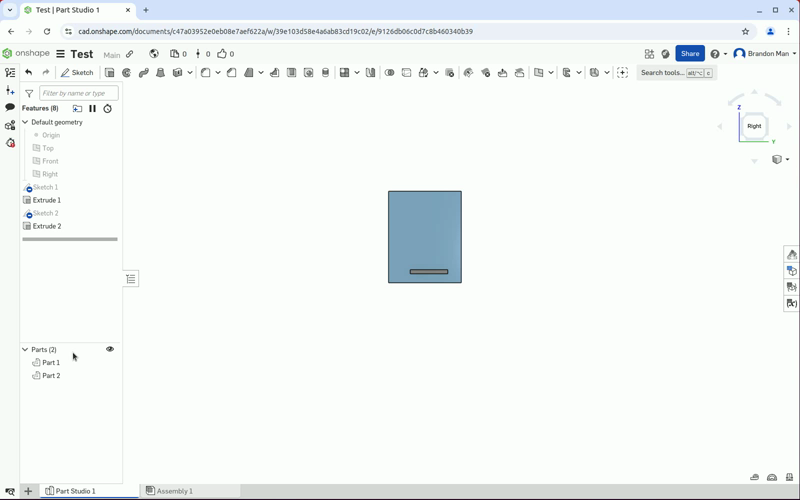
key(shift+p)
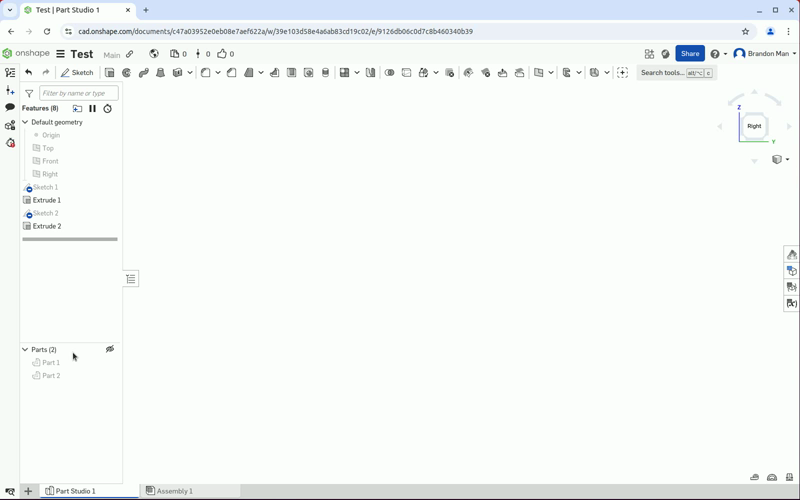
key(space)
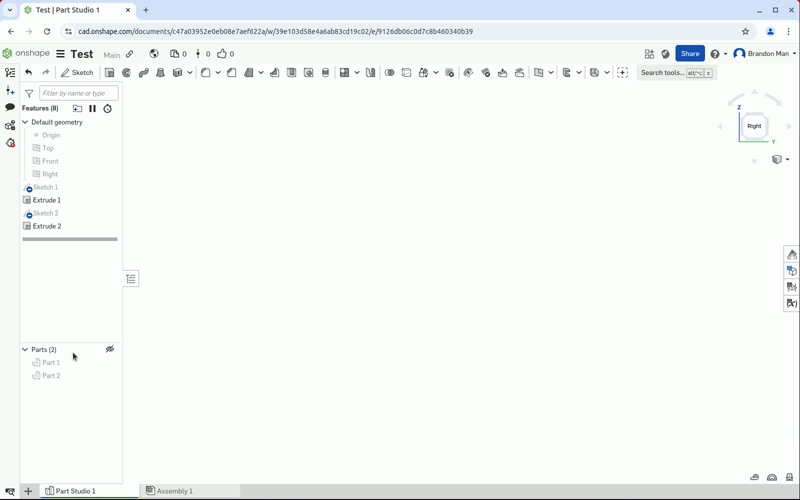
key_down(shift)
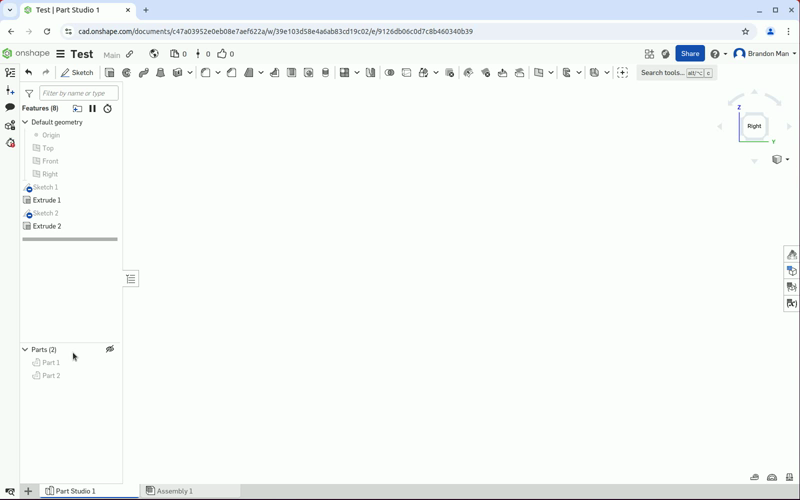
key(right)
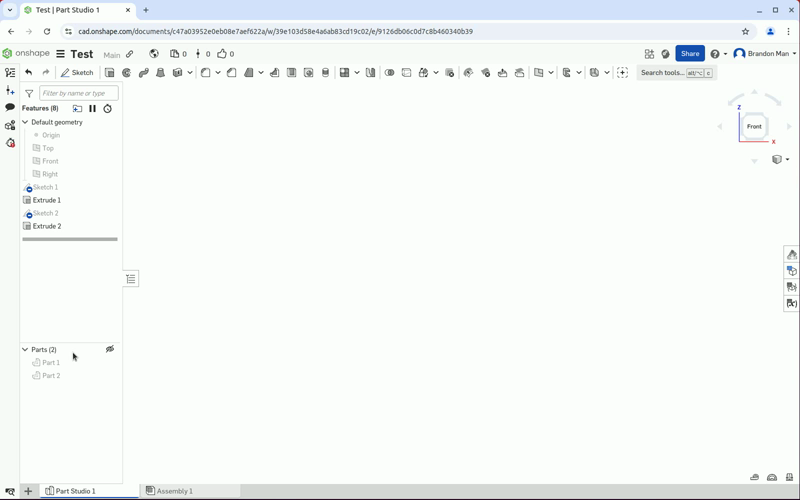
key_up(shift)
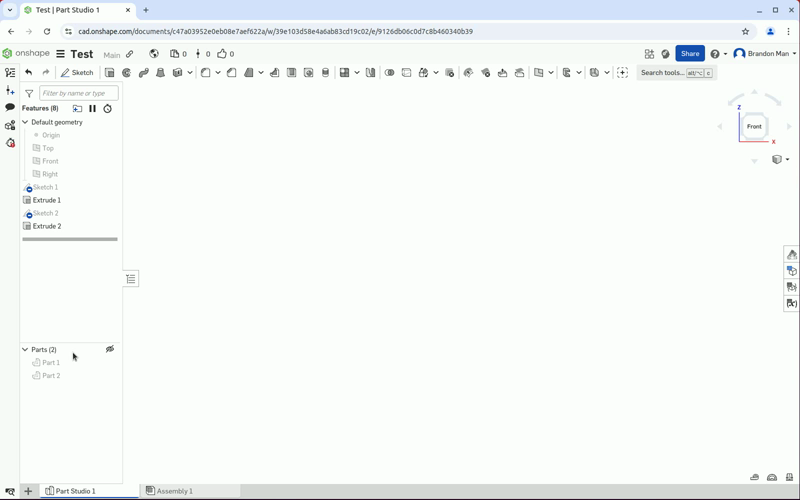
mouse_move(73, 352)
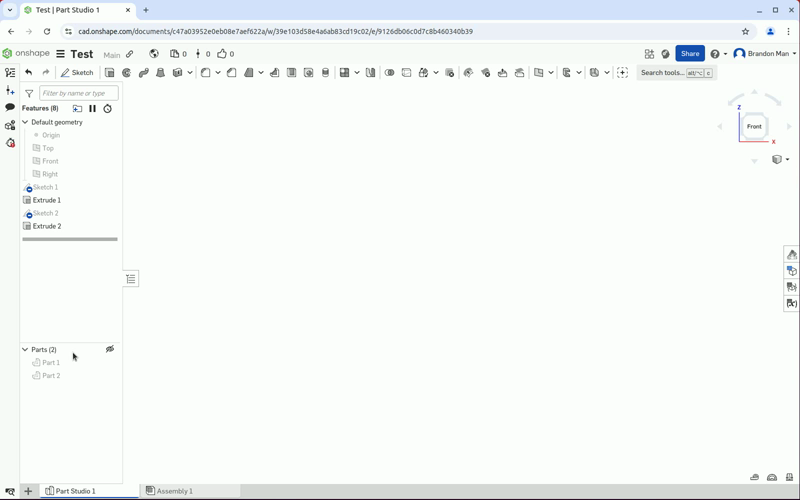
key(shift+y)
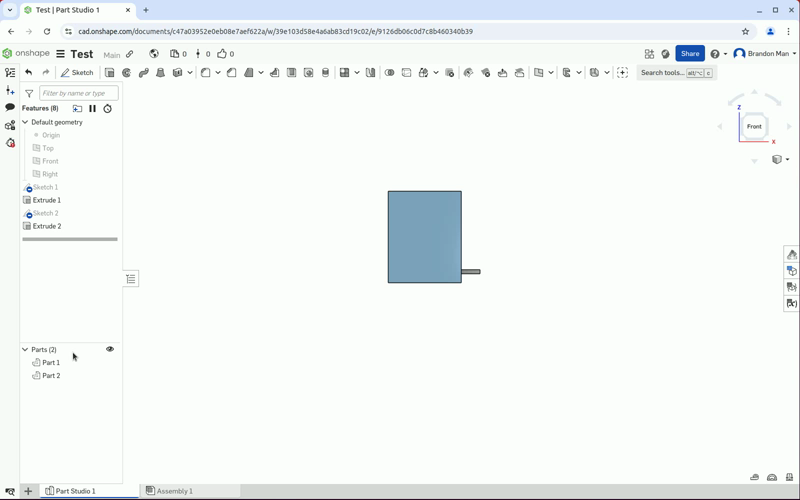
mouse_move(541, 75)
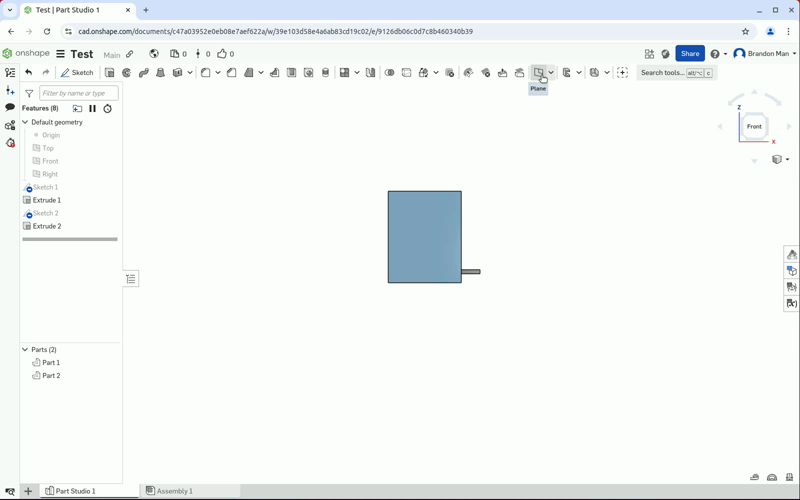
click(541, 75)
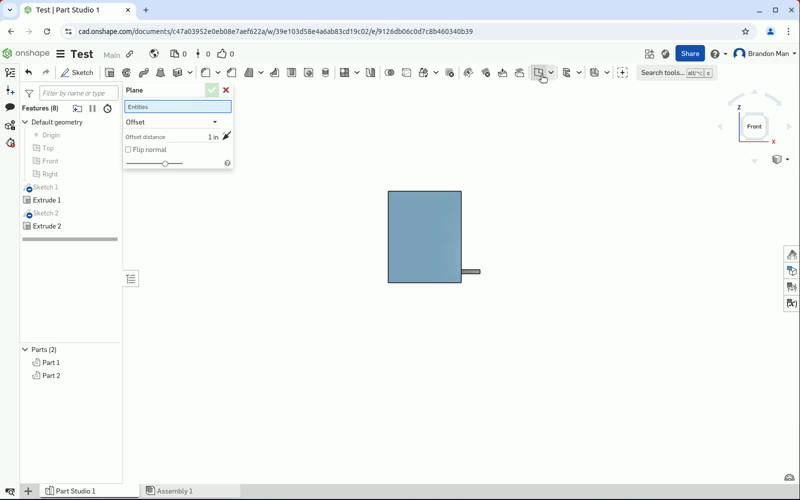
mouse_move(73, 163)
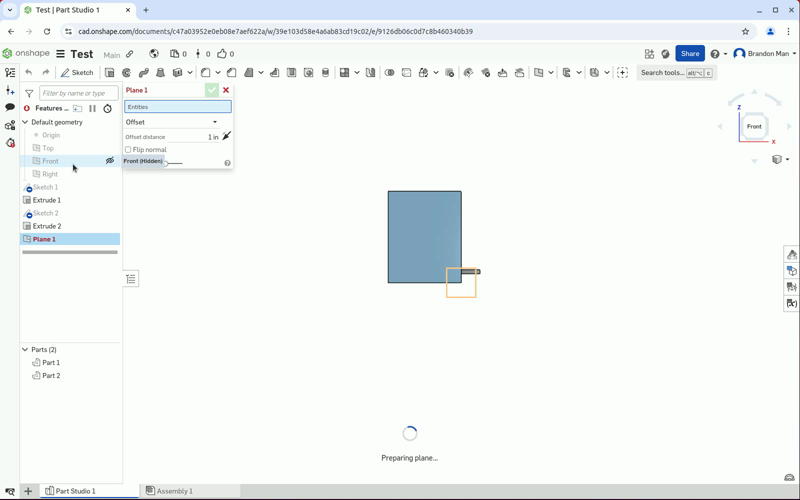
click(73, 163)
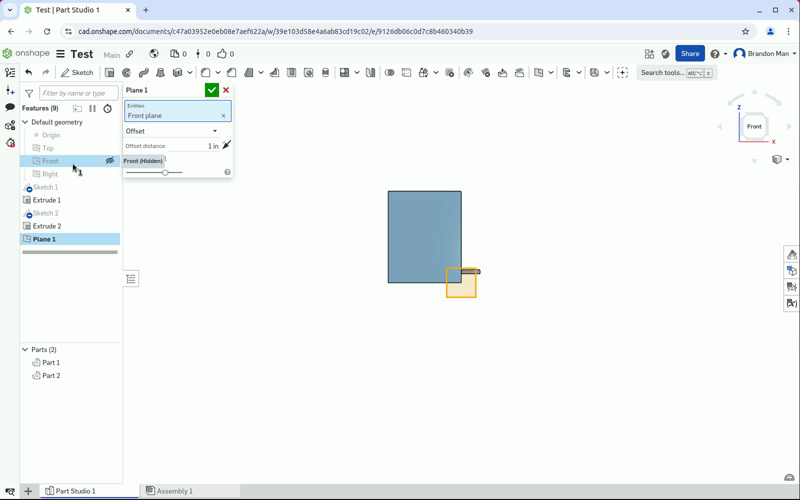
key(tab, 2)
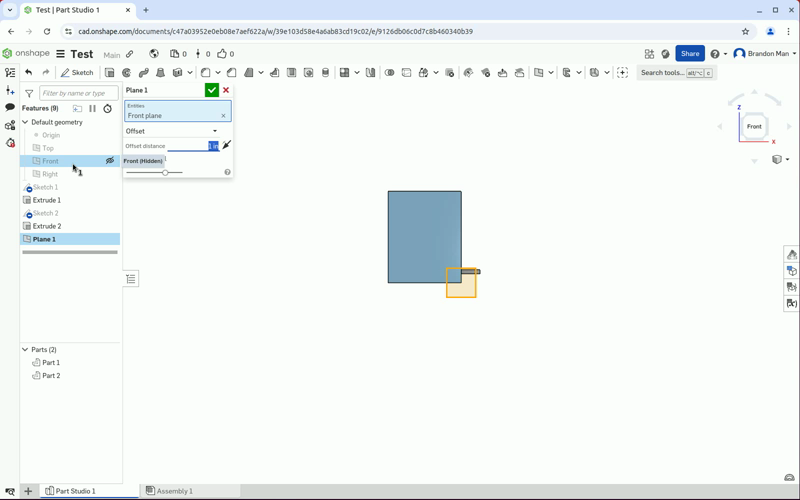
text(14.913)
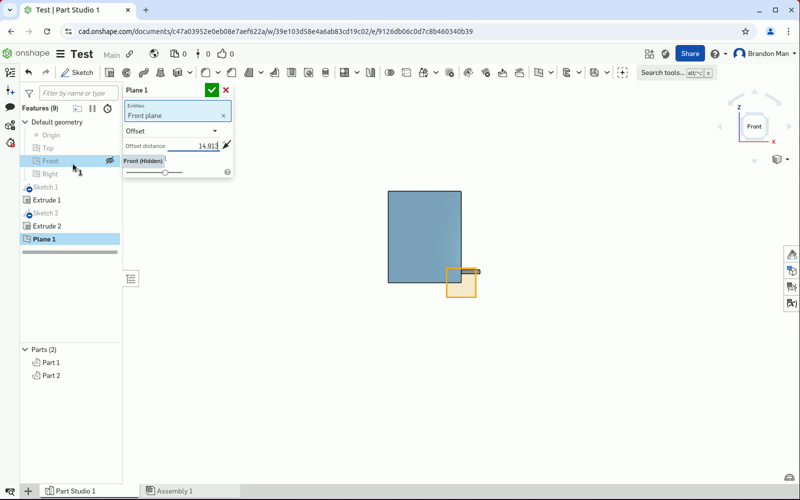
key(enter, 2)
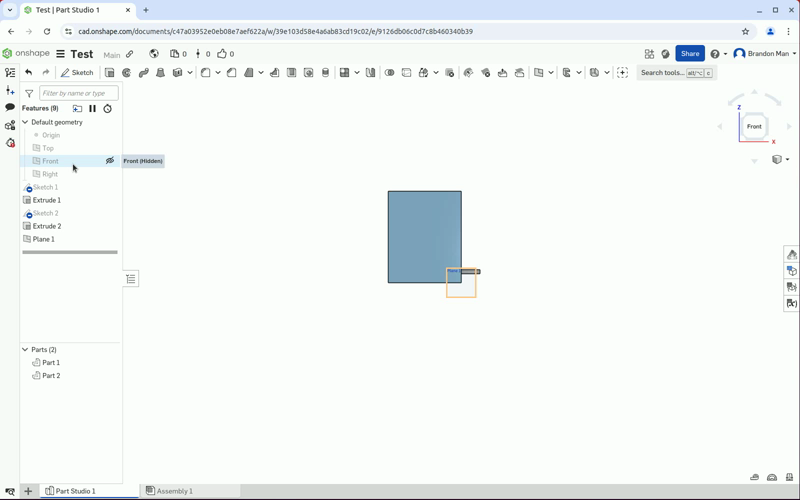
key(shift+s)
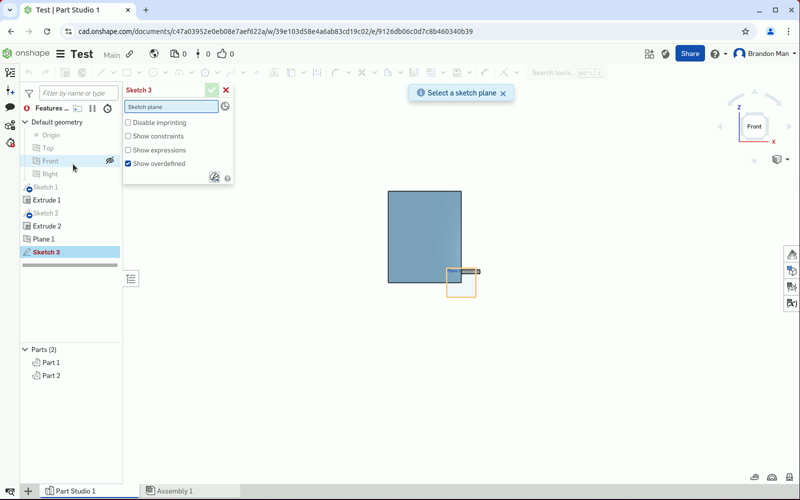
mouse_move(73, 241)
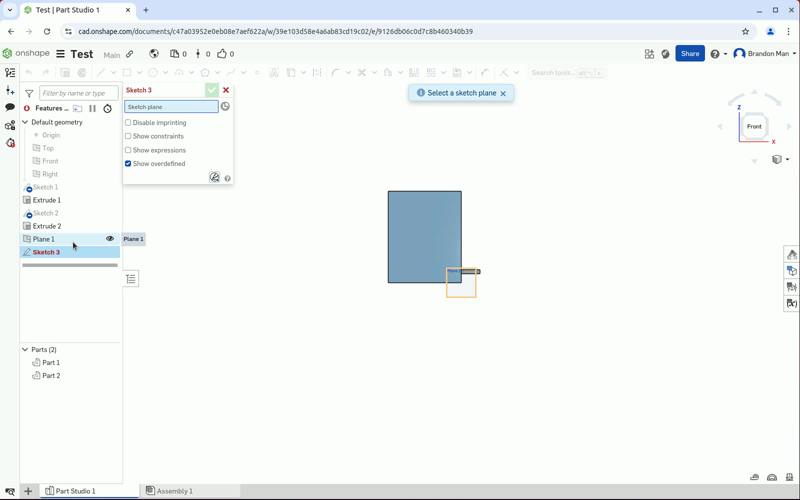
click(73, 241)
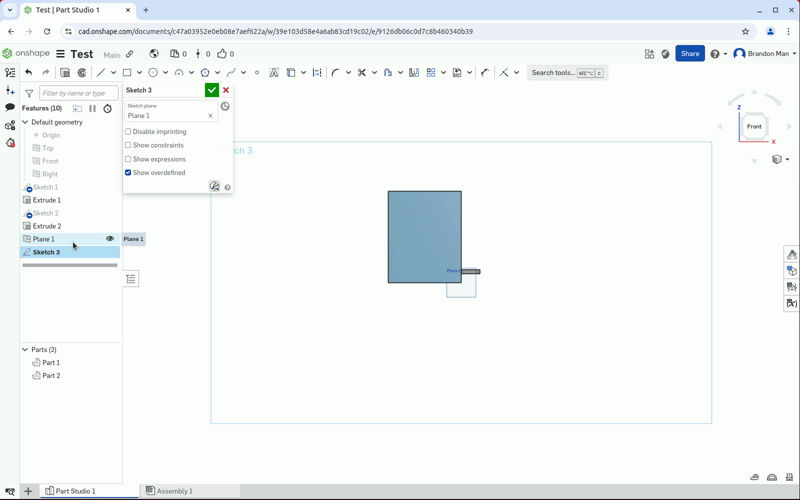
mouse_move(73, 352)
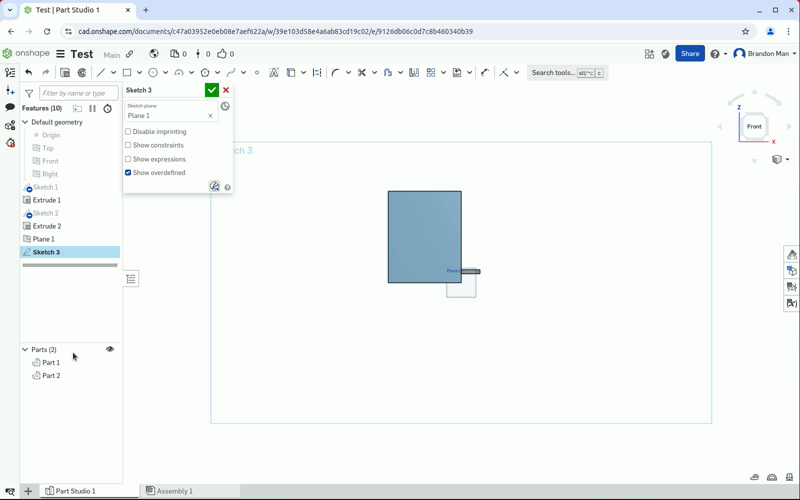
key(y)
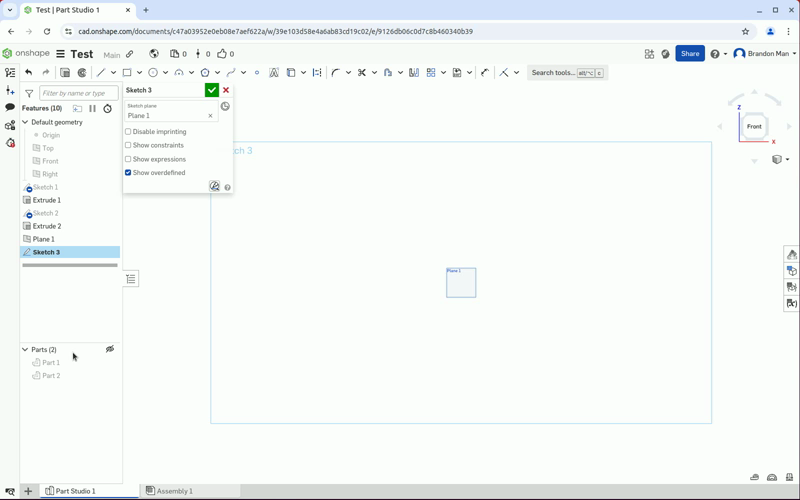
key(l)
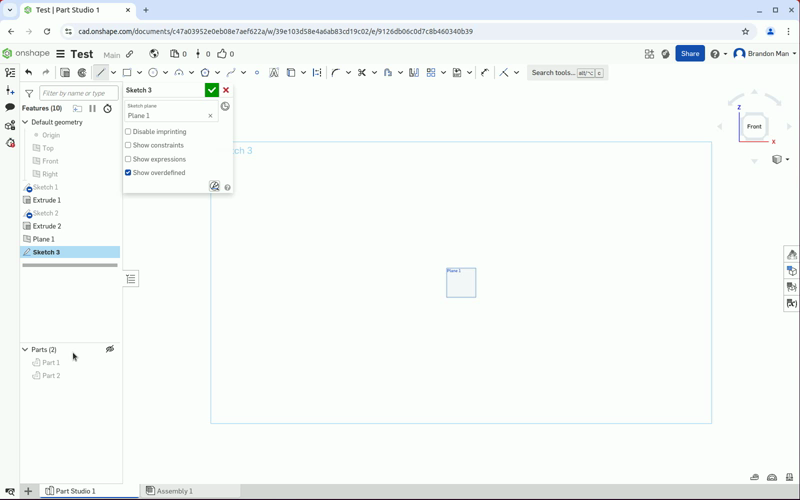
key_down(shift)
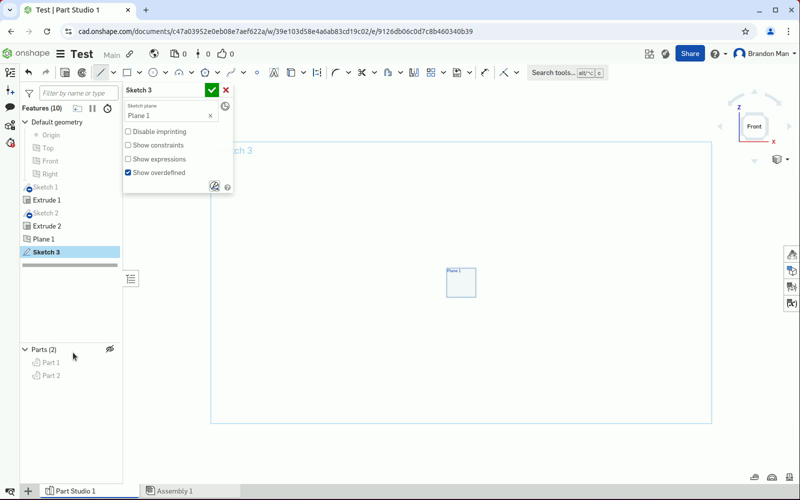
mouse_move(414, 191)
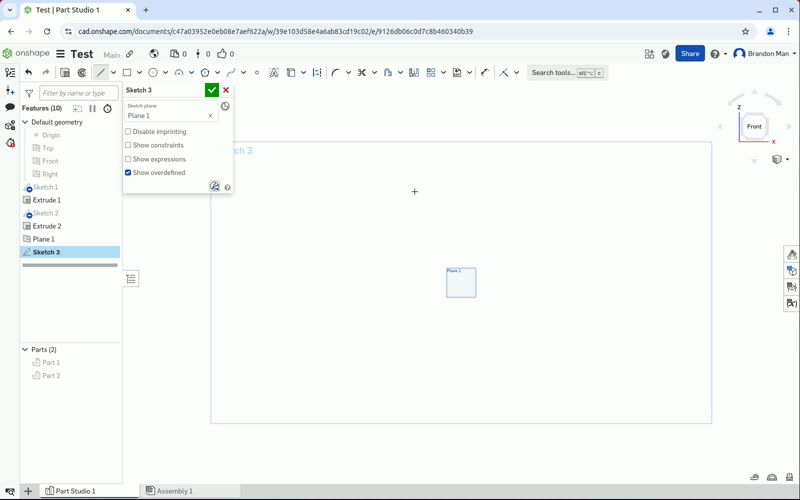
click(414, 191)
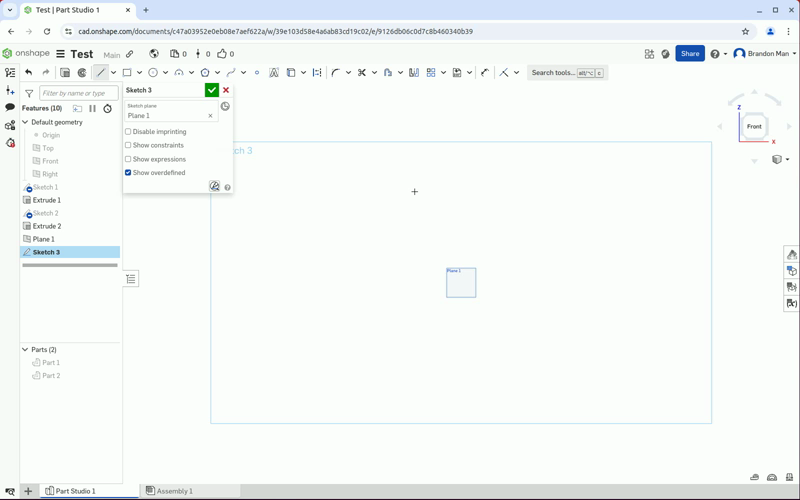
key_up(shift)
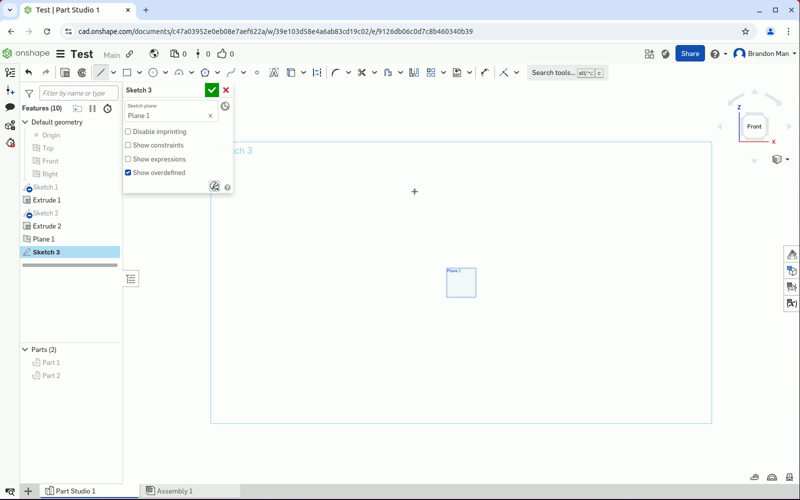
key_down(shift)
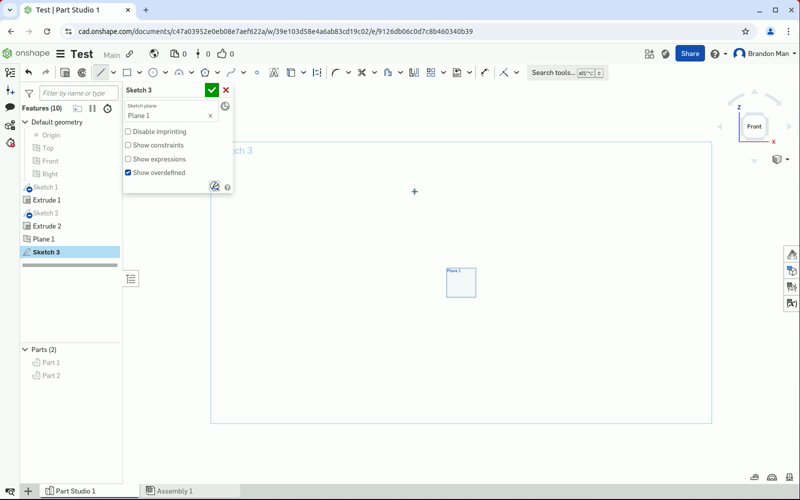
mouse_move(444, 191)
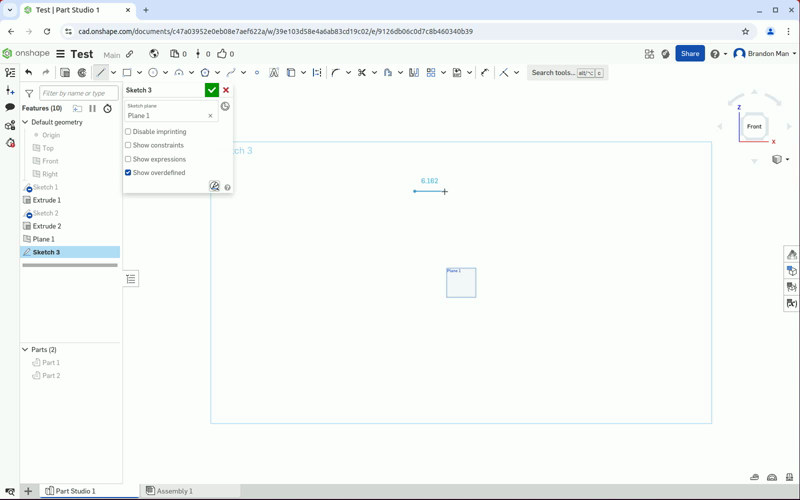
mouse_move(424, 191)
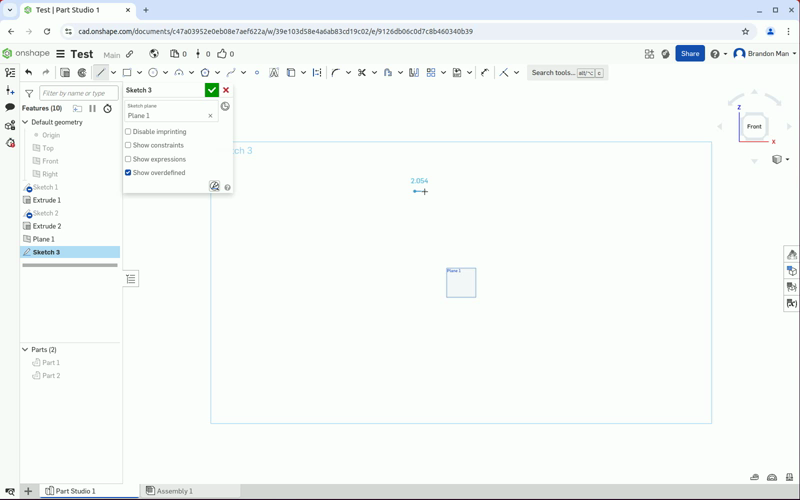
click(424, 191)
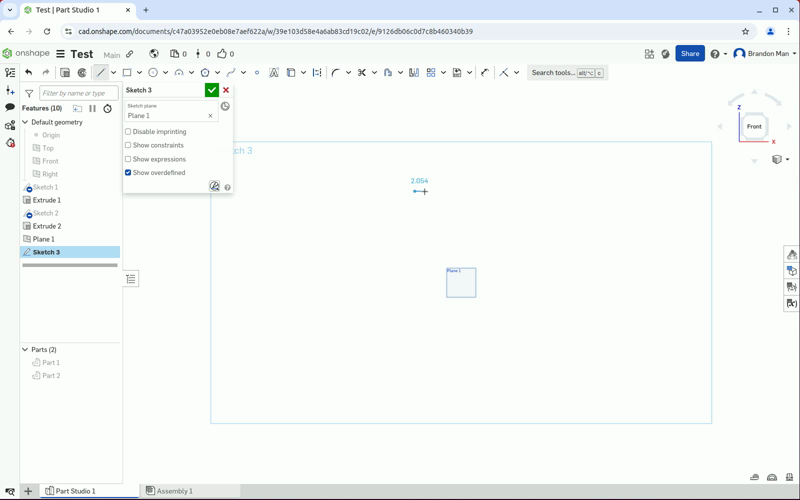
key_up(shift)
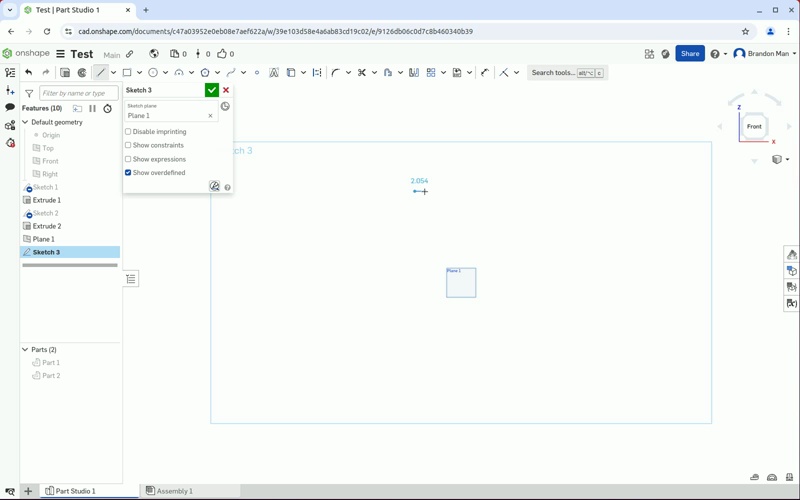
key_down(shift)
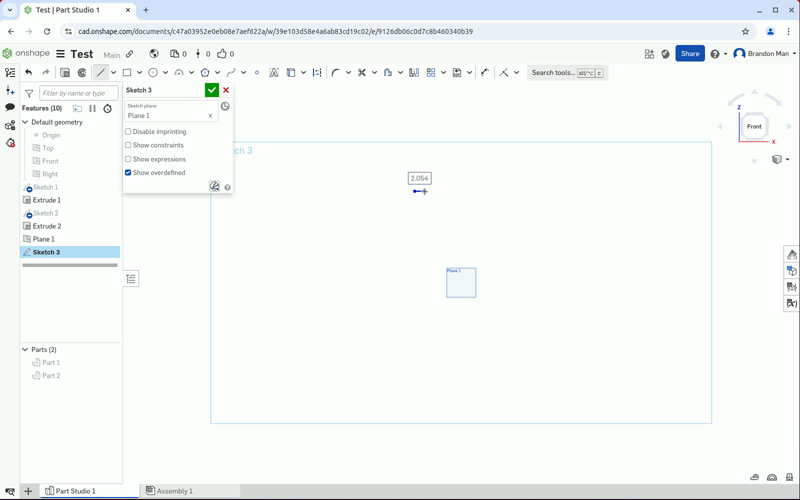
mouse_move(454, 191)
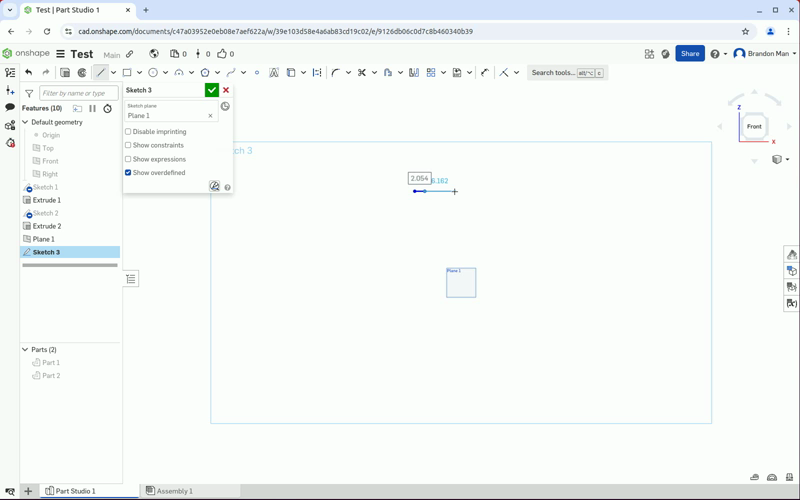
mouse_move(424, 169)
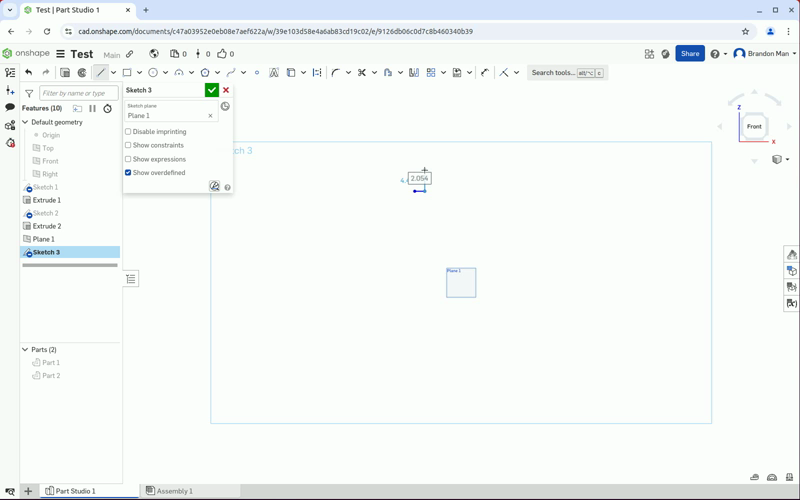
click(424, 169)
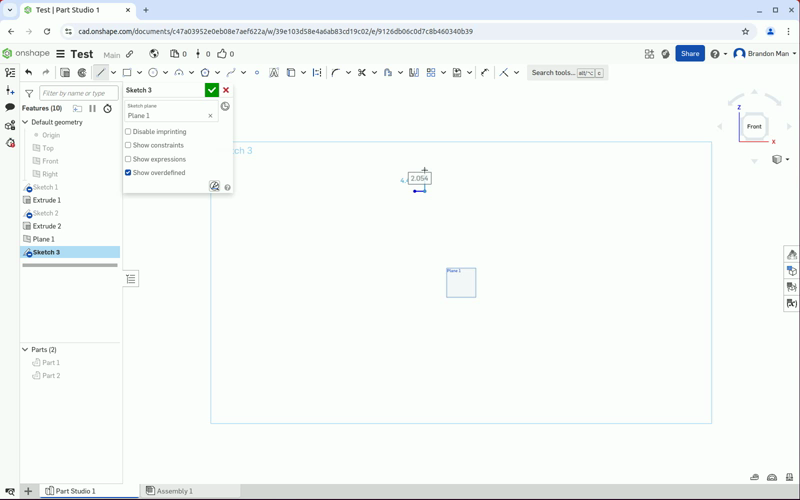
key_up(shift)
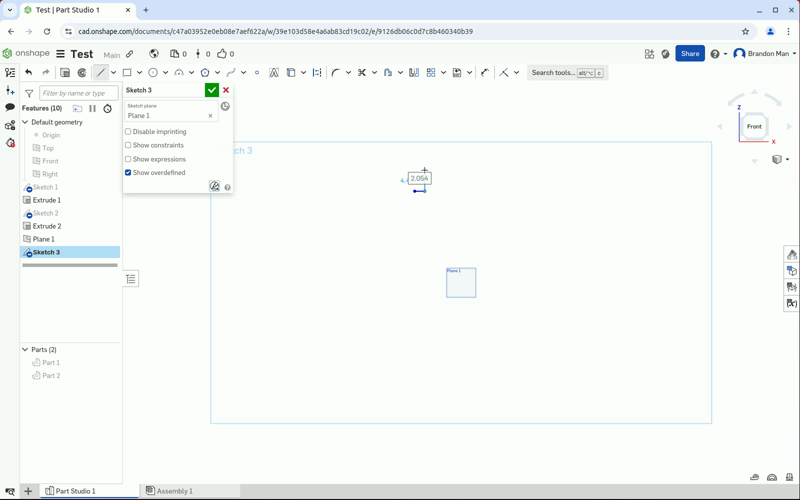
key_down(shift)
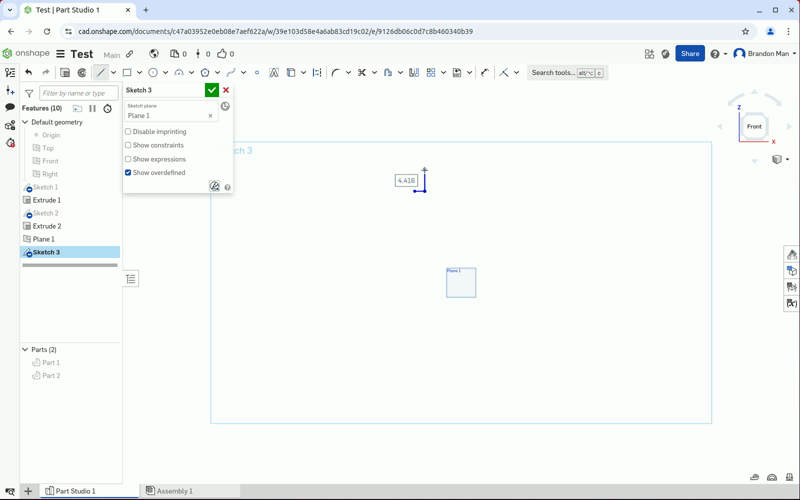
mouse_move(454, 169)
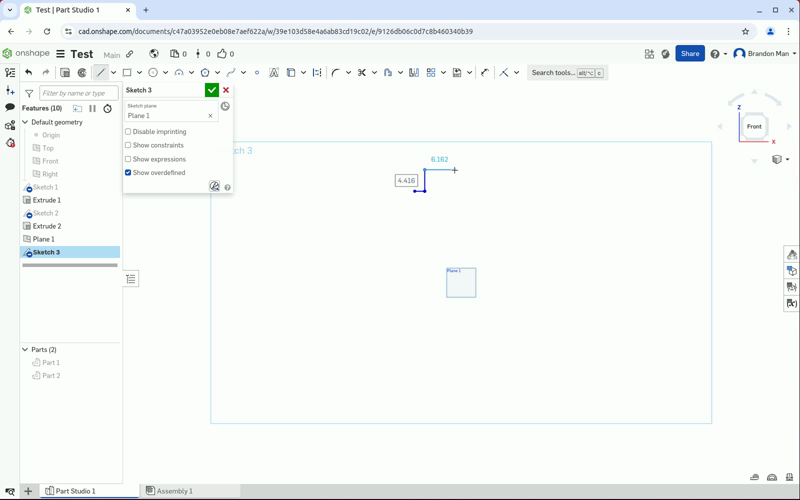
mouse_move(414, 169)
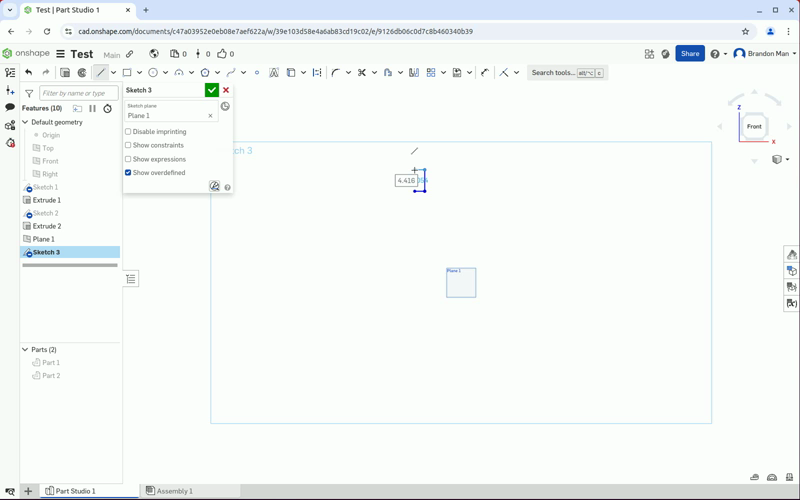
click(414, 169)
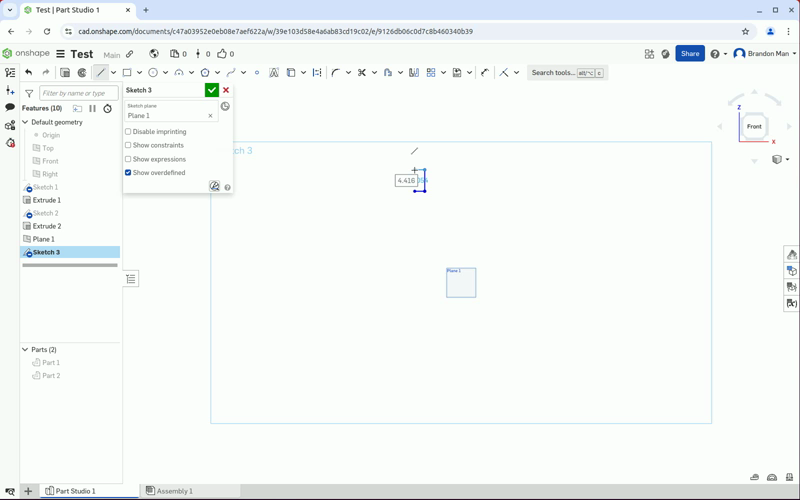
key_up(shift)
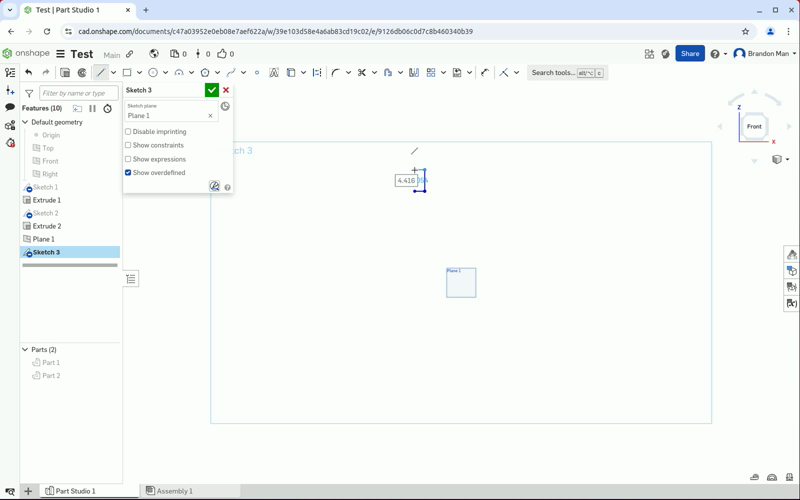
mouse_move(444, 169)
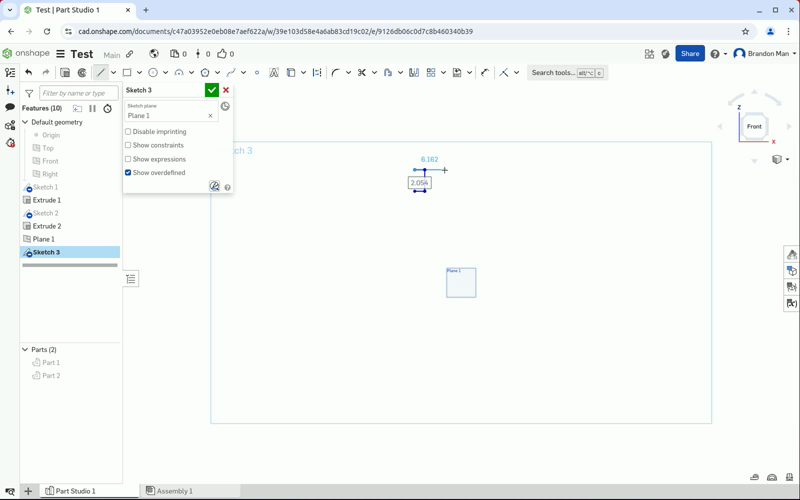
key_down(shift)
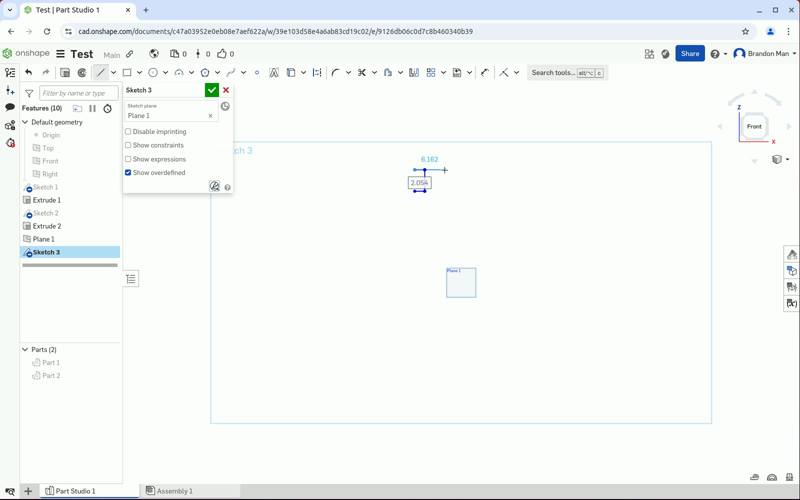
mouse_move(414, 191)
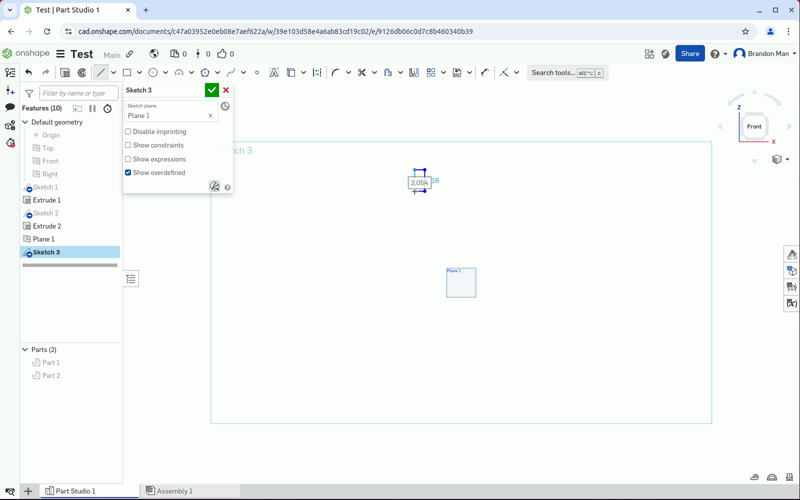
key_up(shift)
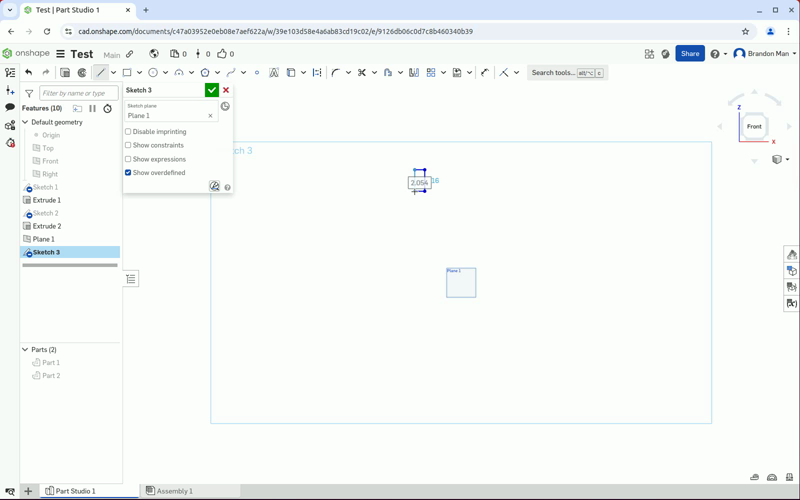
click(414, 191)
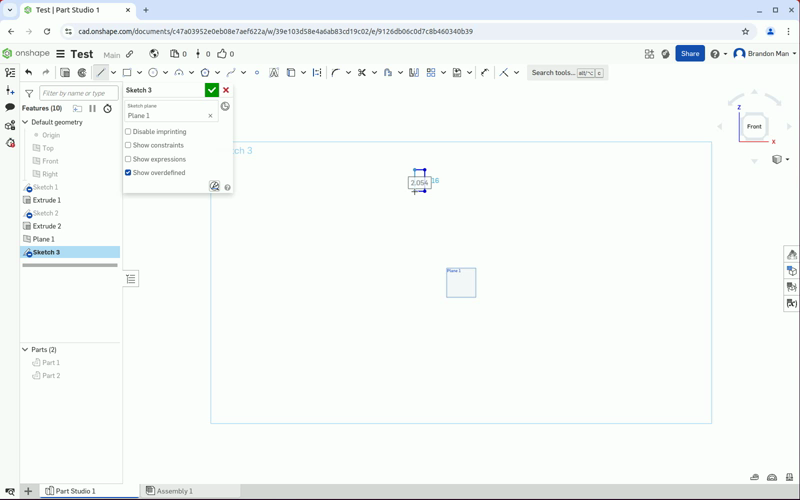
key(esc)
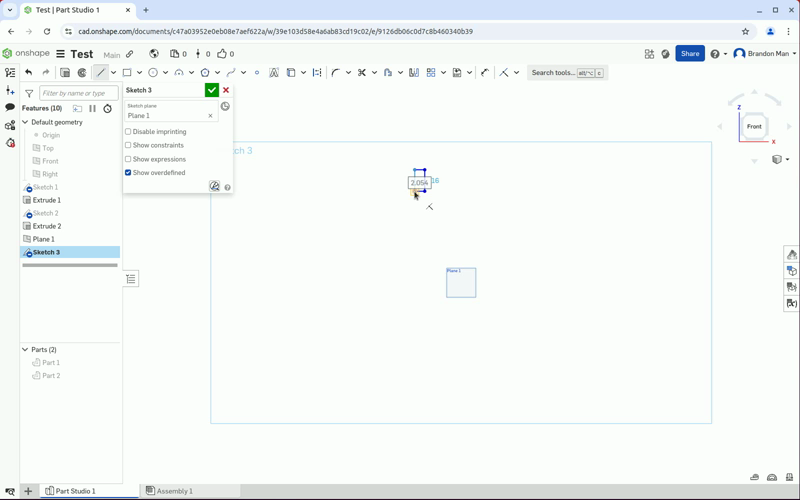
mouse_move(418, 189)
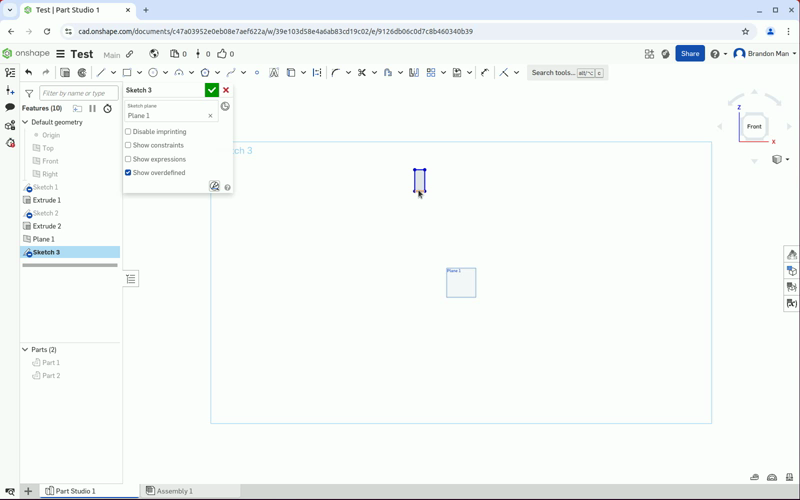
scroll(6)
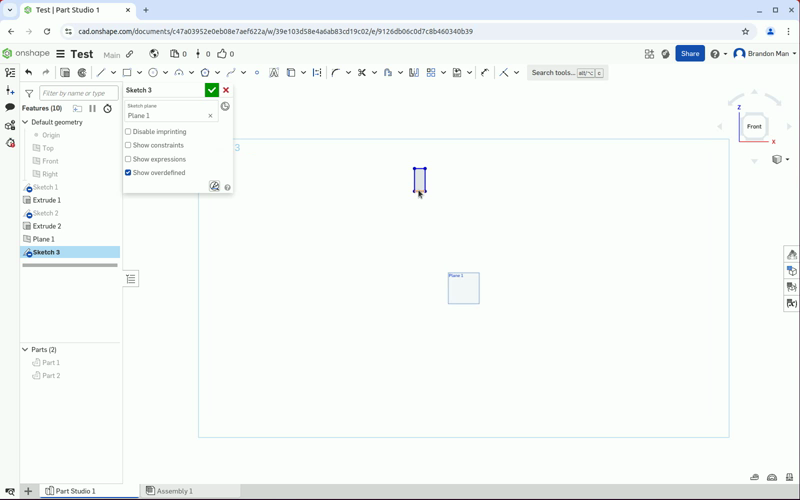
scroll(6)
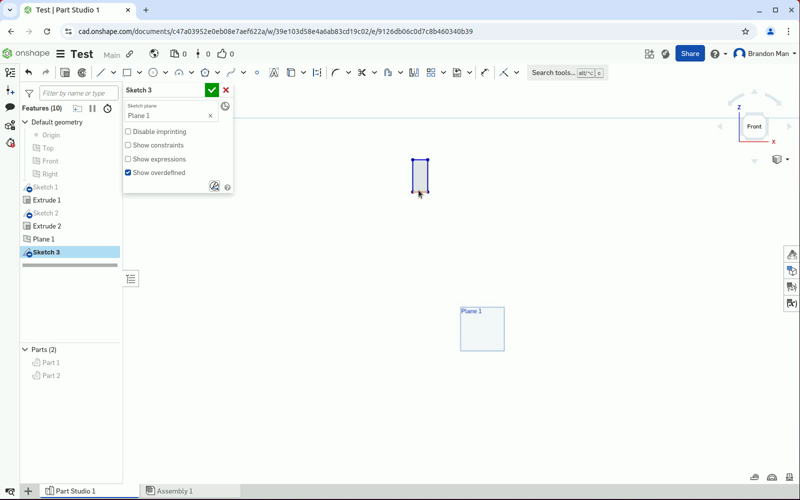
scroll(6)
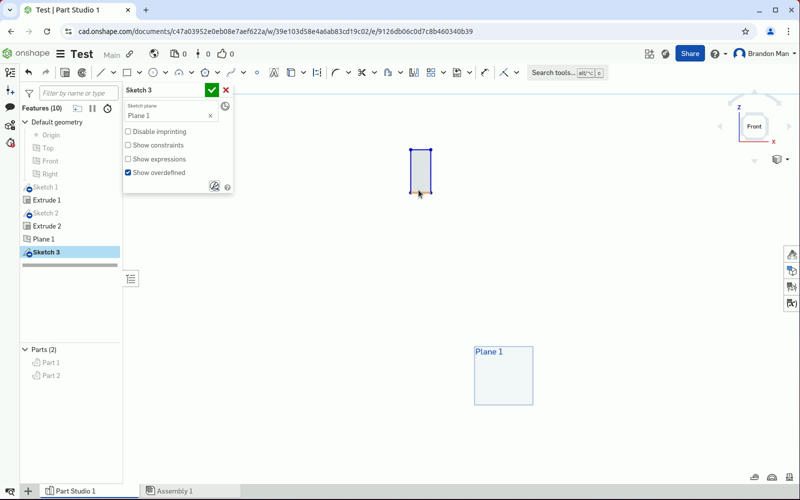
scroll(6)
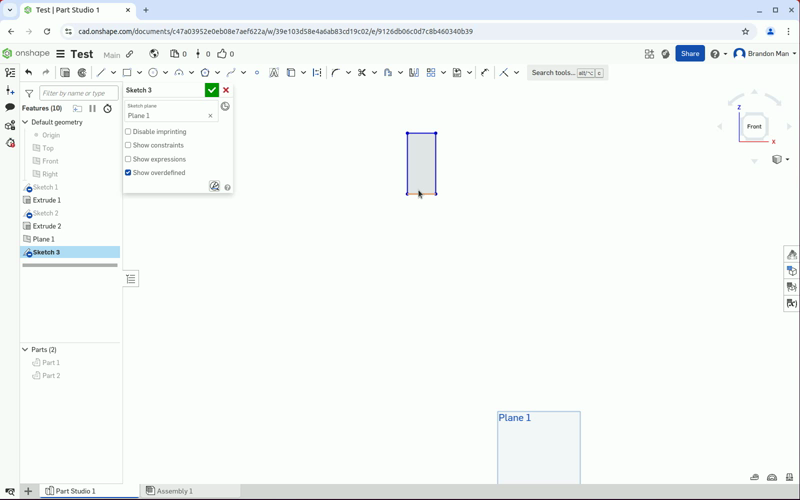
scroll(6)
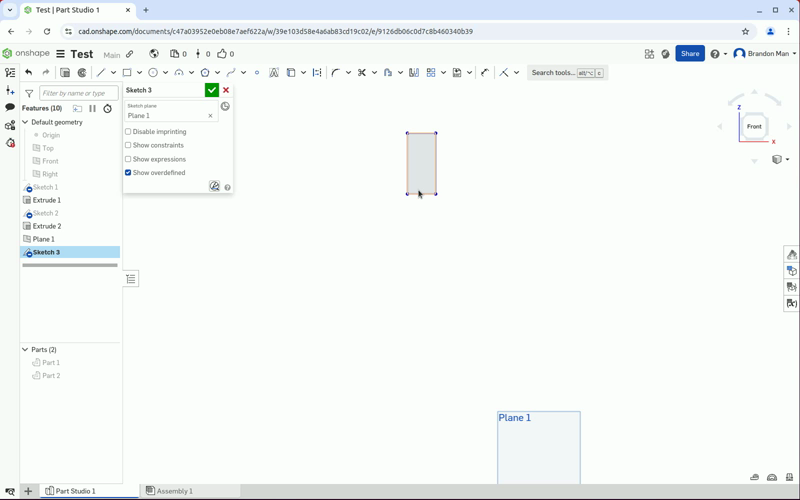
scroll(6)
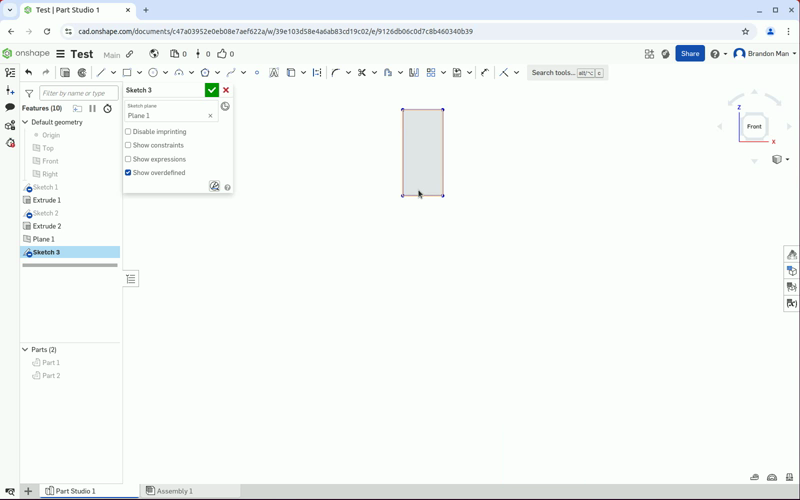
scroll(6)
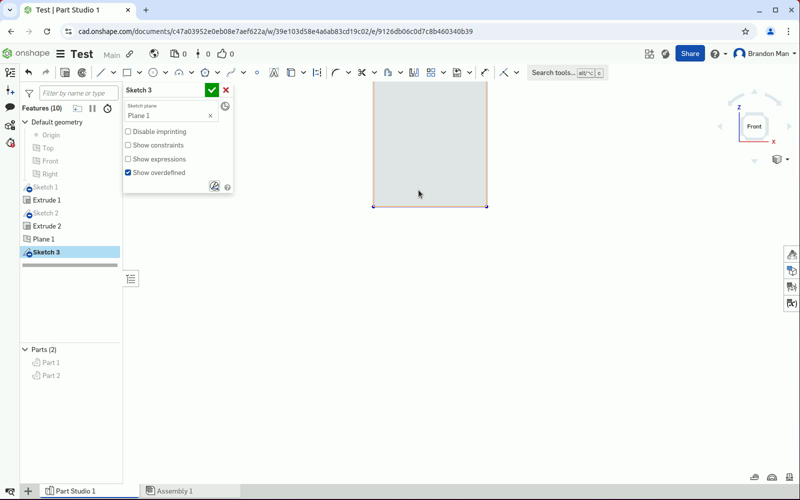
click(418, 189)
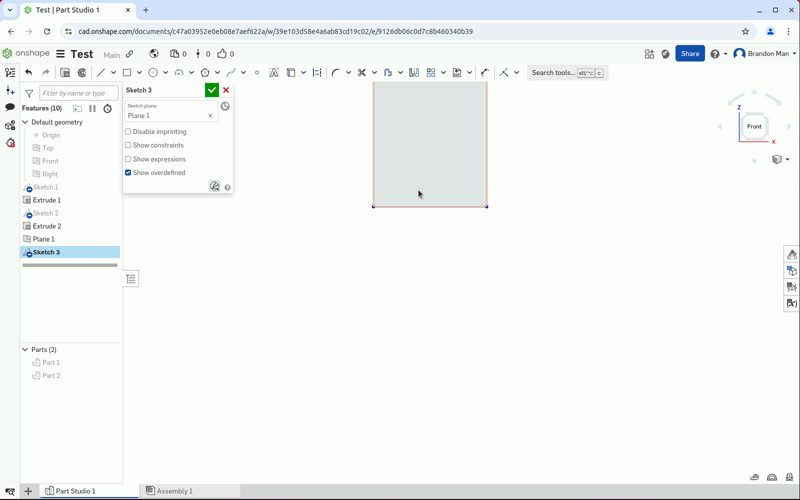
scroll(-6)
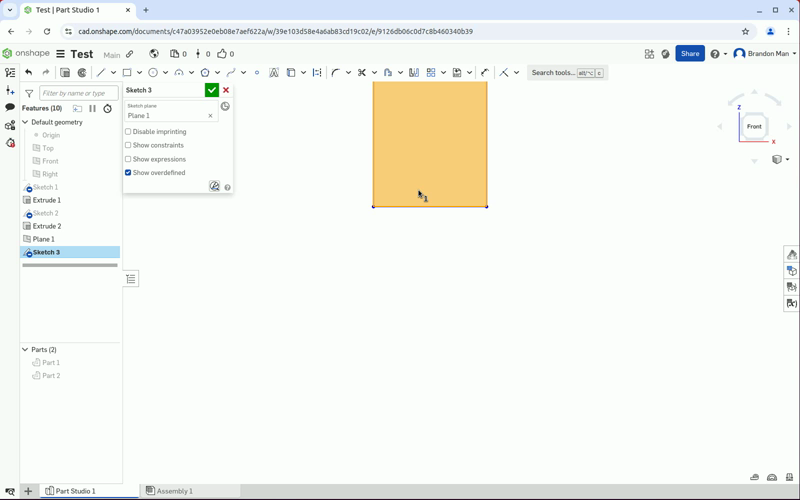
scroll(-6)
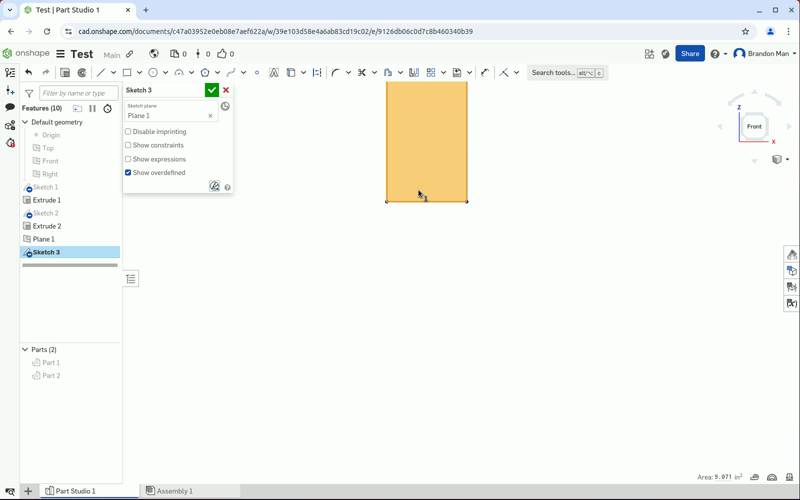
scroll(-6)
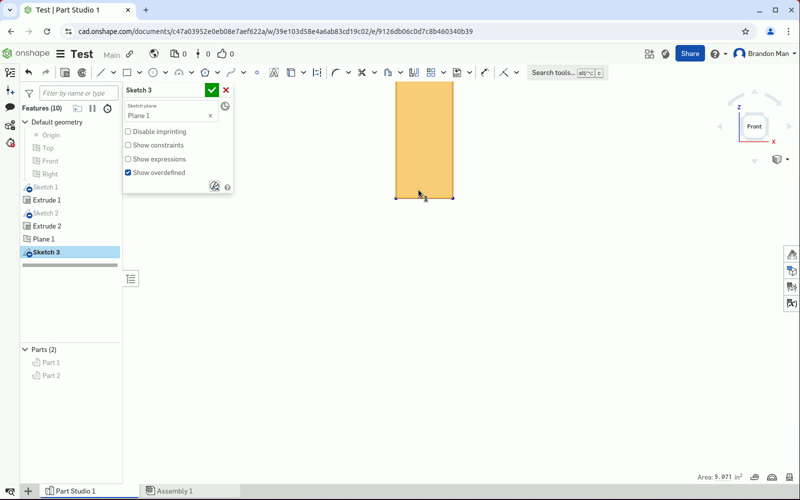
scroll(-6)
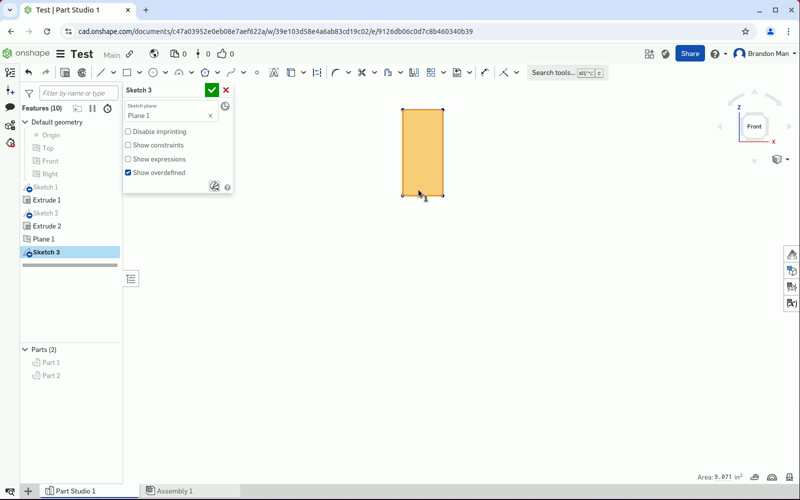
scroll(-6)
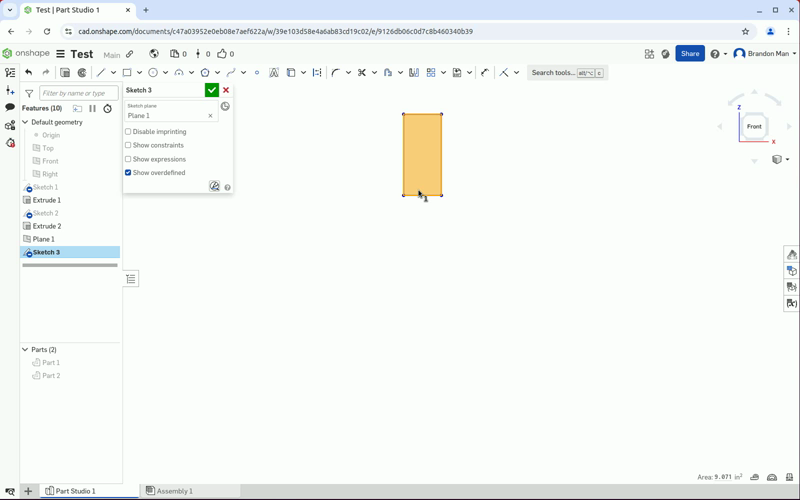
scroll(-6)
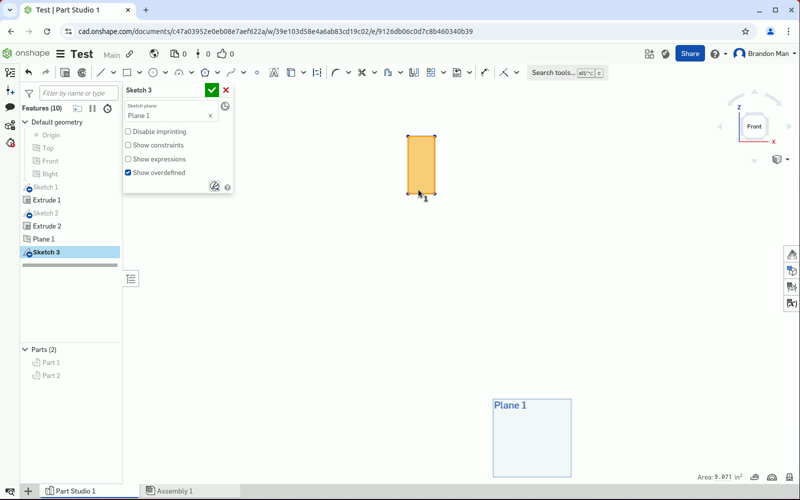
scroll(-6)
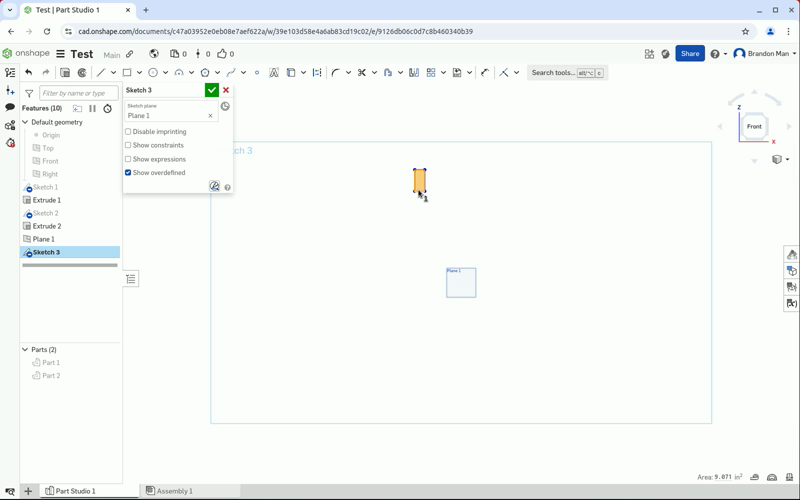
mouse_move(73, 352)
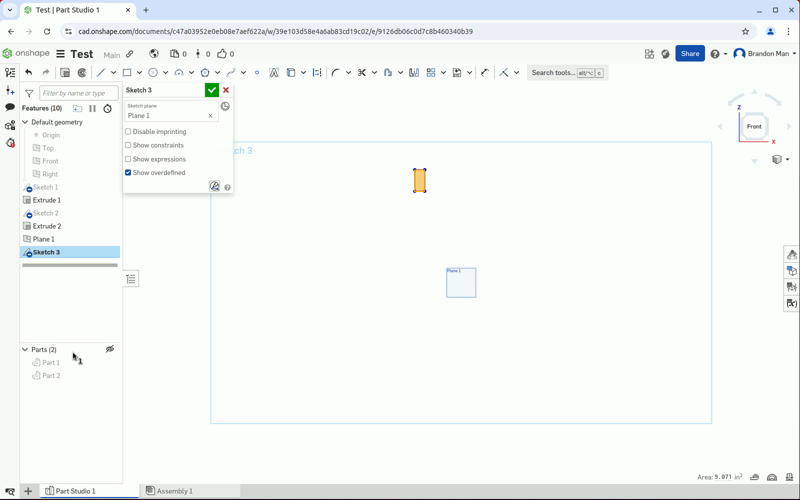
key(shift+y)
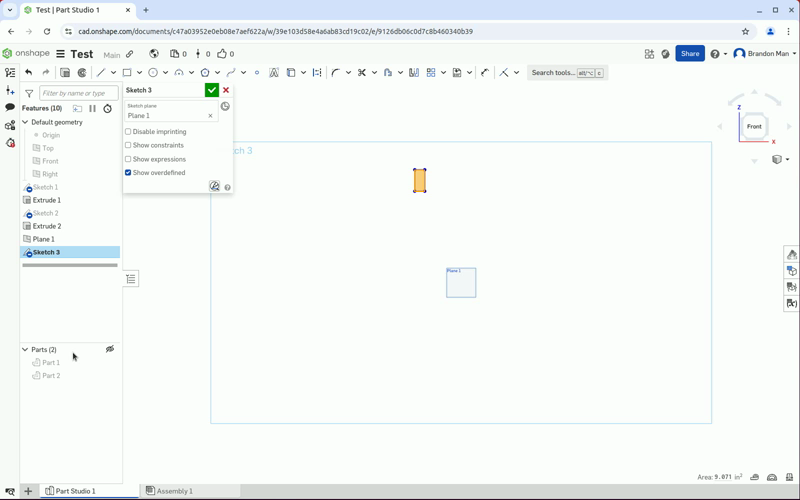
key(shift+e)
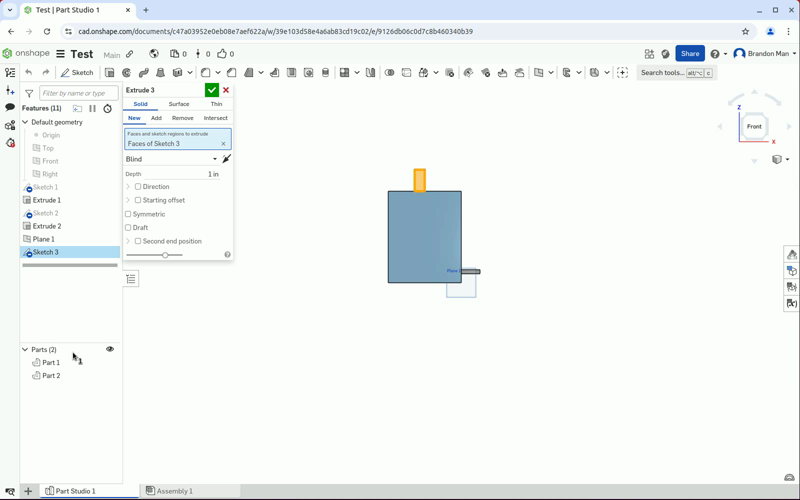
mouse_move(143, 106)
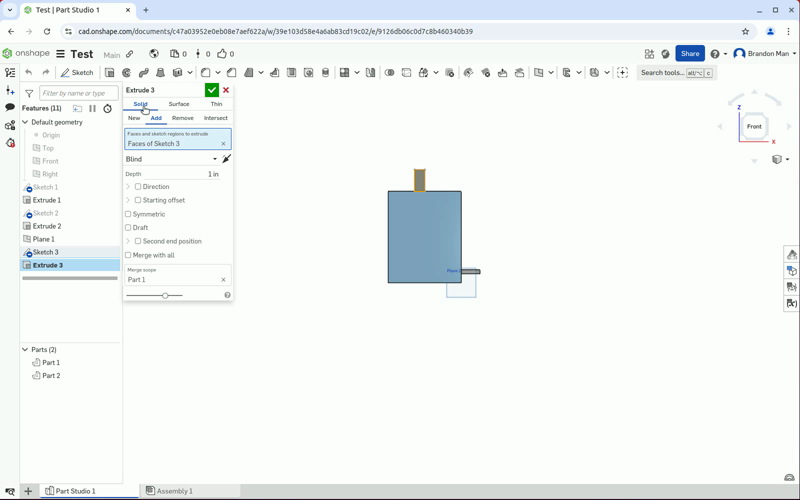
click(143, 106)
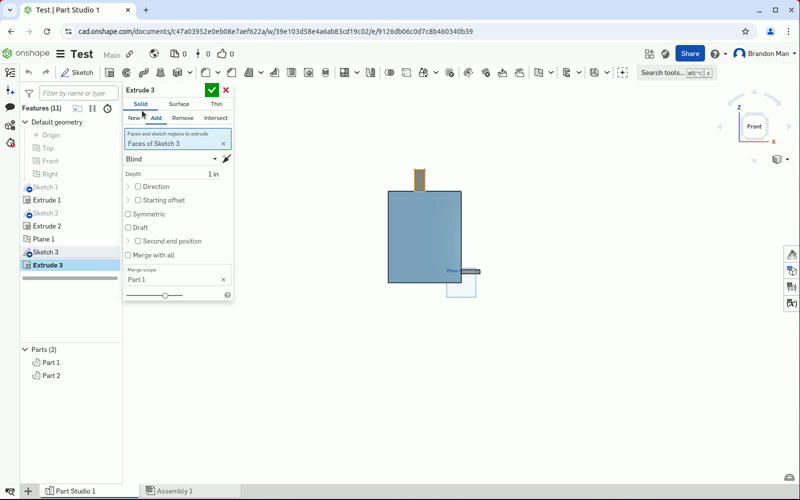
mouse_move(137, 120)
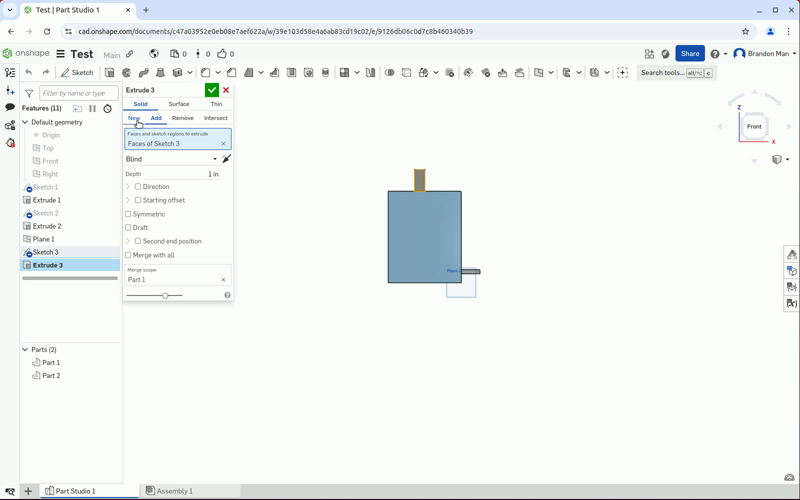
click(137, 120)
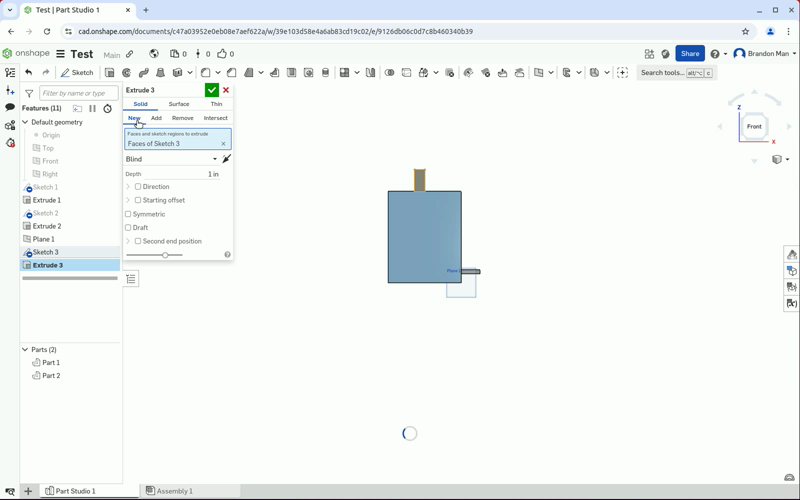
key(tab, 4)
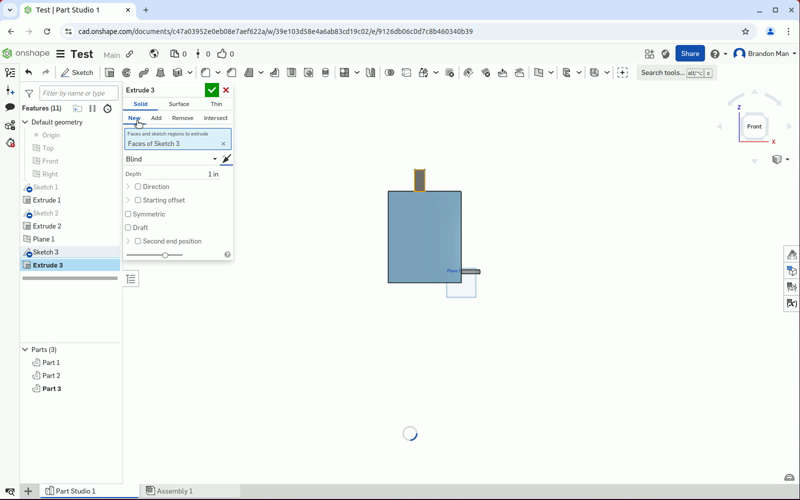
text(0.722)
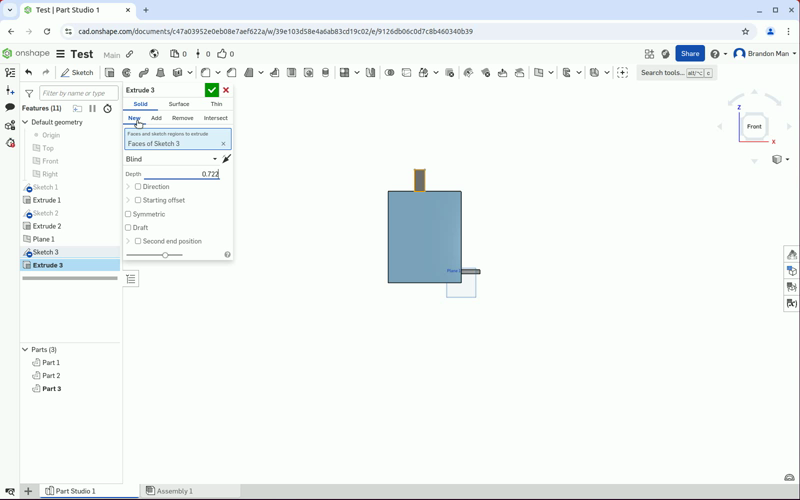
key(enter)
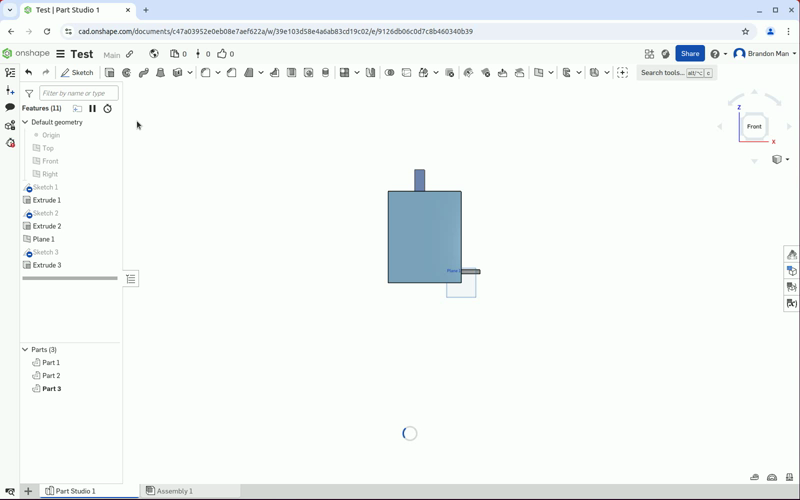
key(shift+h)
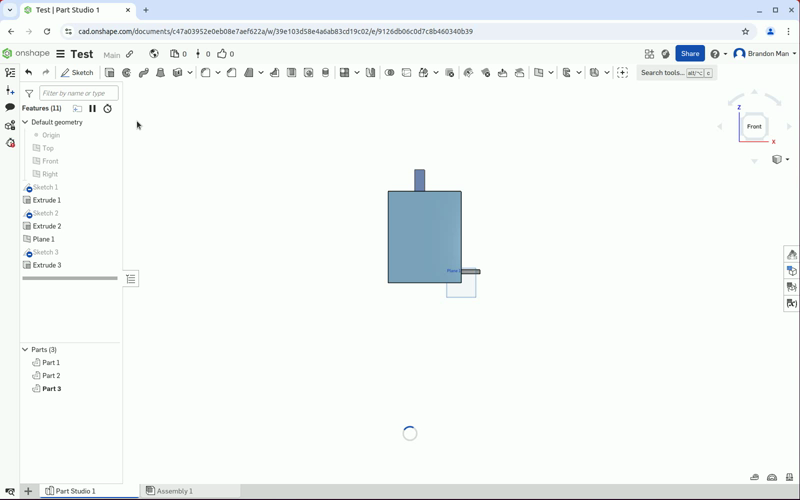
key(shift+h)
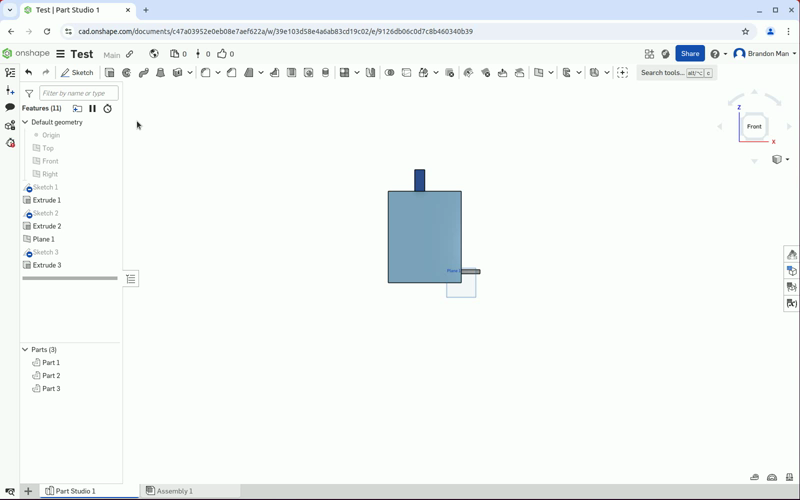
mouse_move(73, 189)
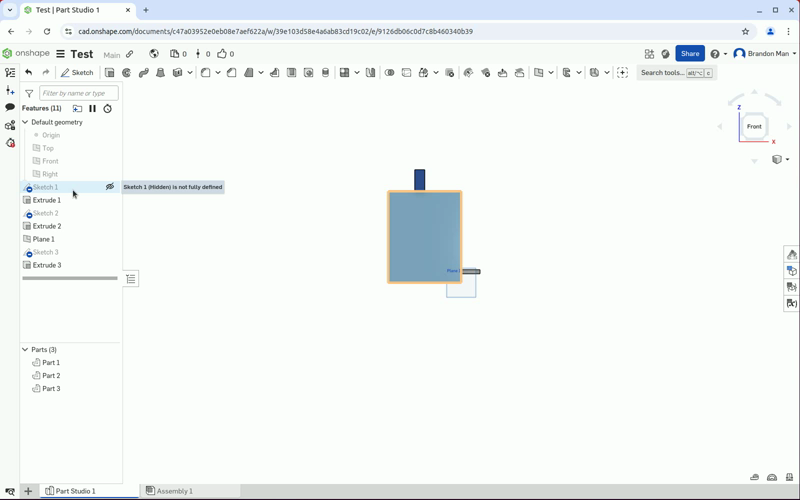
click(73, 189)
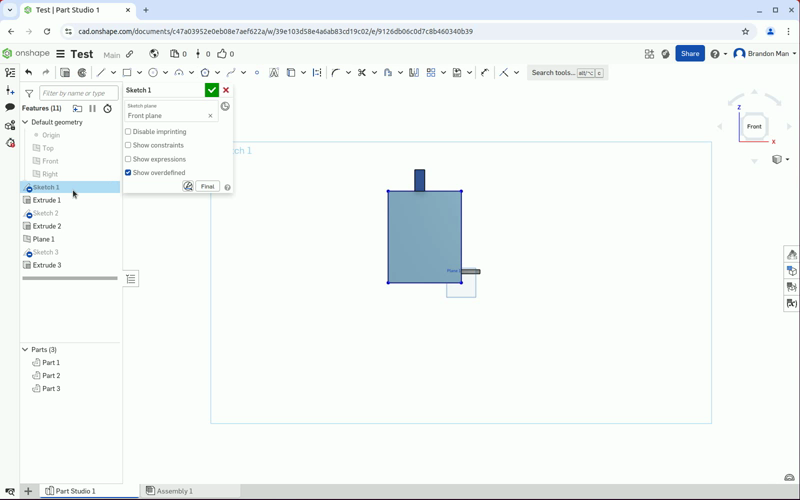
mouse_move(229, 92)
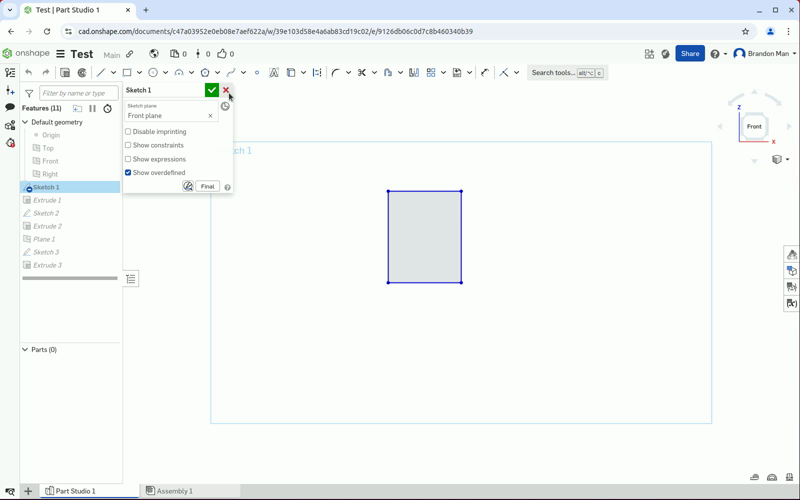
click(229, 92)
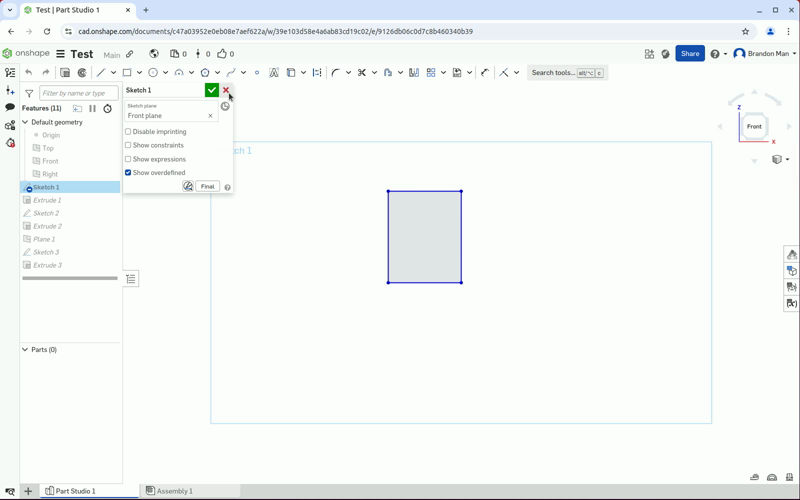
key(shift+s)
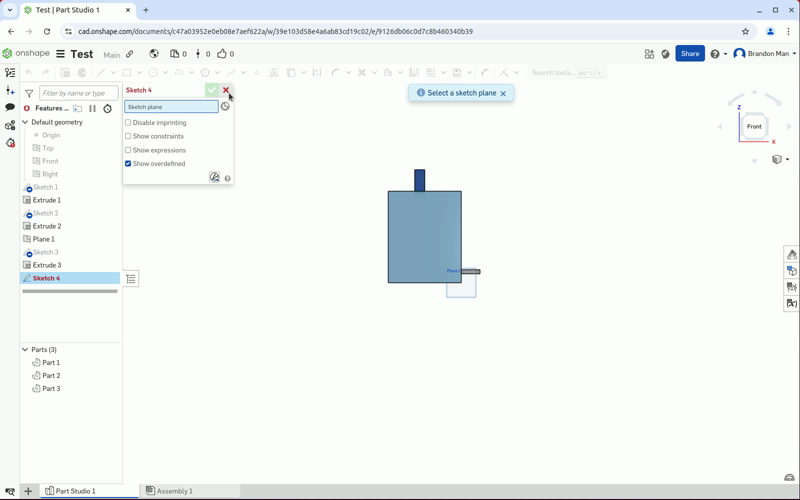
mouse_move(73, 241)
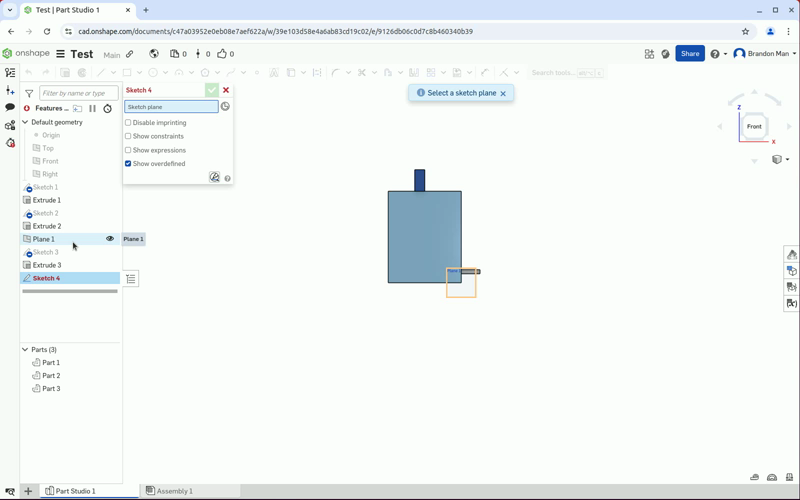
click(73, 241)
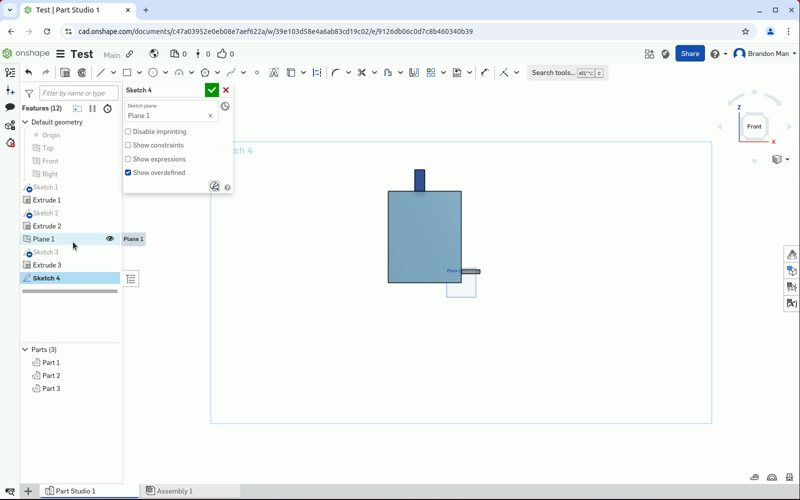
mouse_move(73, 352)
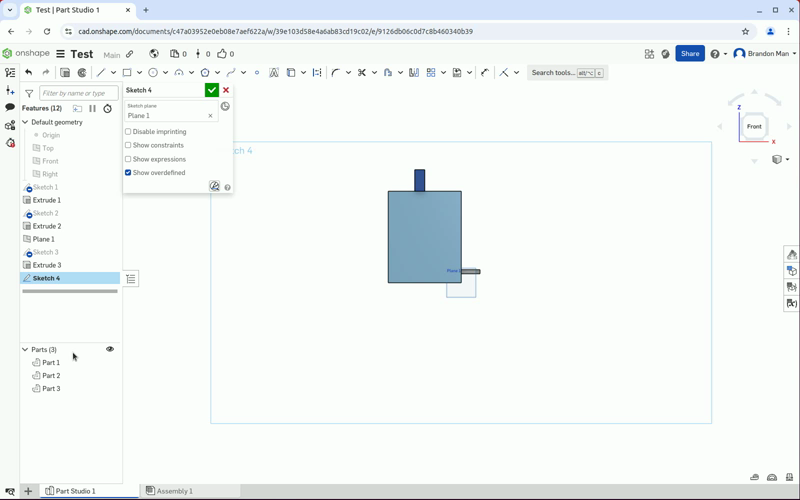
key(y)
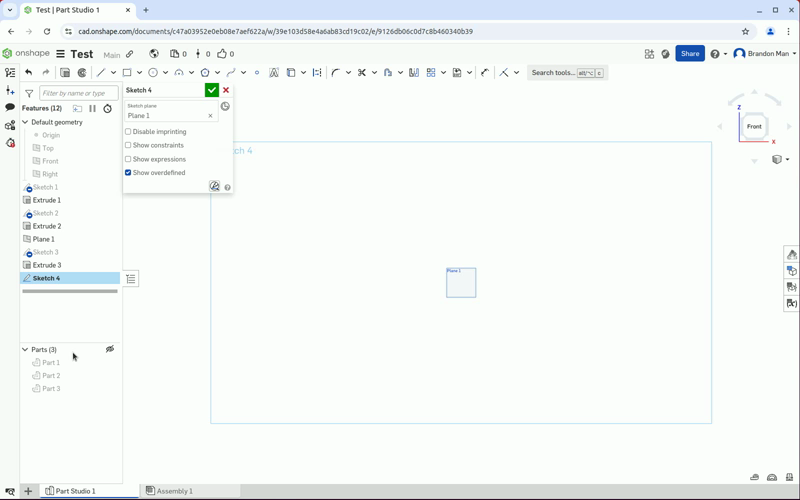
key(l)
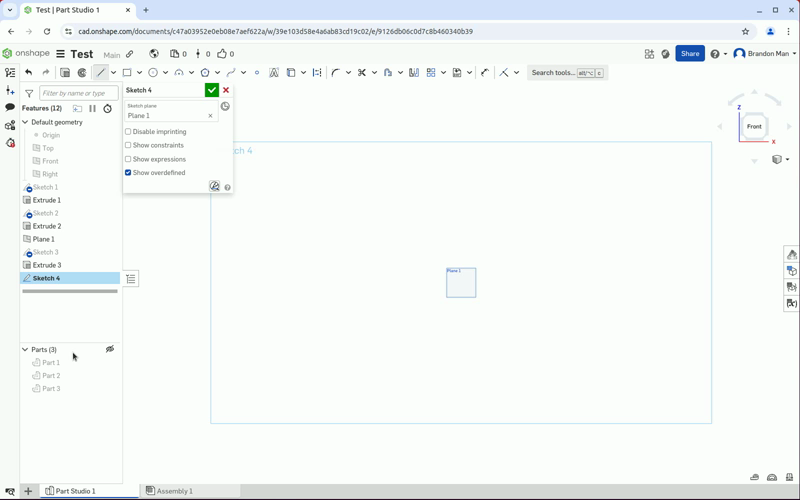
key_down(shift)
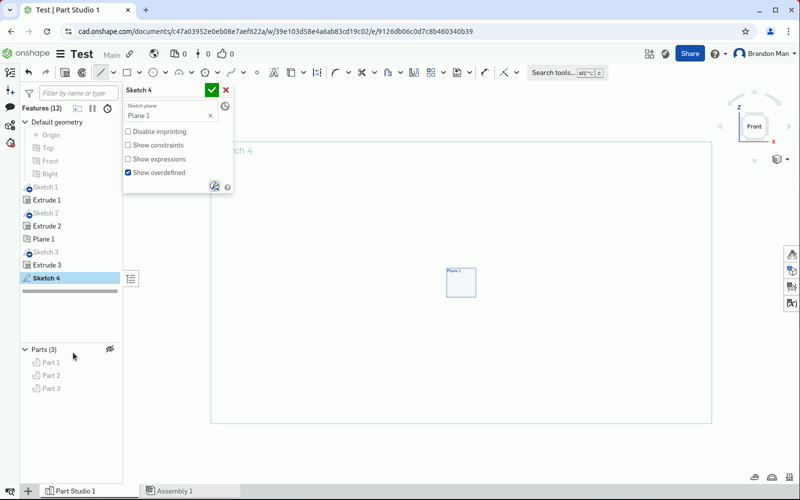
mouse_move(414, 219)
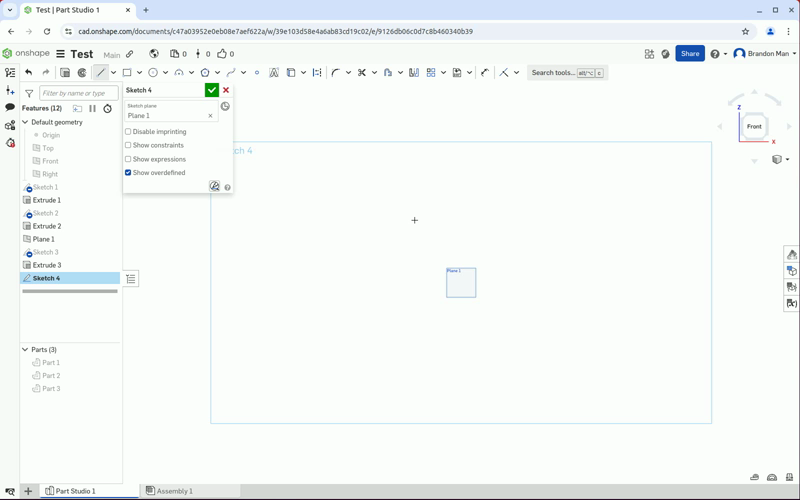
click(414, 219)
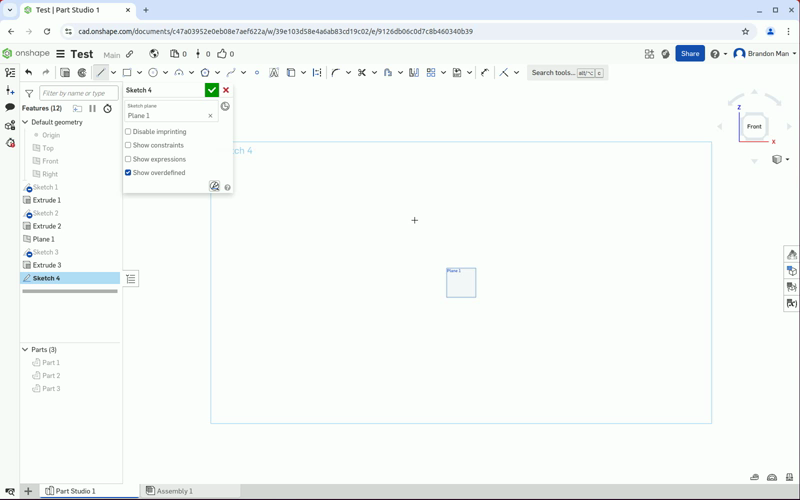
key_up(shift)
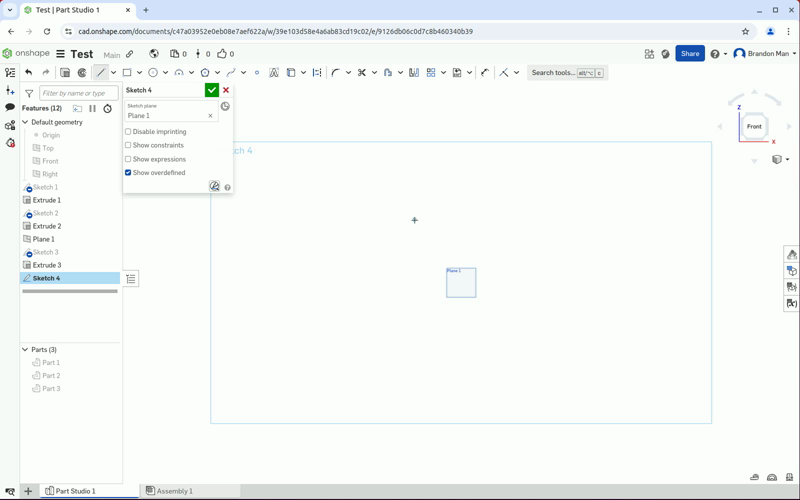
key_down(shift)
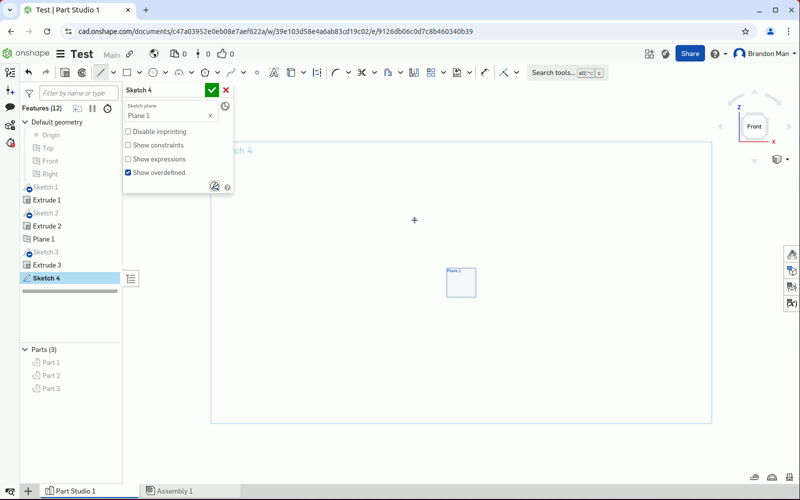
mouse_move(444, 219)
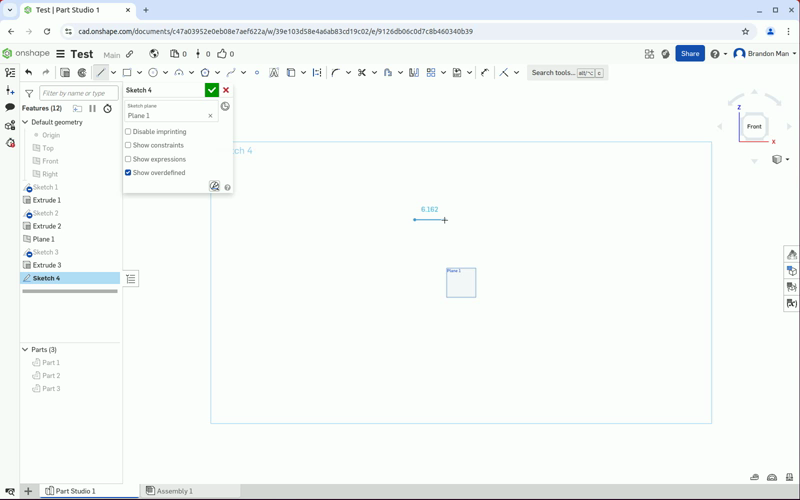
mouse_move(424, 219)
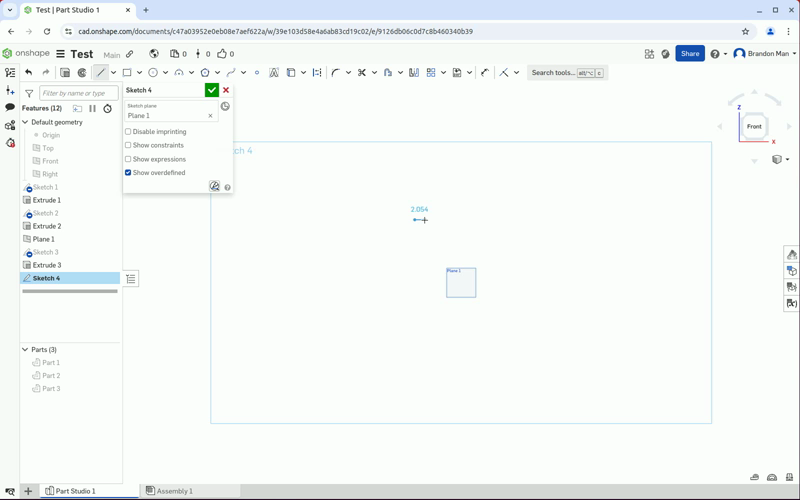
click(424, 219)
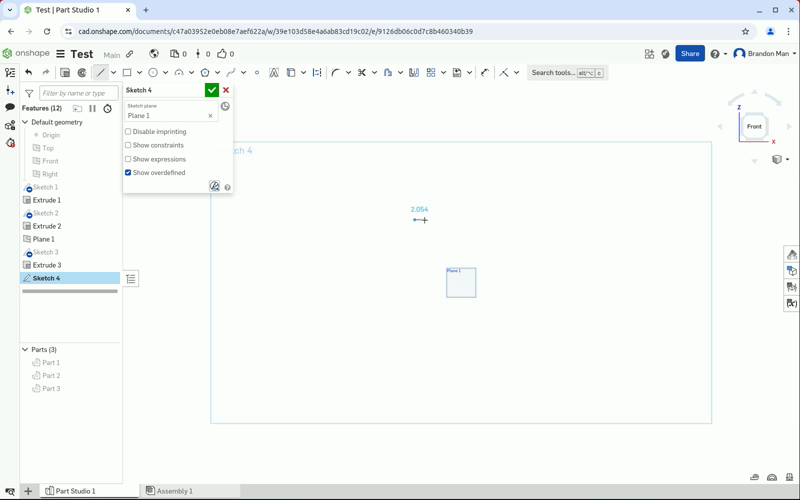
key_up(shift)
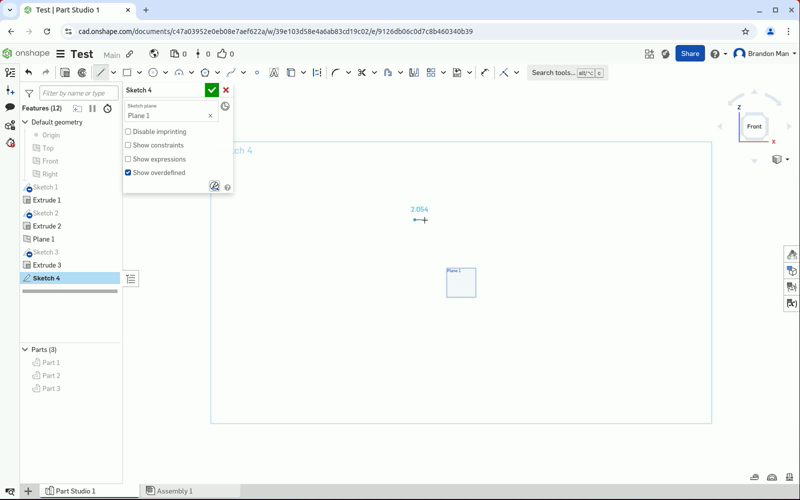
key_down(shift)
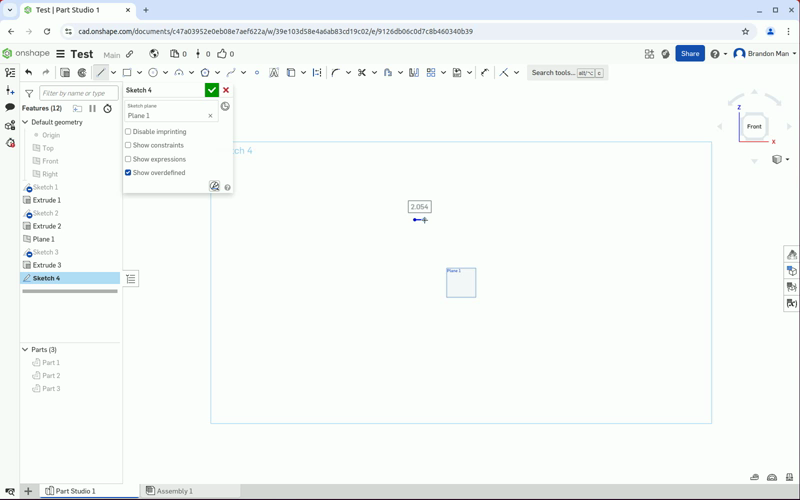
mouse_move(454, 219)
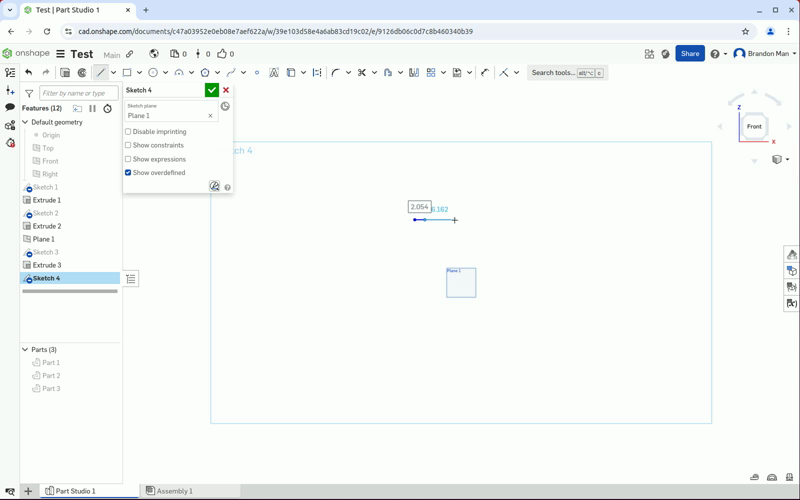
mouse_move(424, 190)
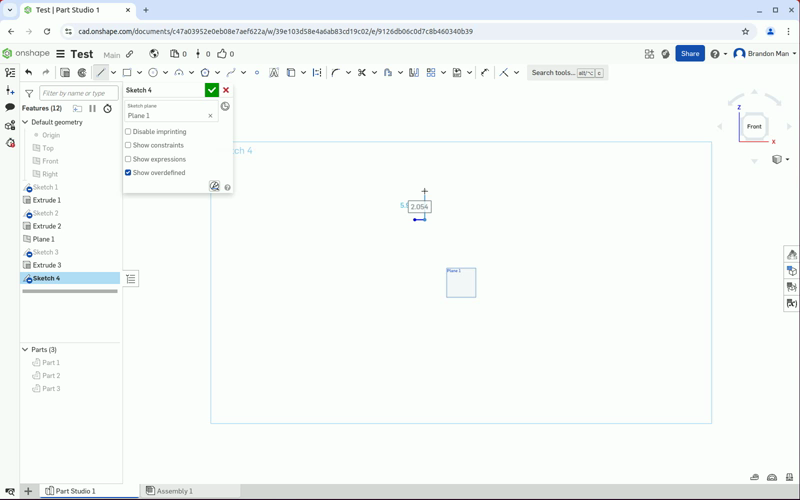
click(424, 190)
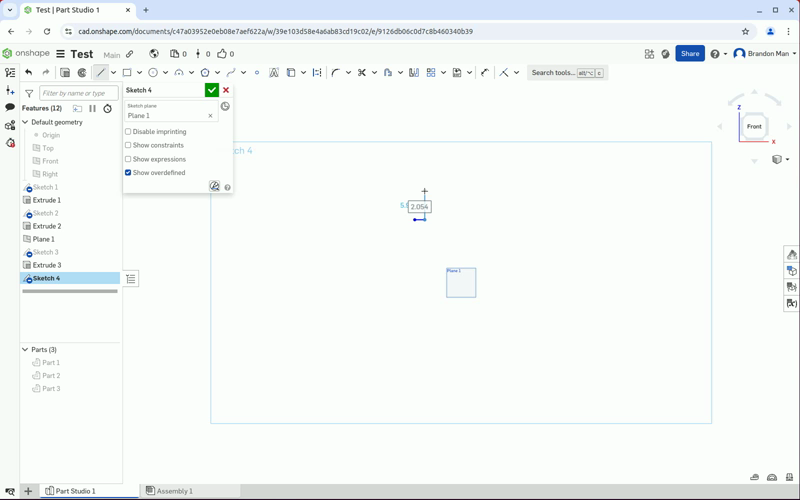
key_up(shift)
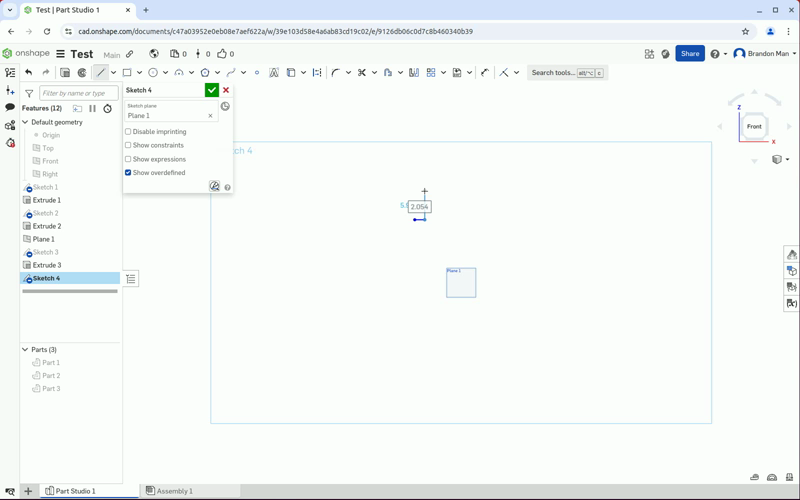
key_down(shift)
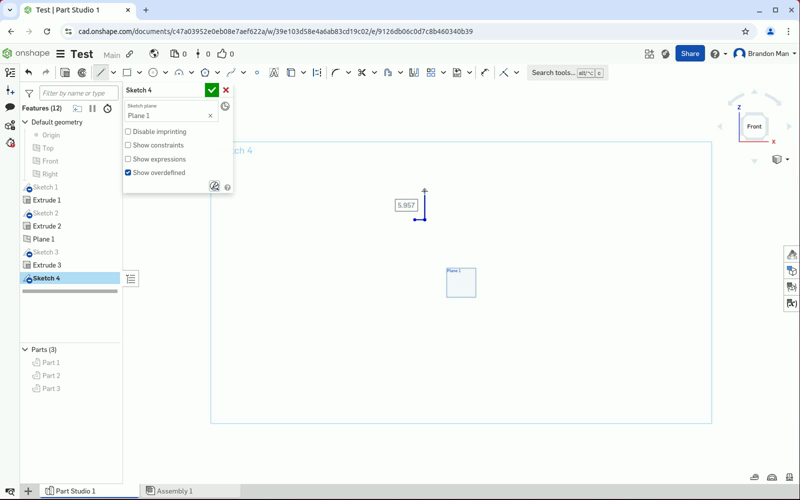
mouse_move(454, 190)
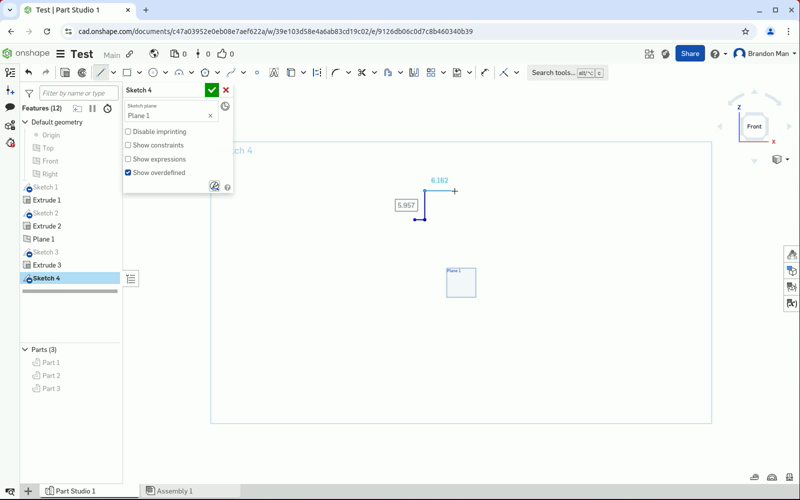
mouse_move(414, 190)
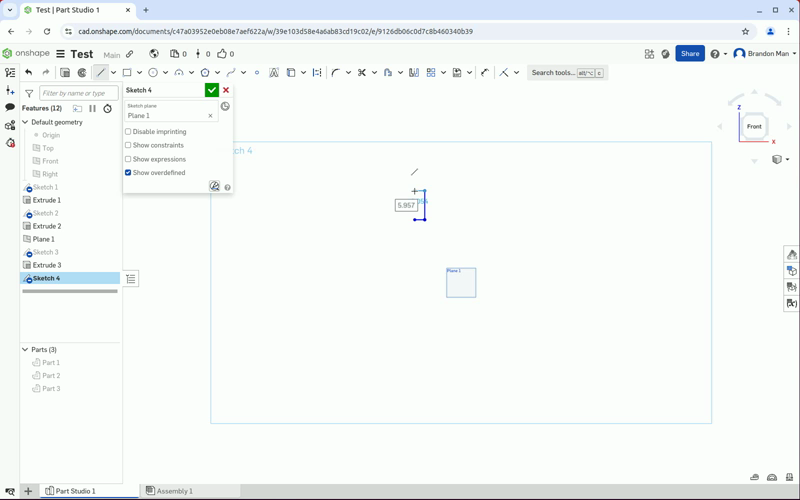
click(414, 190)
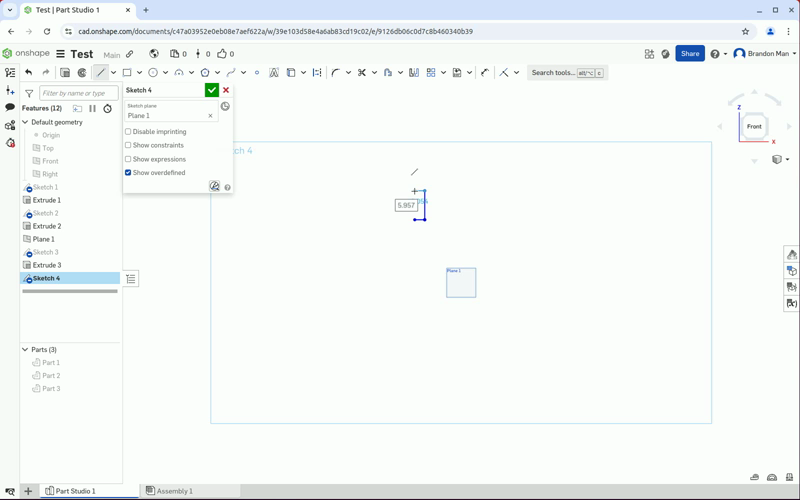
key_up(shift)
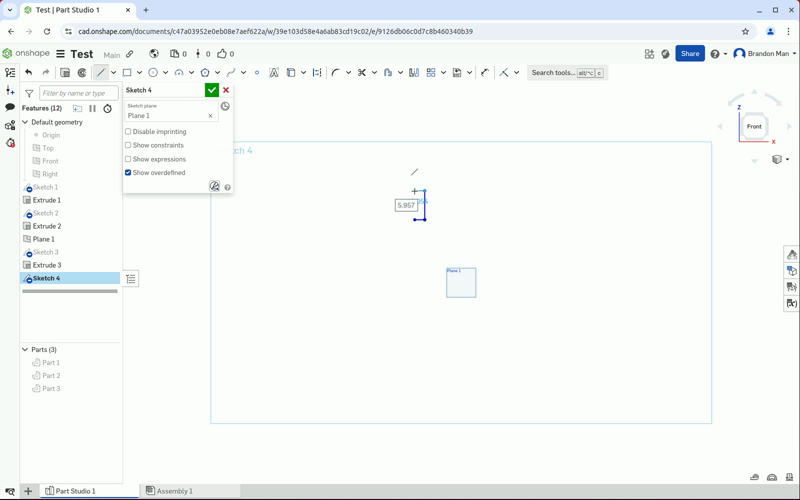
mouse_move(444, 190)
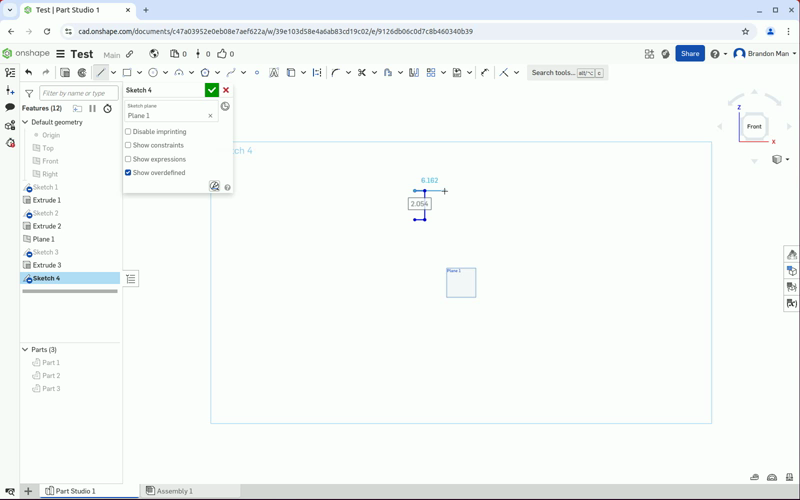
key_down(shift)
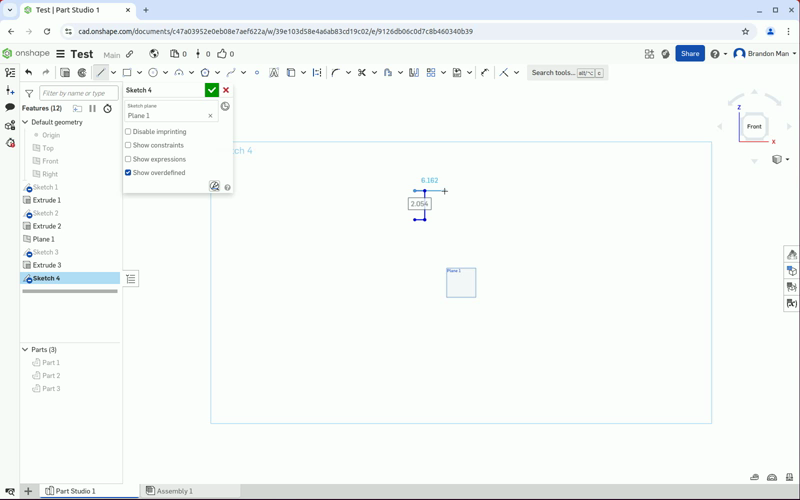
mouse_move(414, 219)
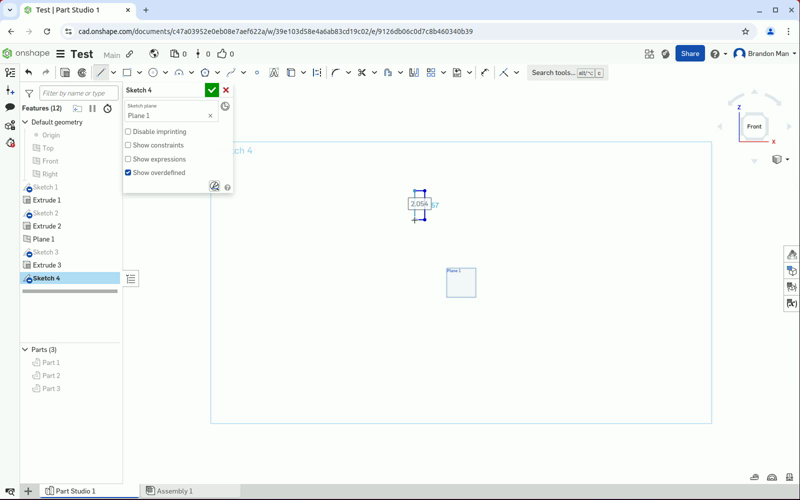
key_up(shift)
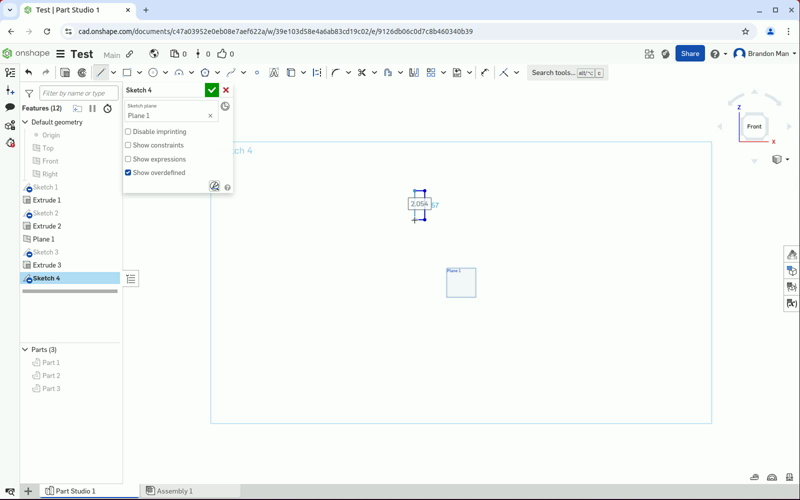
click(414, 219)
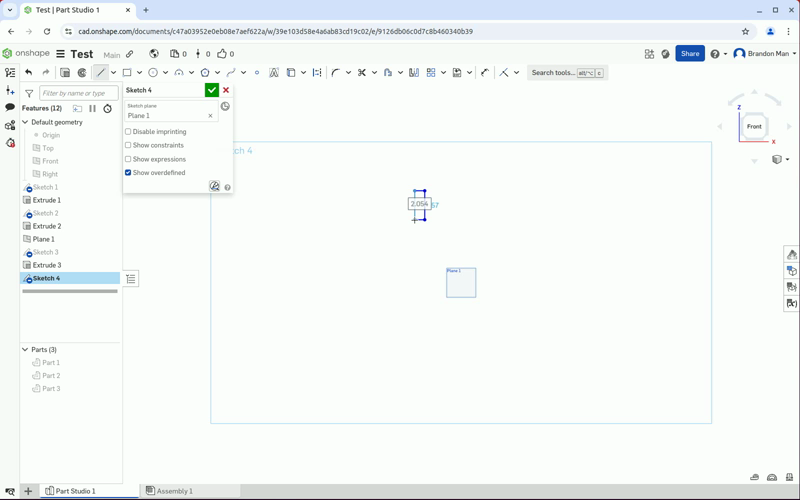
key(esc)
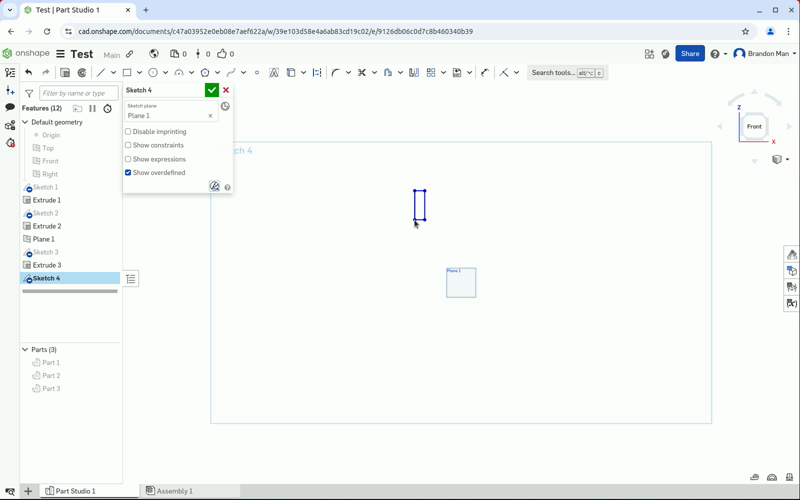
mouse_move(418, 195)
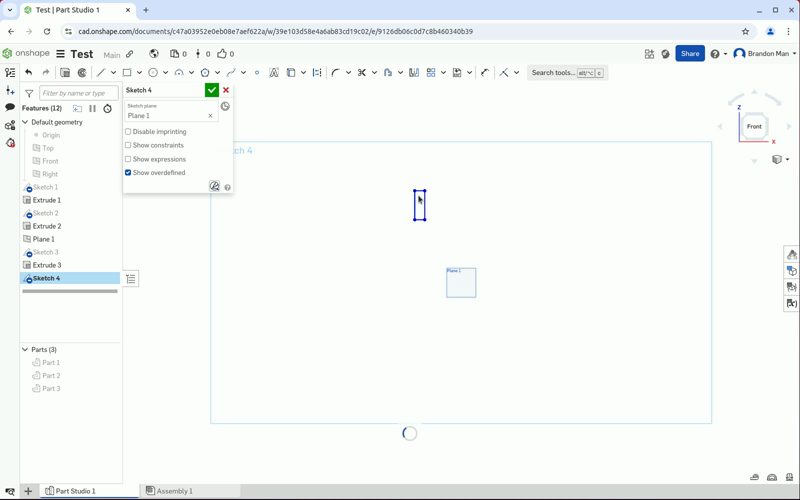
scroll(6)
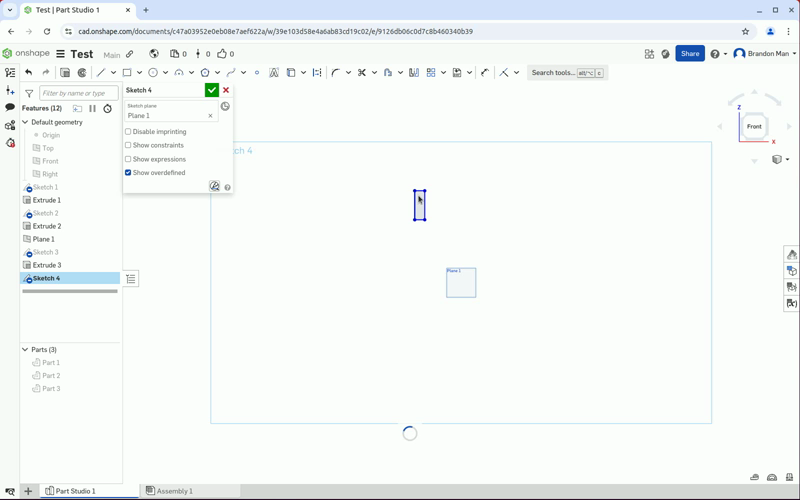
scroll(6)
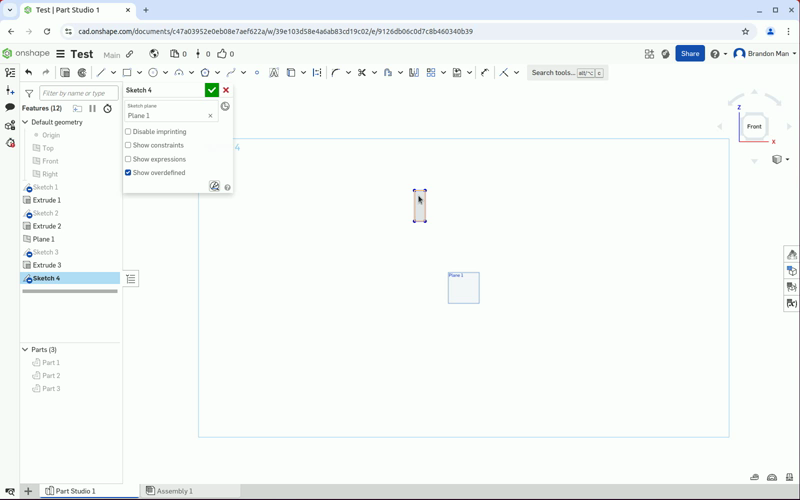
scroll(6)
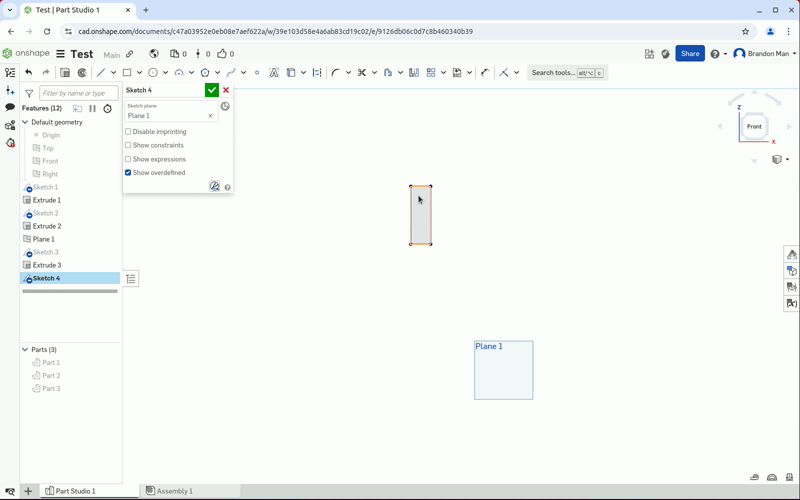
scroll(6)
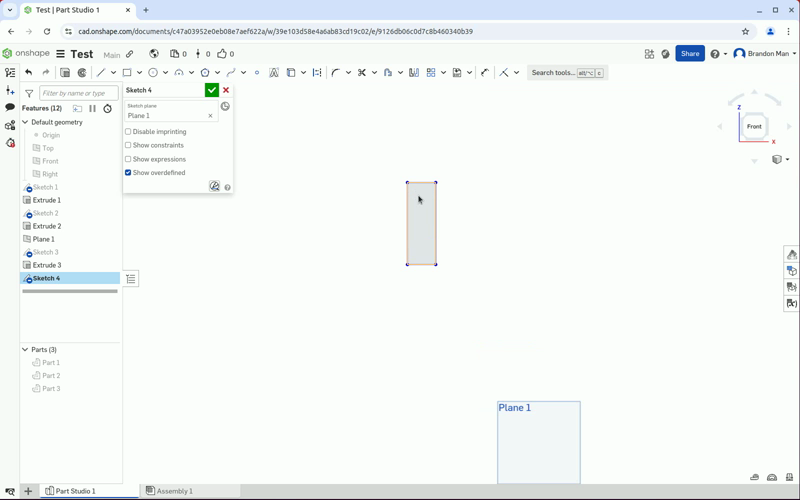
scroll(6)
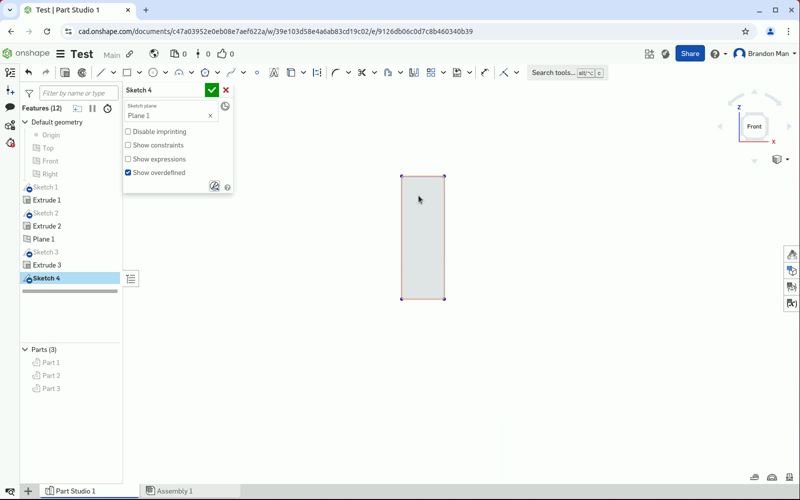
scroll(6)
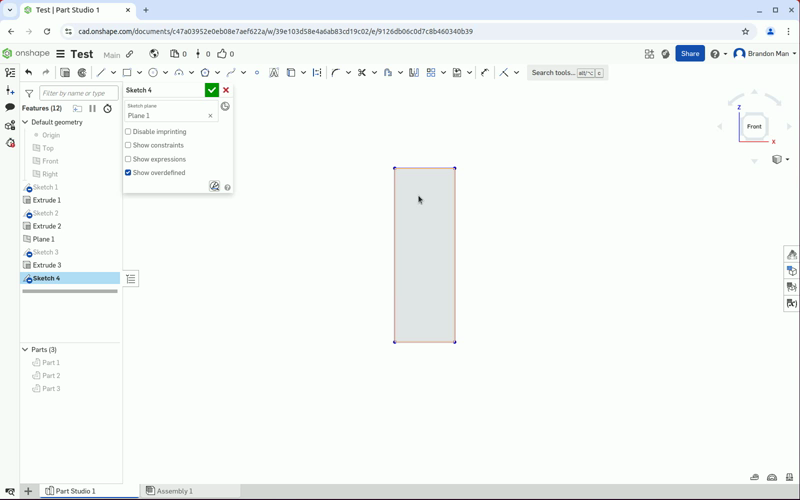
scroll(6)
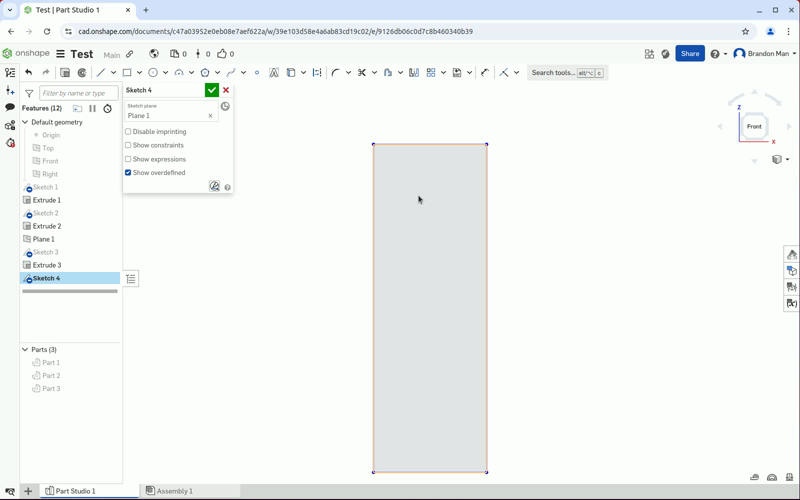
click(418, 195)
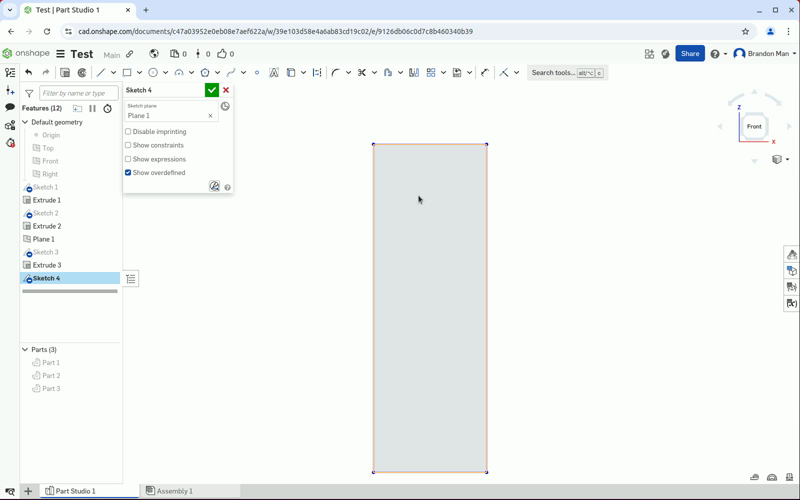
scroll(-6)
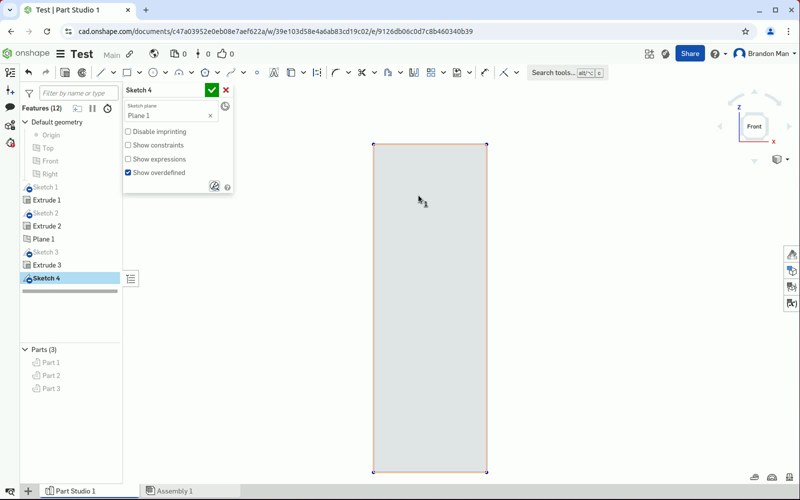
scroll(-6)
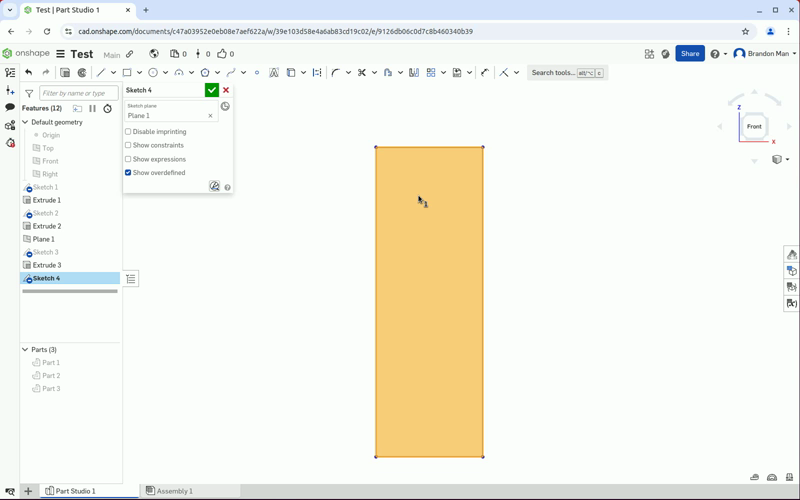
scroll(-6)
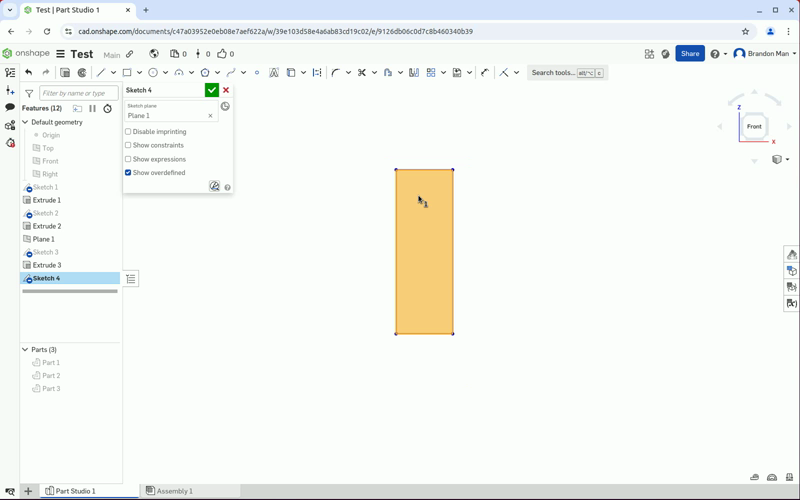
scroll(-6)
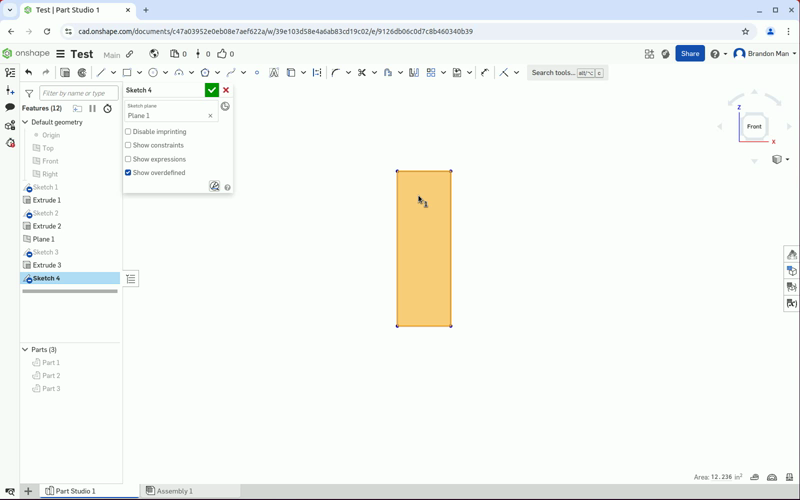
scroll(-6)
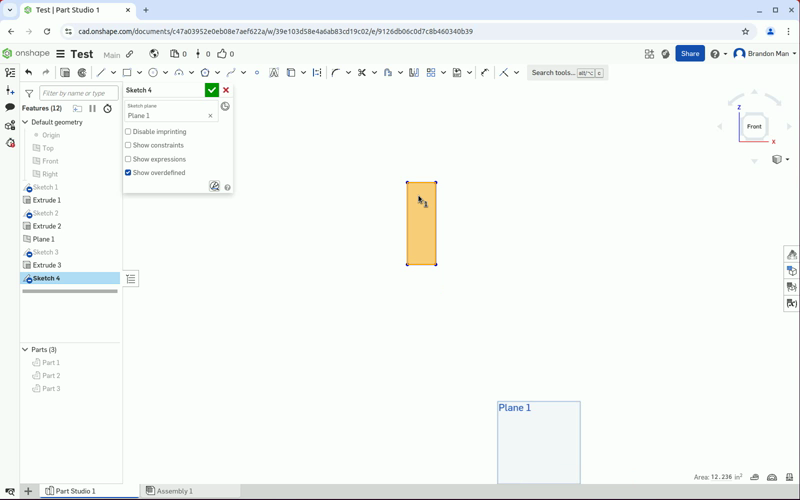
scroll(-6)
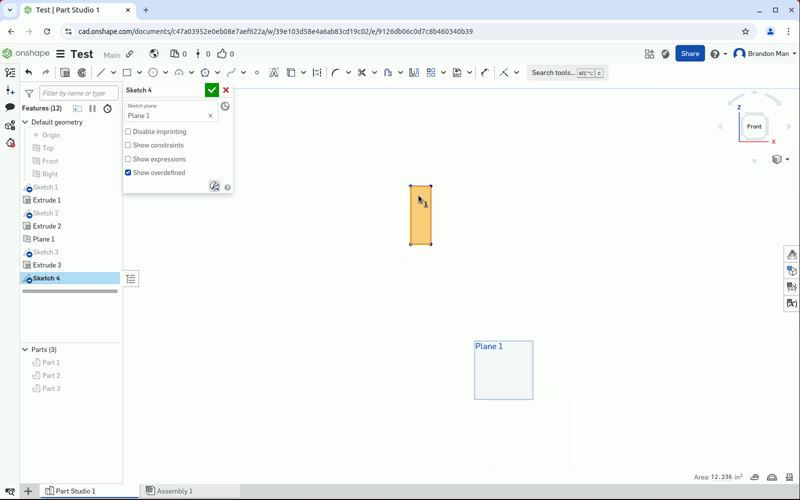
scroll(-6)
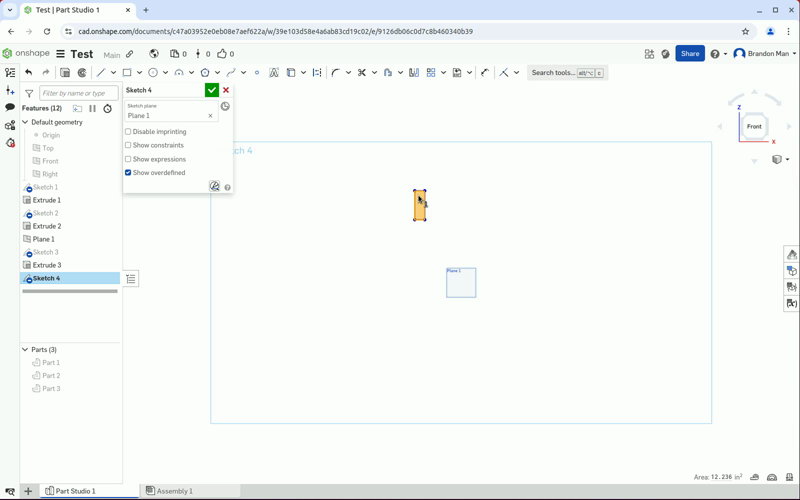
mouse_move(73, 352)
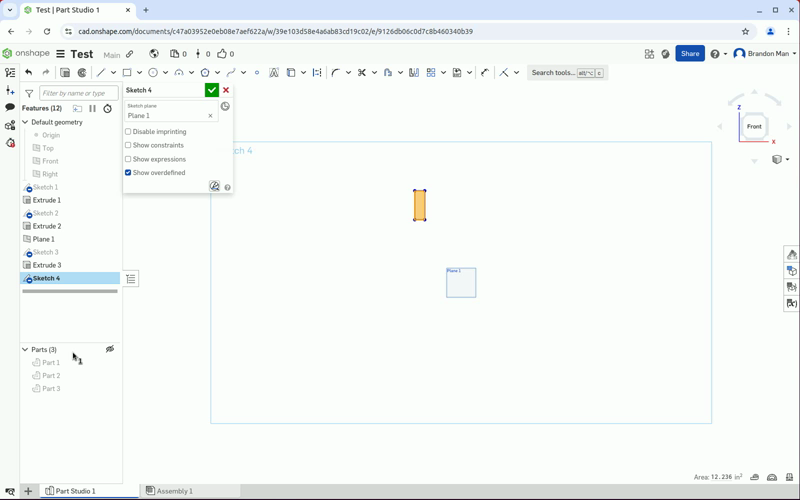
key(shift+y)
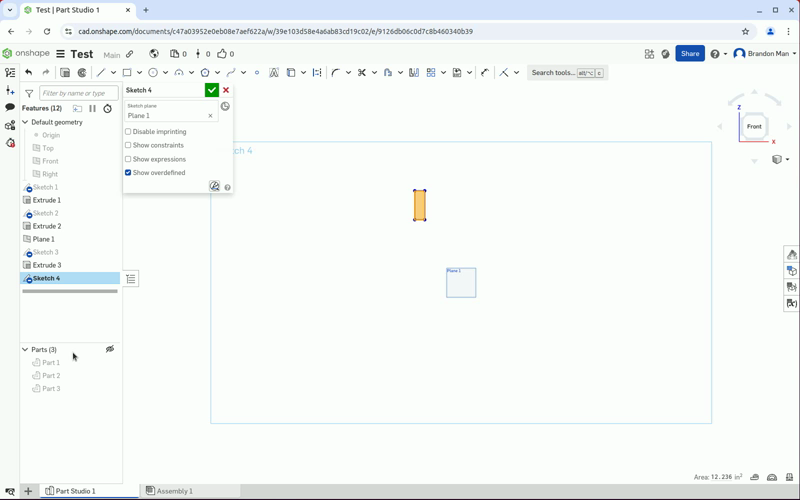
key(shift+e)
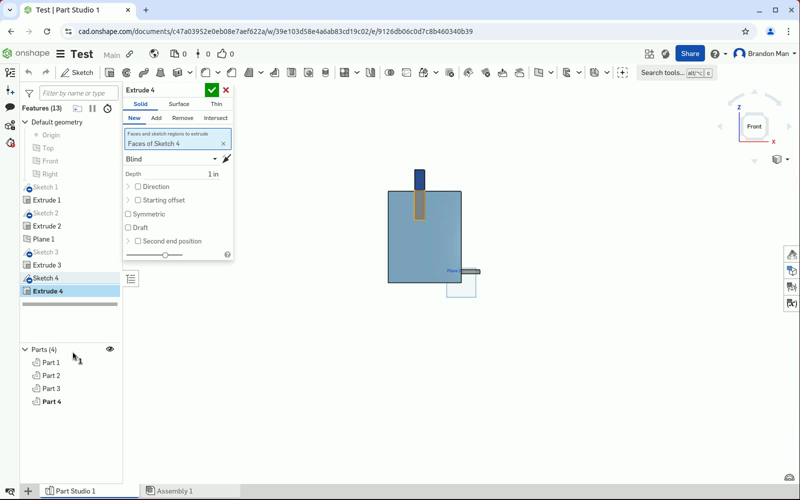
mouse_move(143, 106)
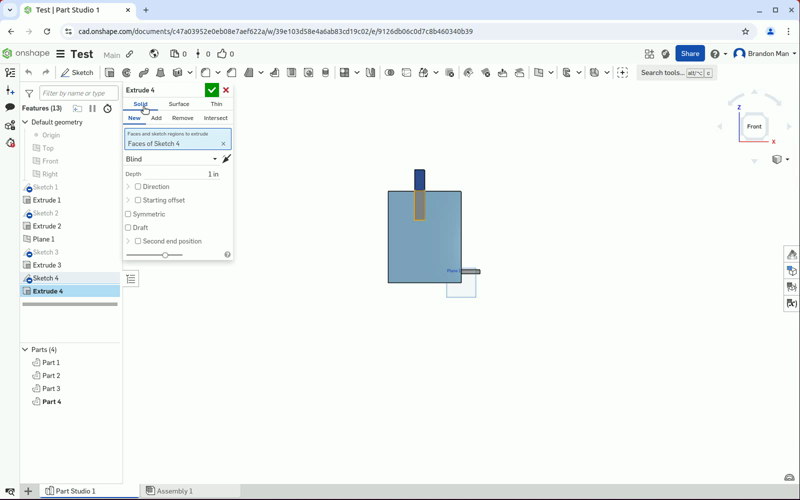
click(143, 106)
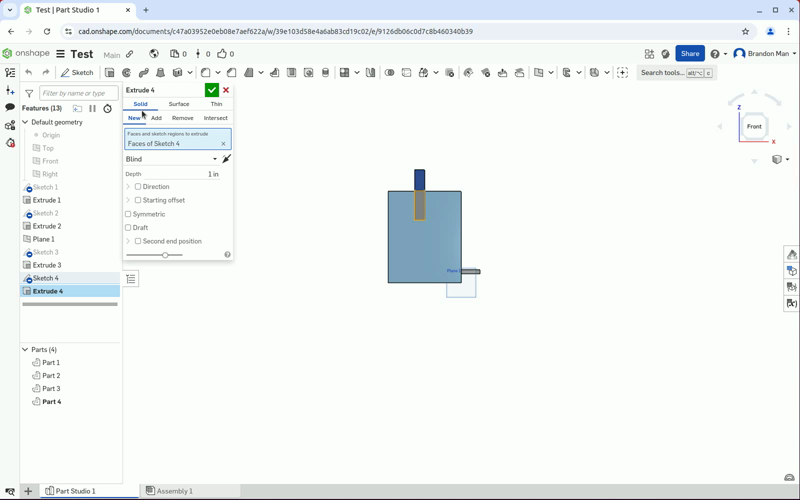
mouse_move(137, 120)
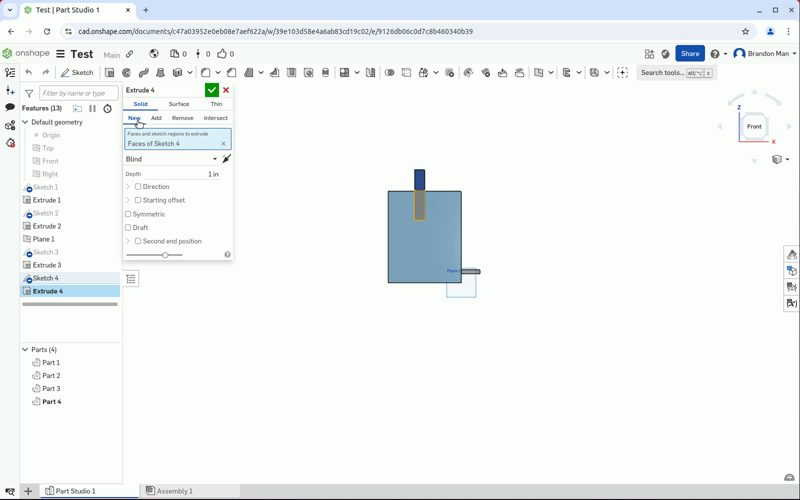
click(137, 120)
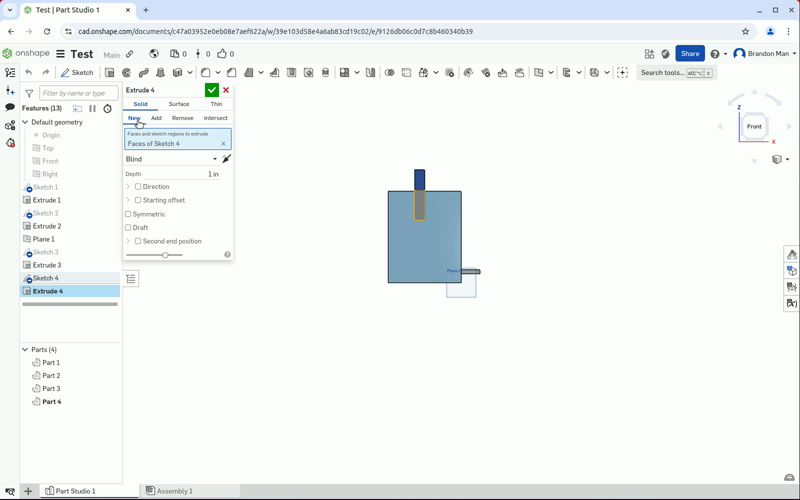
key(tab, 4)
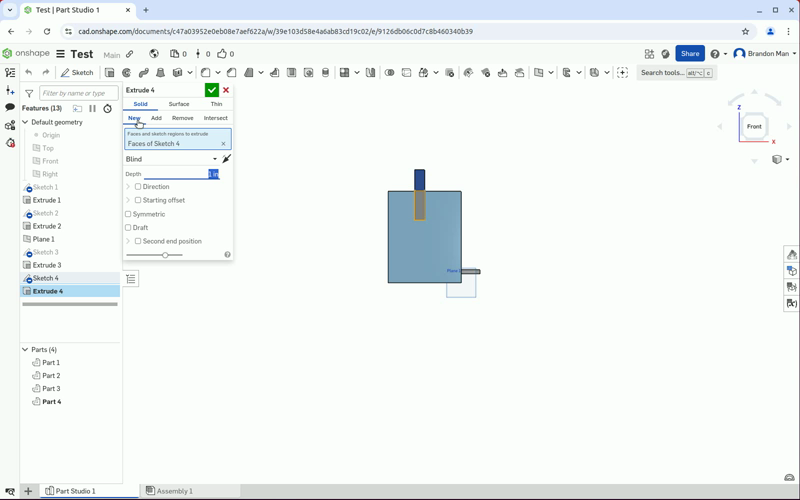
text(0.722)
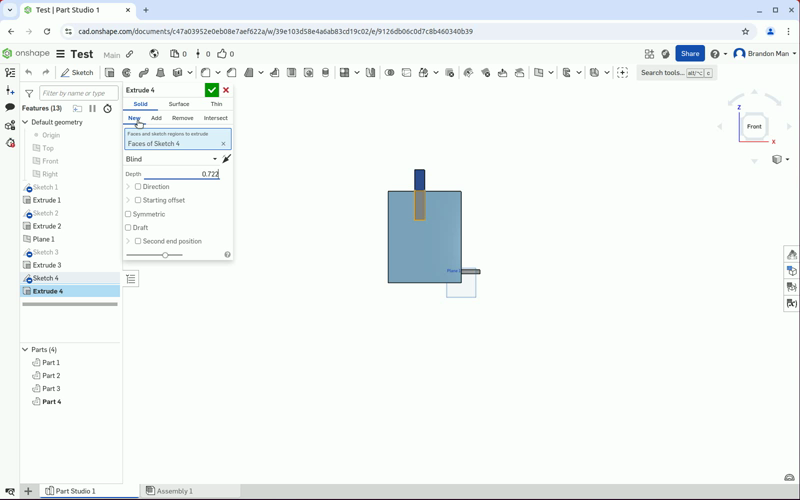
key(enter)
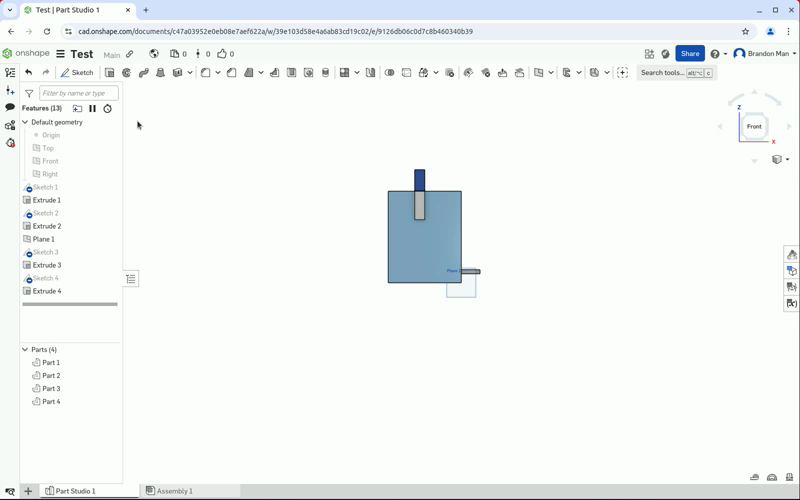
key(shift+h)
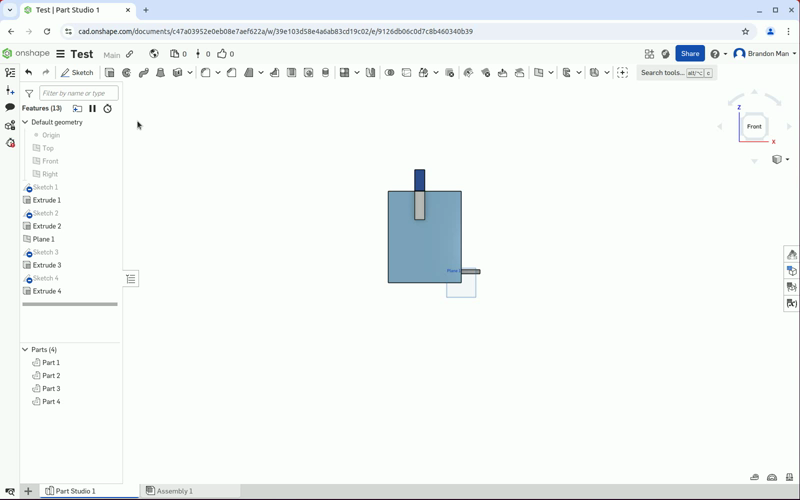
key(shift+h)
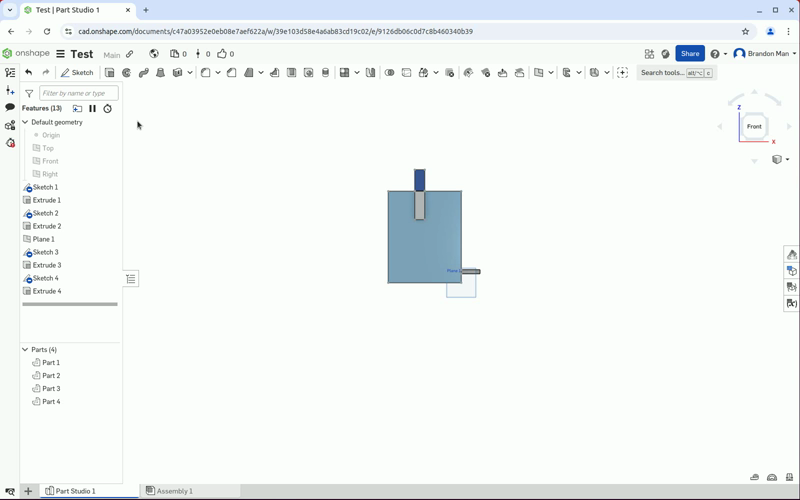
key(shift+7)
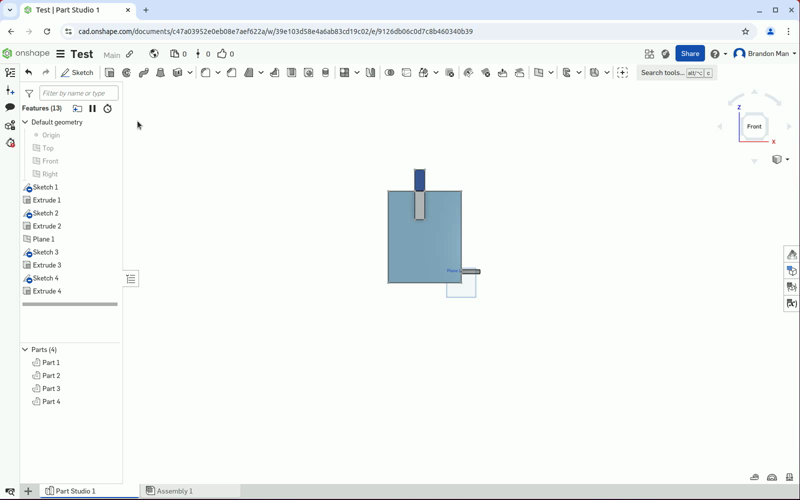
key(left, 2)
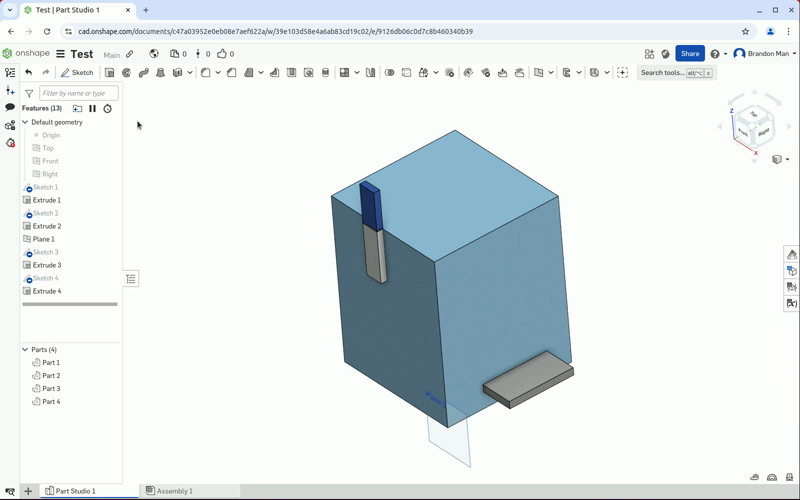
key(down, 2)
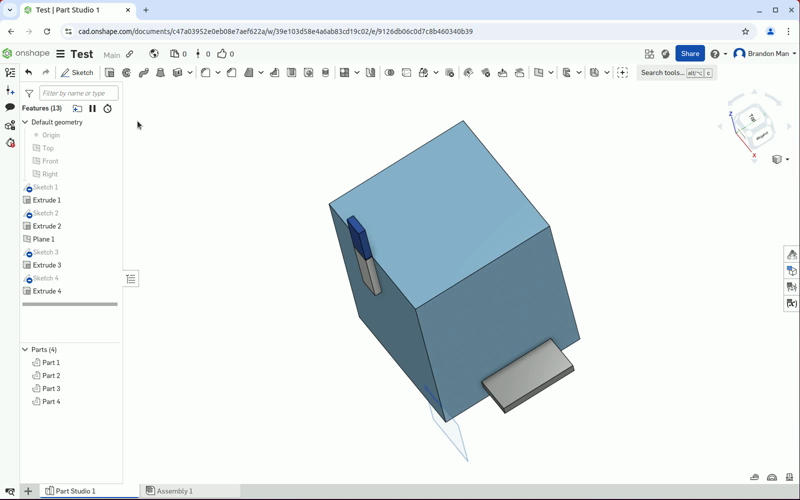
key(up, 2)
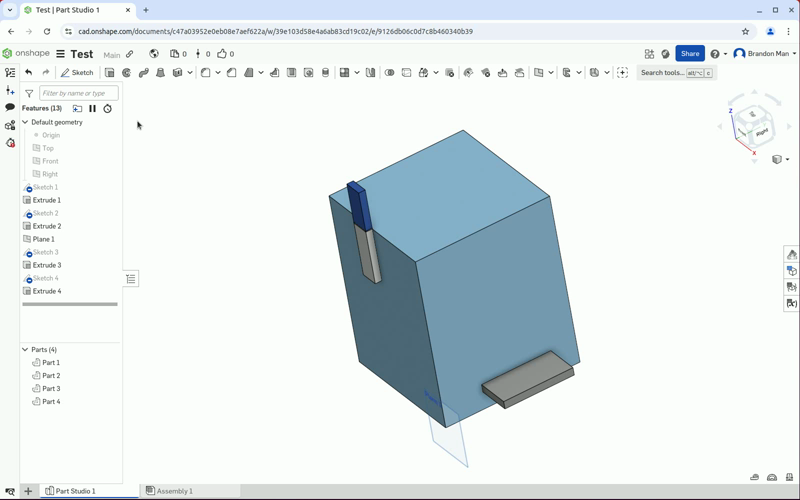
key(right, 2)
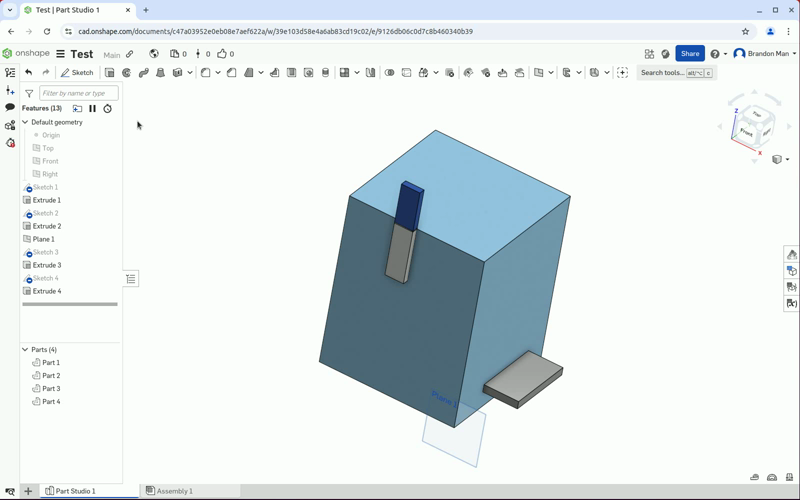
mouse_move(73, 189)
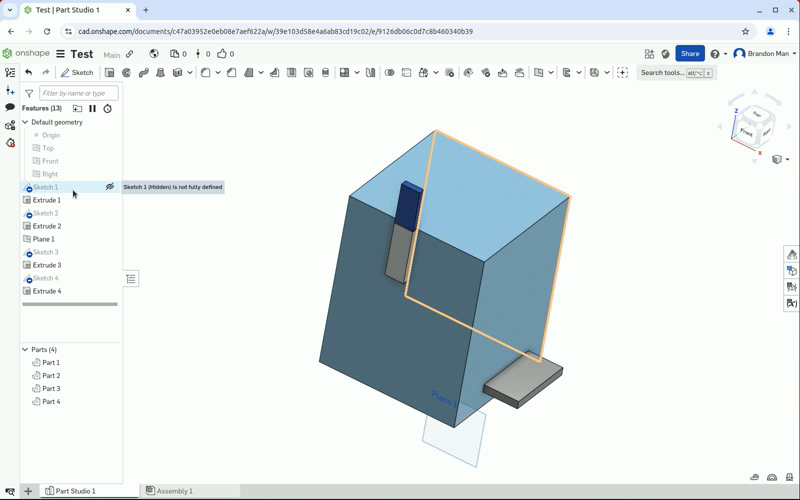
click(73, 189)